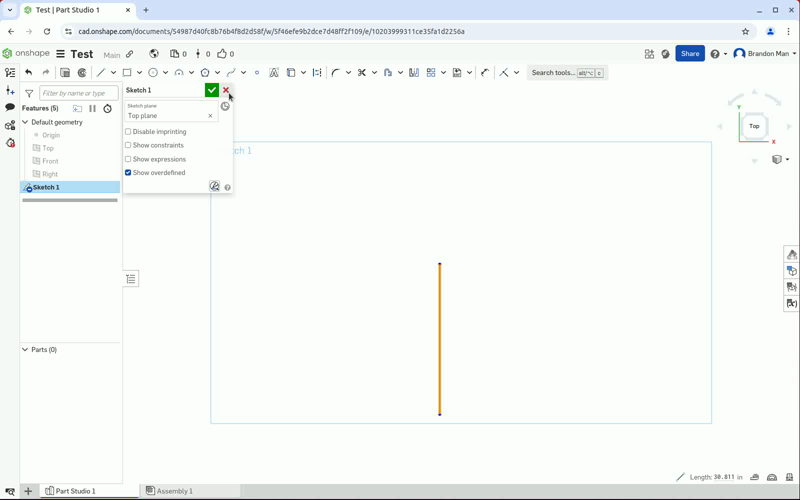
key(shift+h)
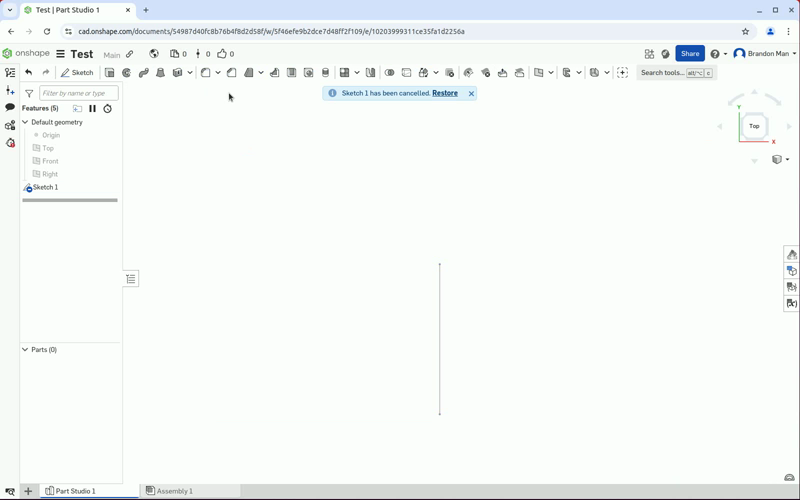
key(shift+s)
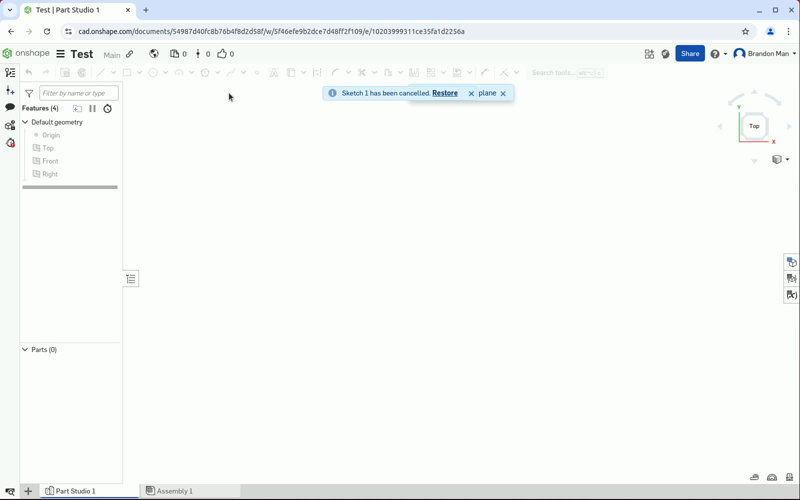
mouse_move(73, 150)
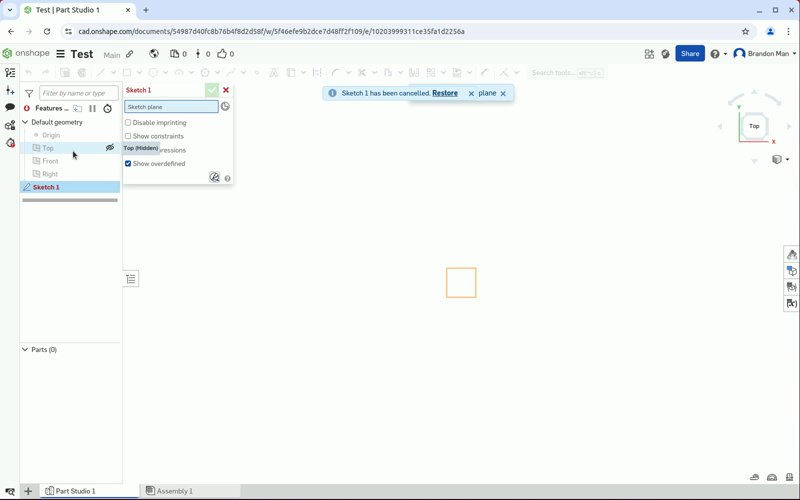
click(73, 150)
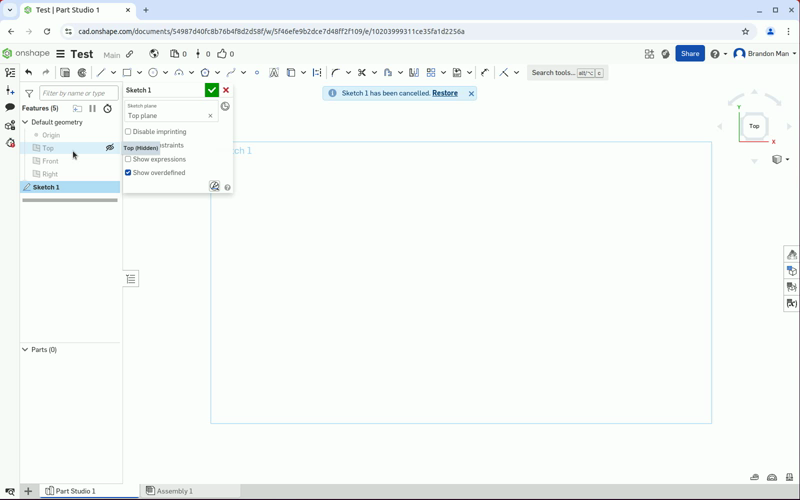
mouse_move(73, 352)
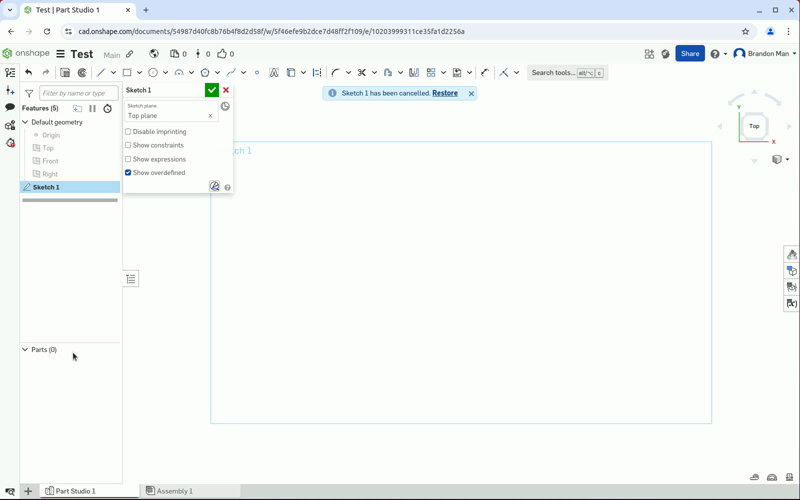
key(y)
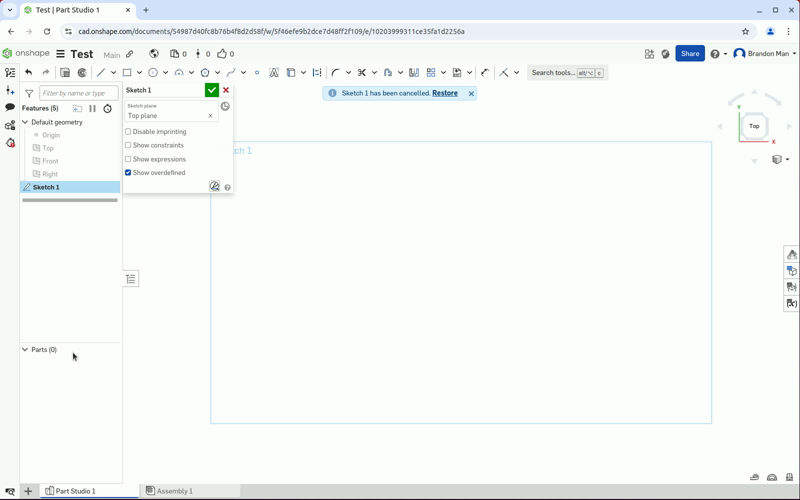
key(l)
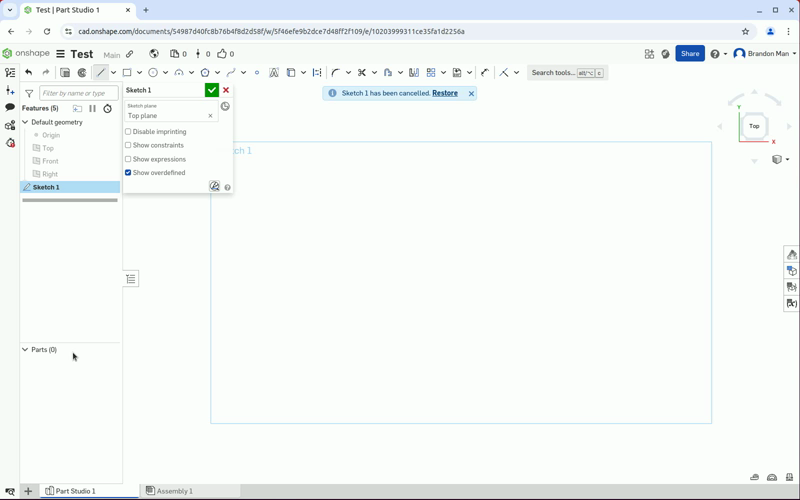
key_down(shift)
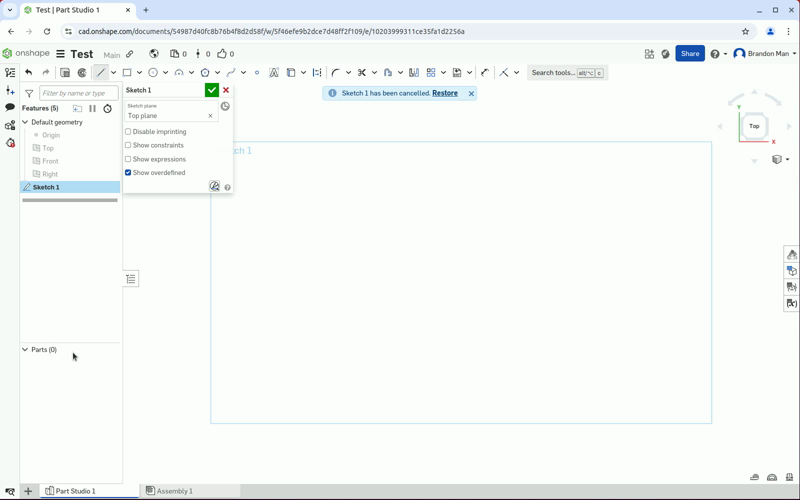
mouse_move(441, 304)
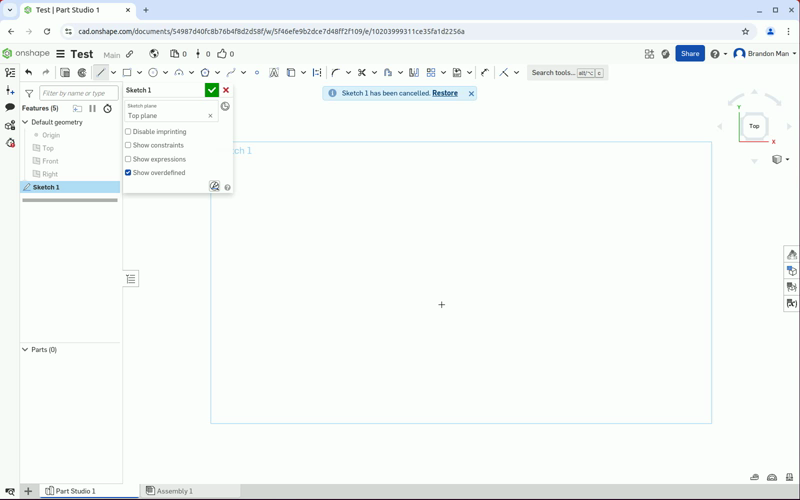
click(441, 304)
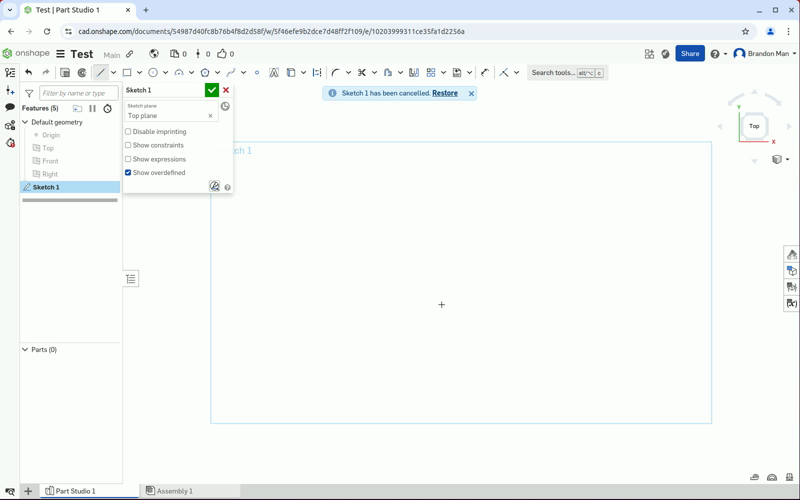
key_up(shift)
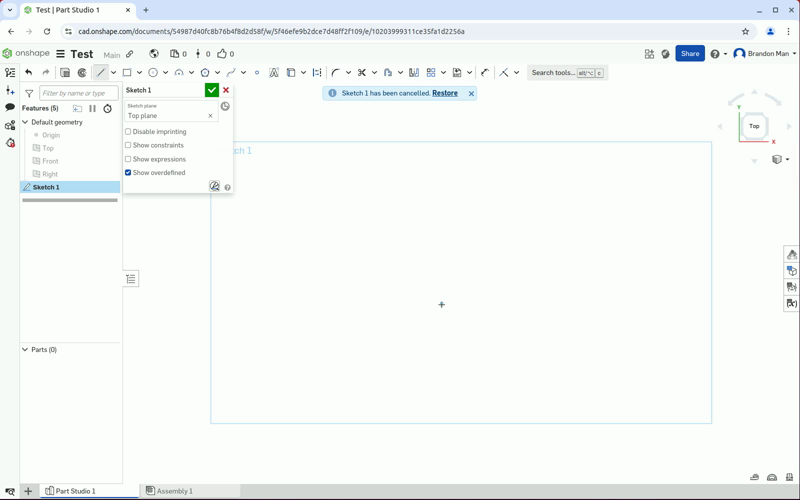
key_down(shift)
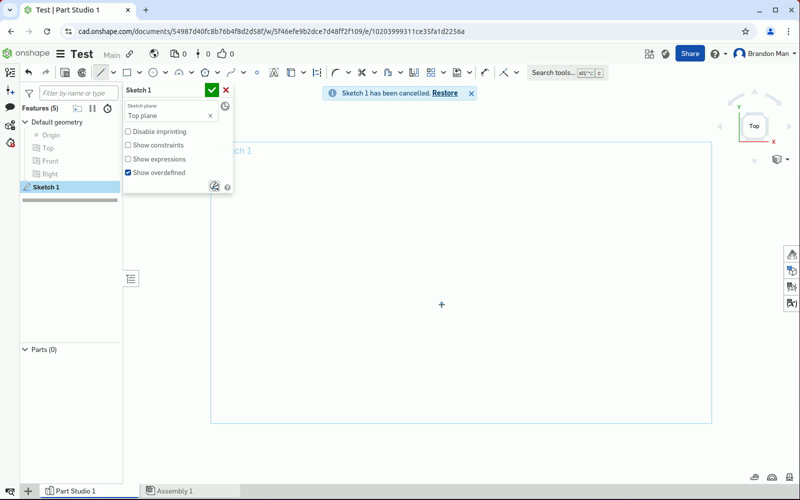
mouse_move(471, 304)
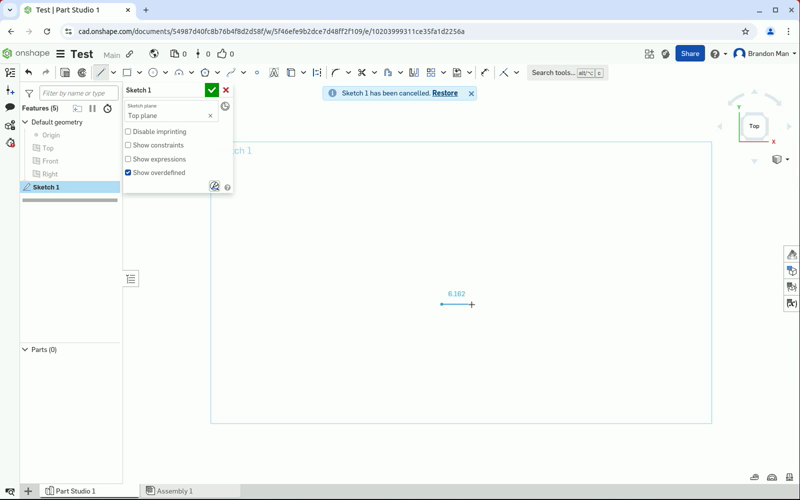
mouse_move(479, 304)
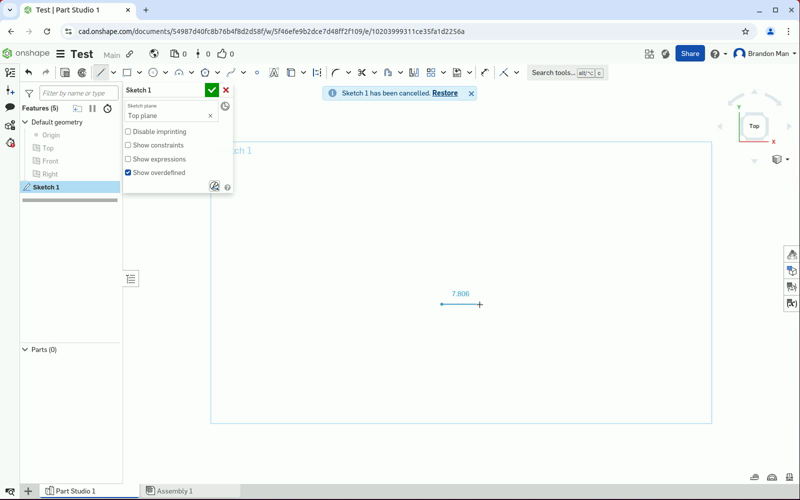
click(479, 304)
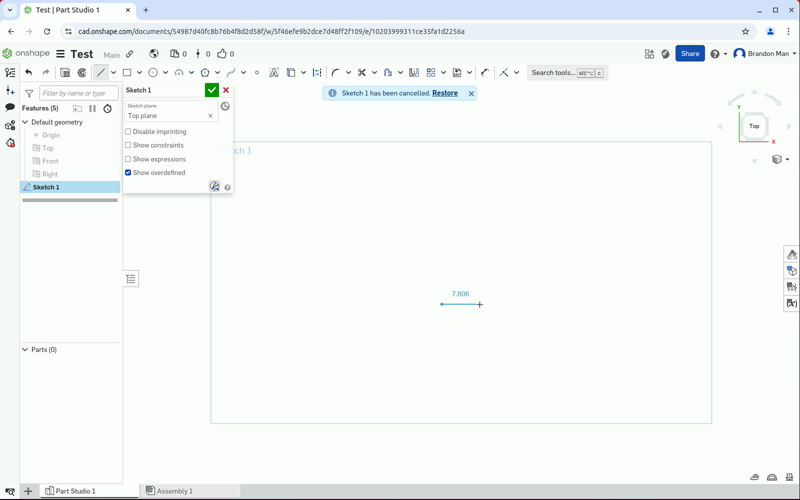
key_up(shift)
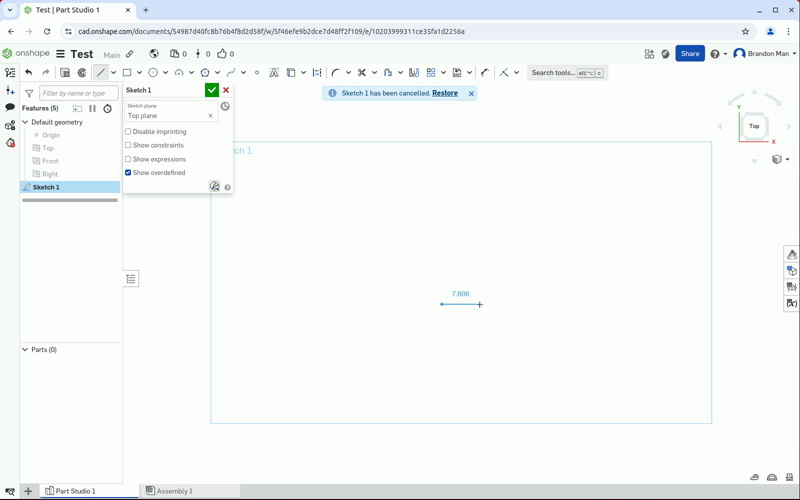
key(esc)
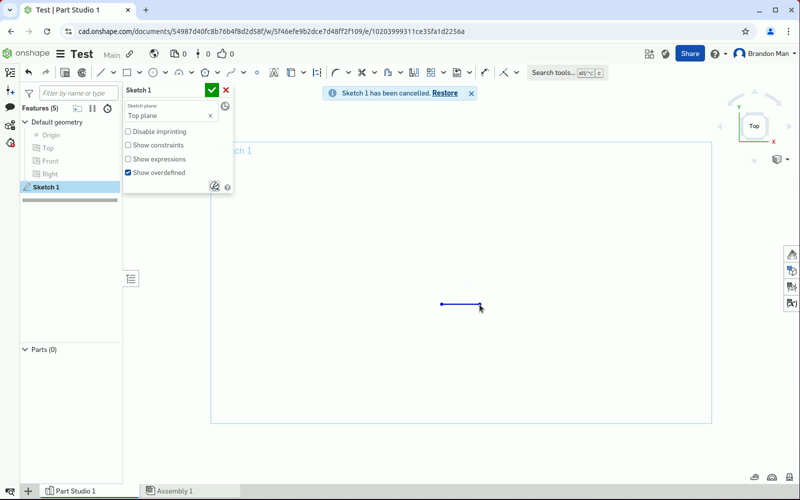
key(a)
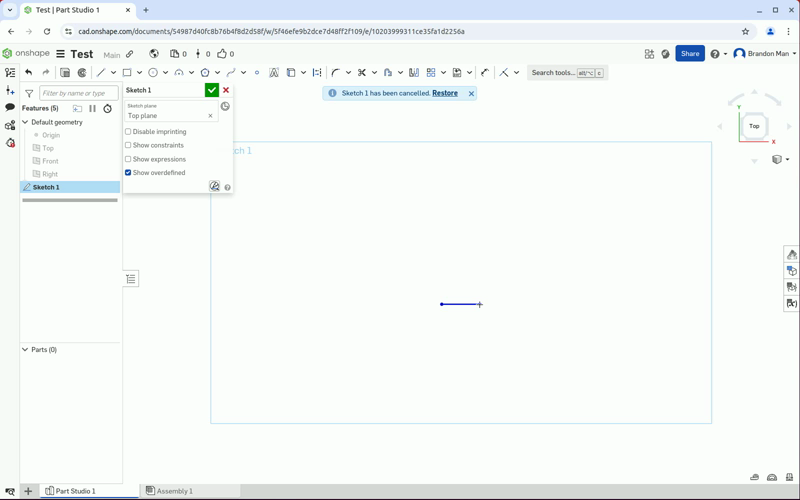
mouse_move(479, 304)
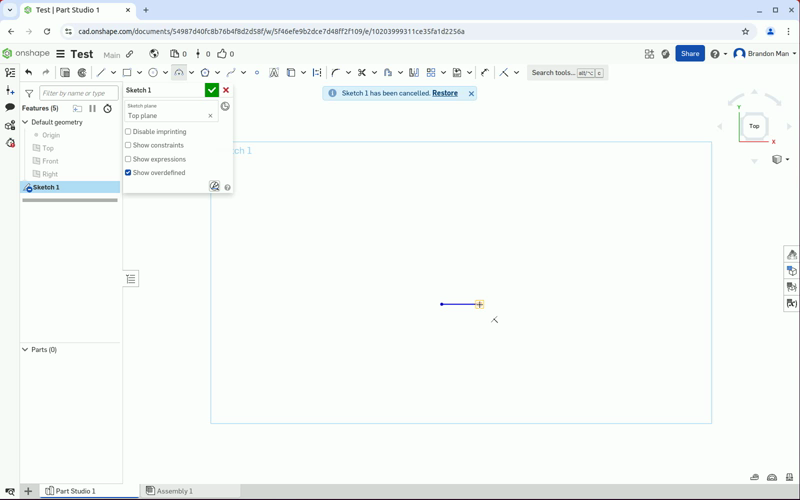
click(479, 304)
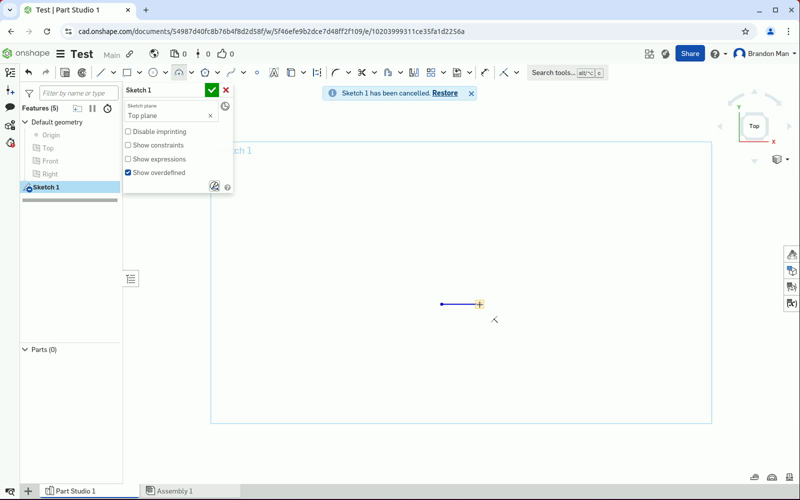
key_down(shift)
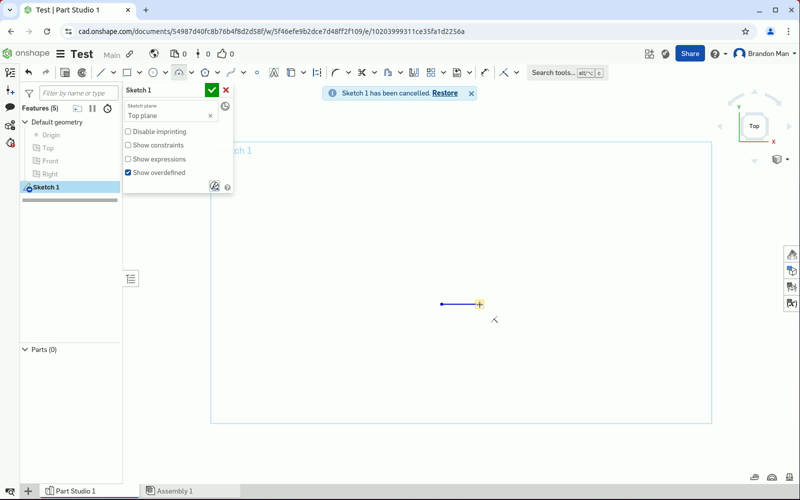
mouse_move(479, 260)
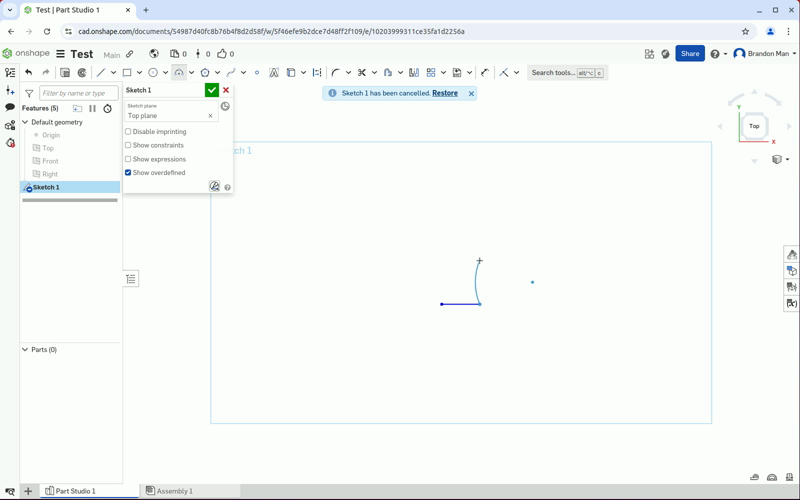
click(479, 260)
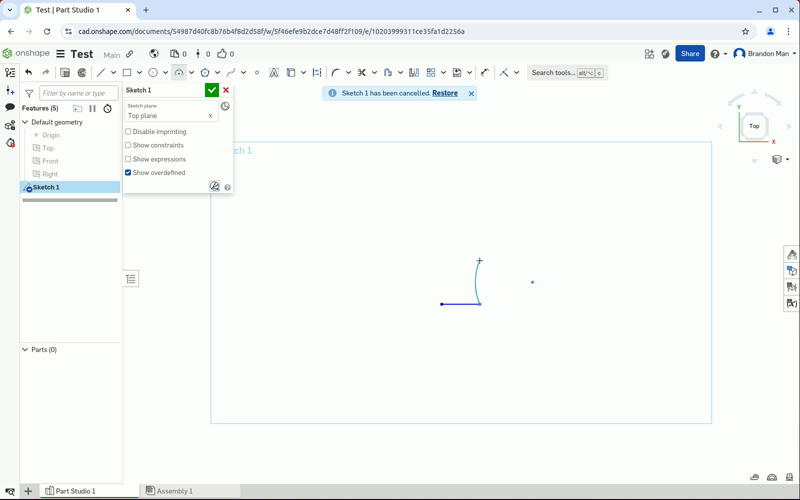
mouse_move(489, 282)
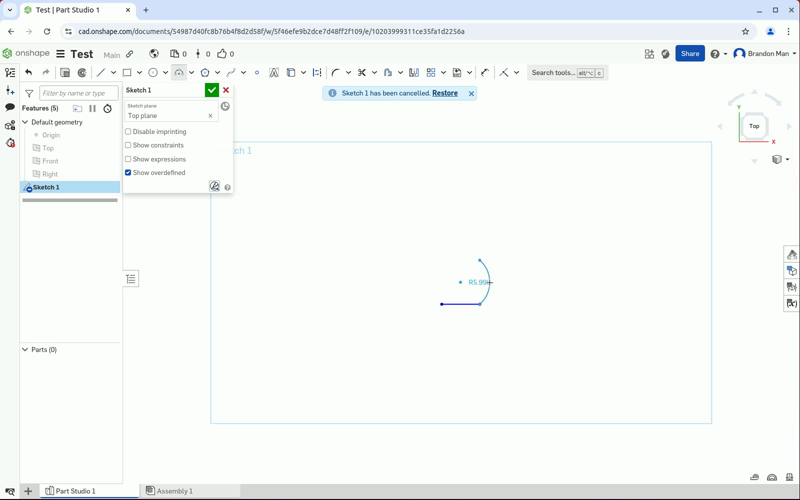
click(489, 282)
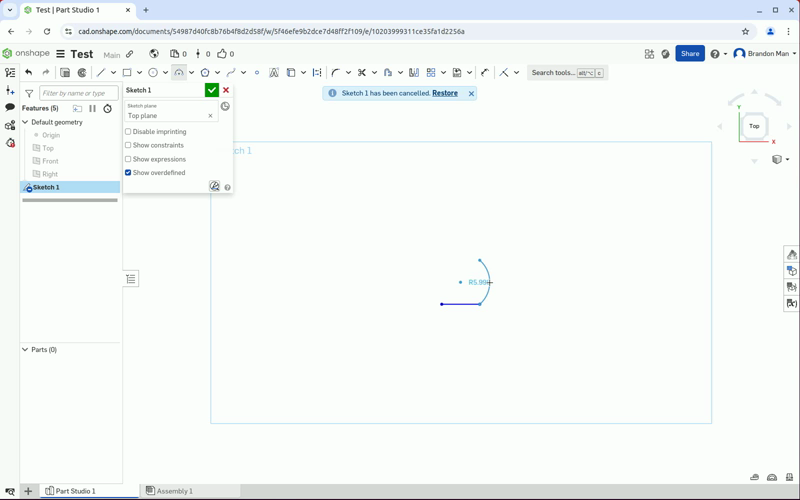
key_up(shift)
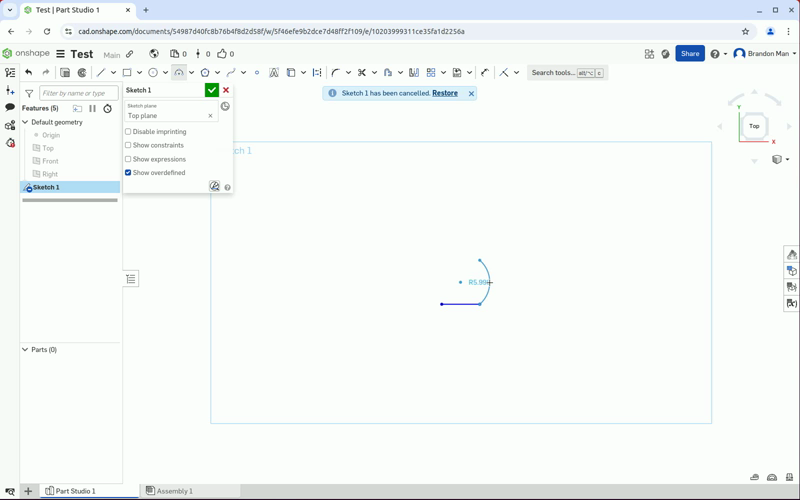
key(esc)
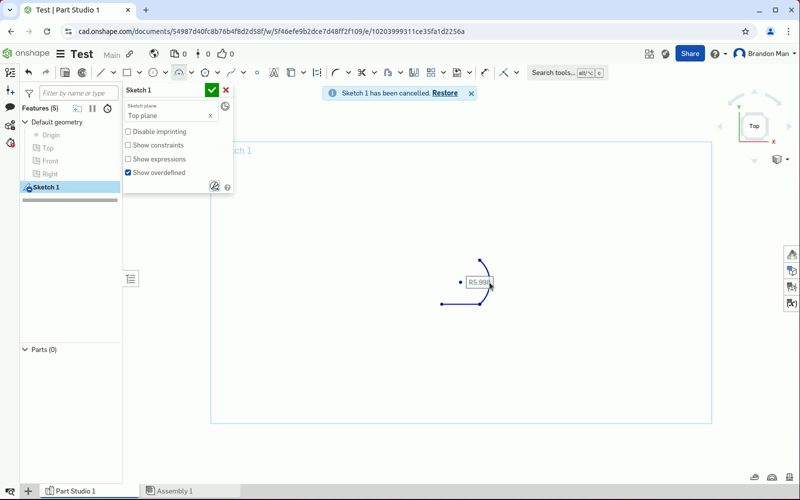
key(l)
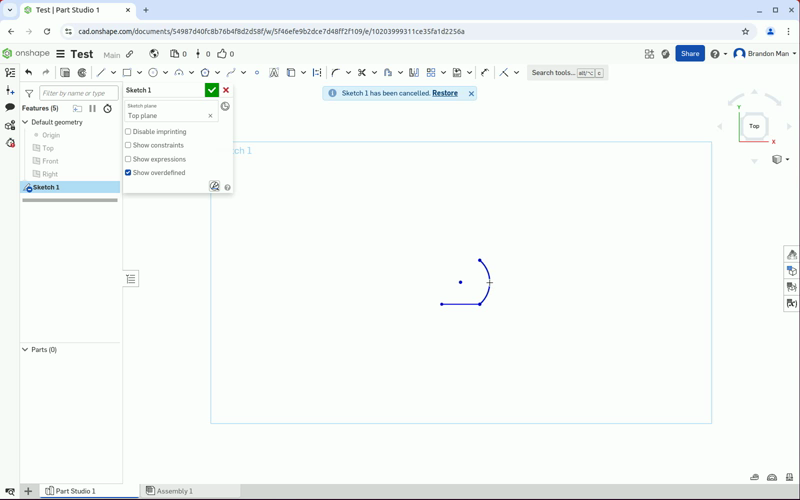
mouse_move(479, 260)
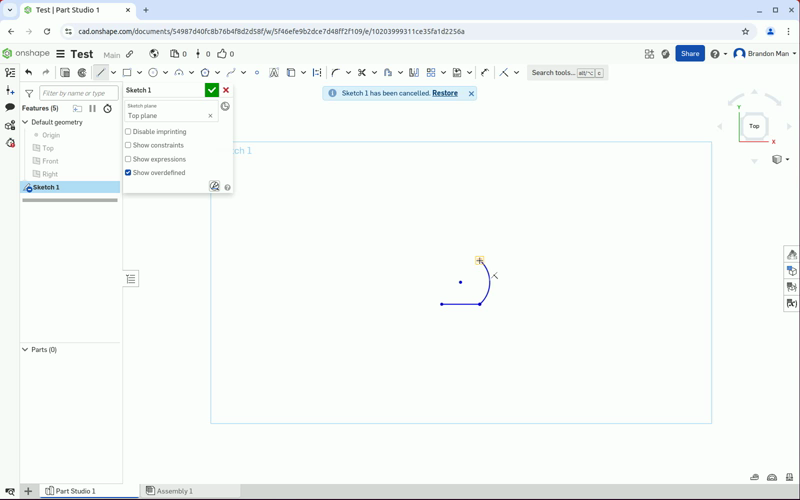
click(479, 260)
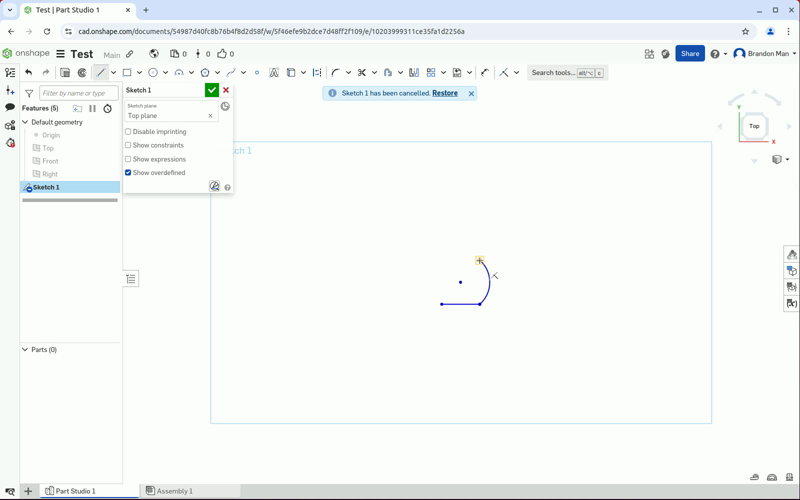
key_down(shift)
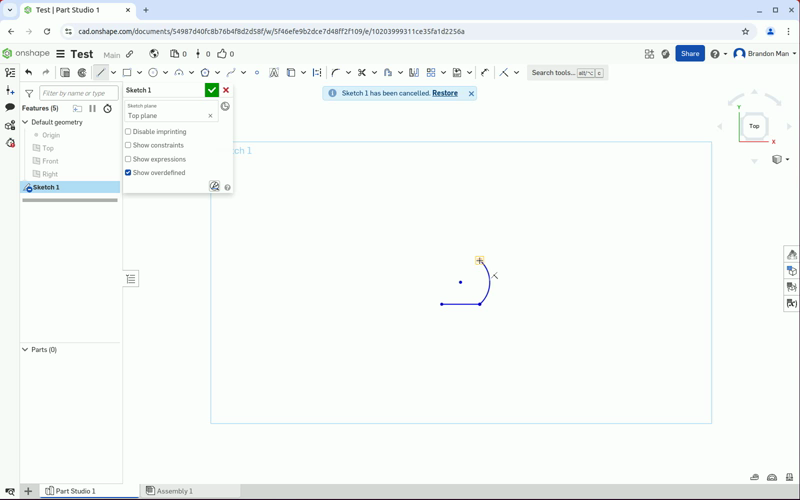
mouse_move(509, 260)
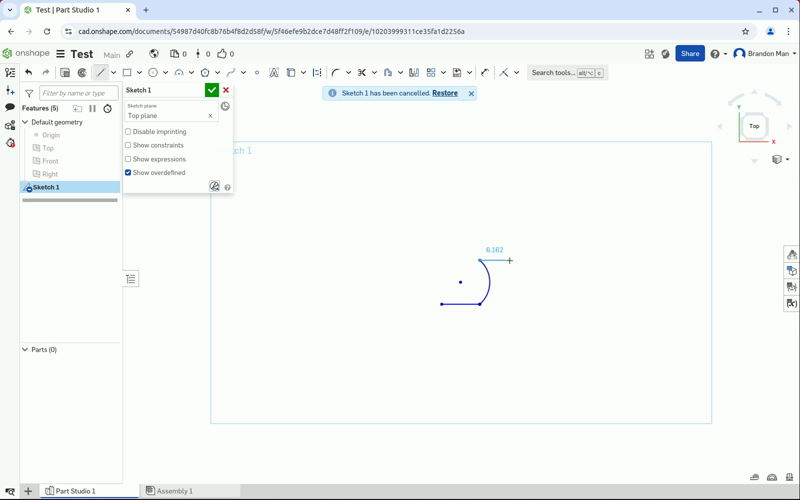
mouse_move(460, 260)
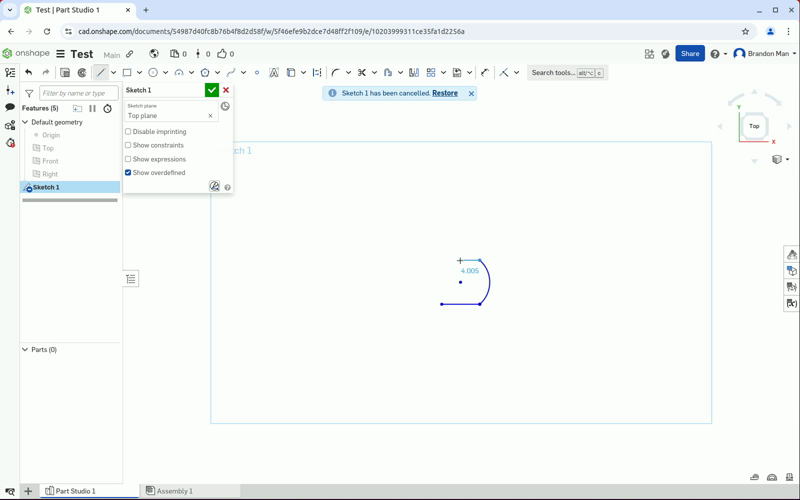
click(460, 260)
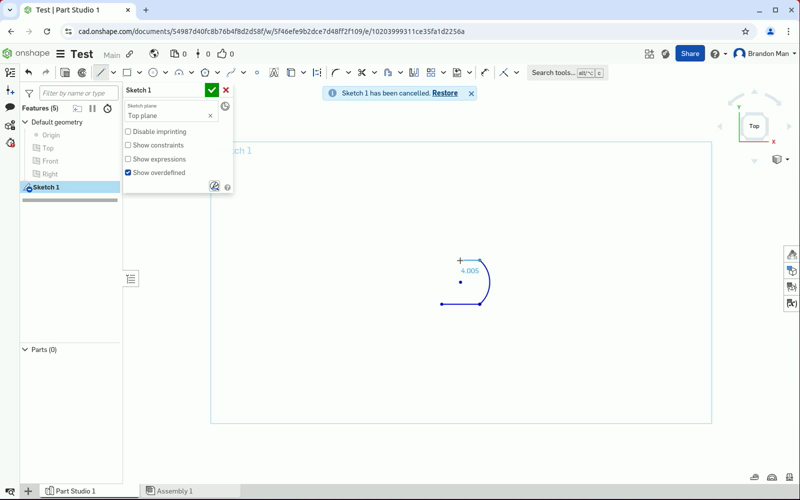
key_up(shift)
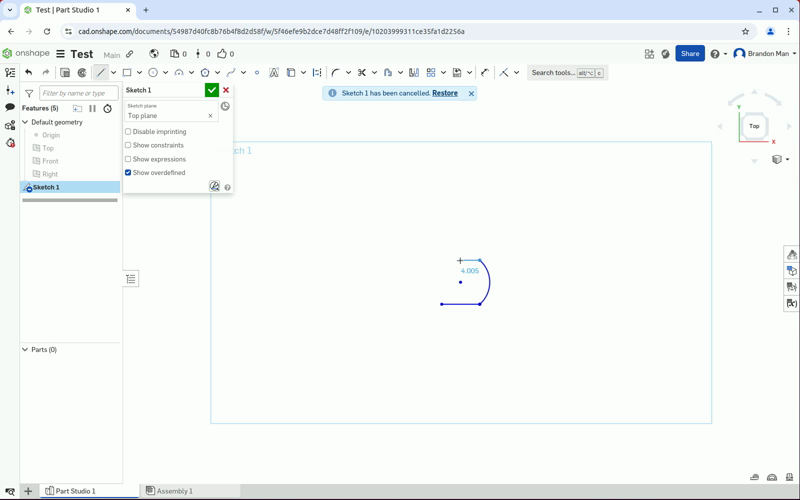
key_down(shift)
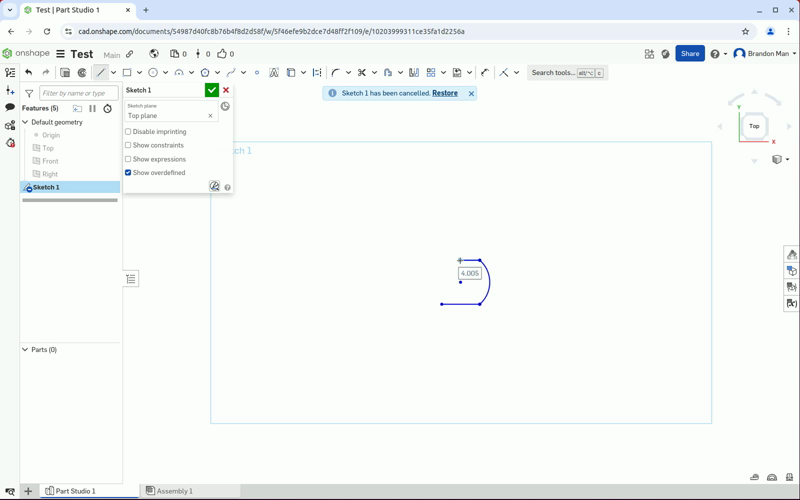
mouse_move(490, 260)
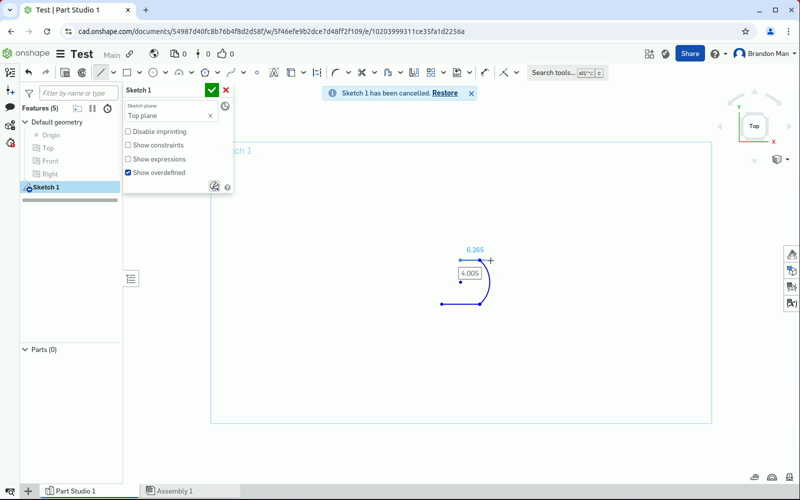
mouse_move(441, 260)
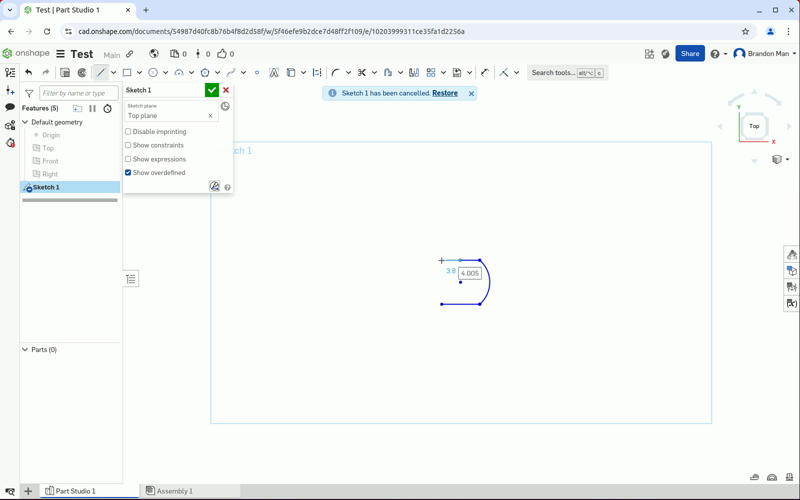
click(441, 260)
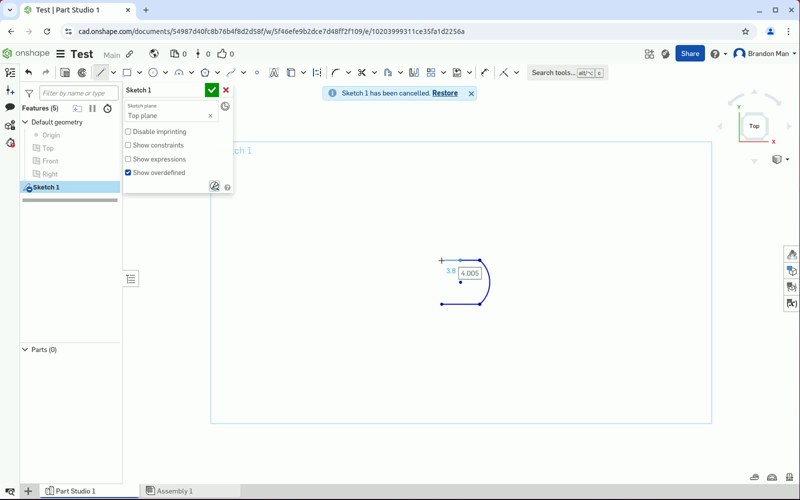
key_up(shift)
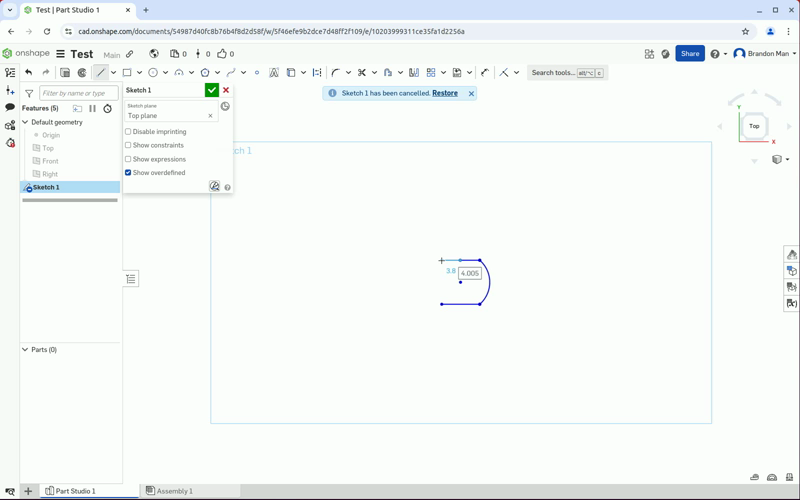
key(esc)
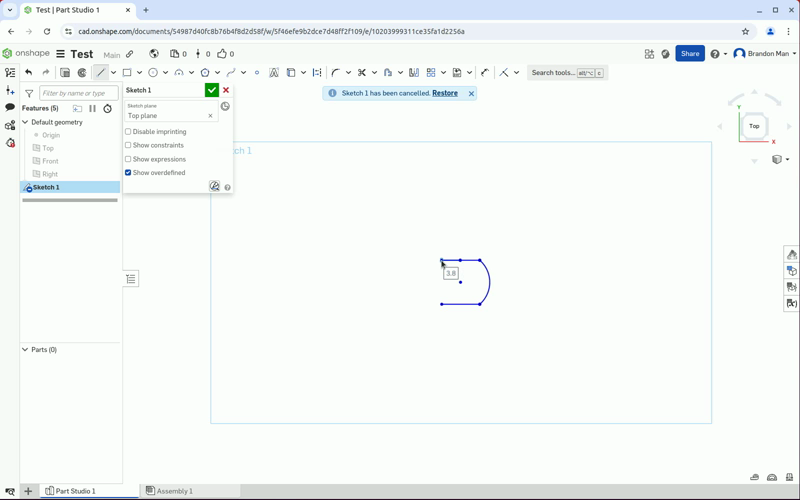
key(a)
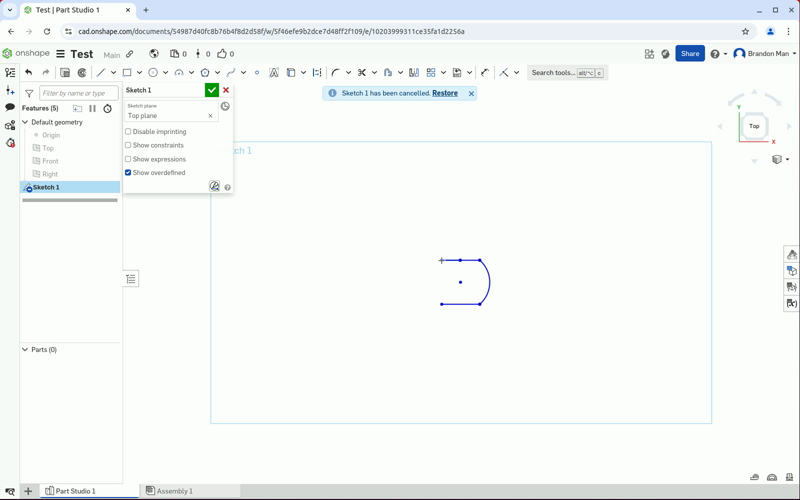
mouse_move(441, 260)
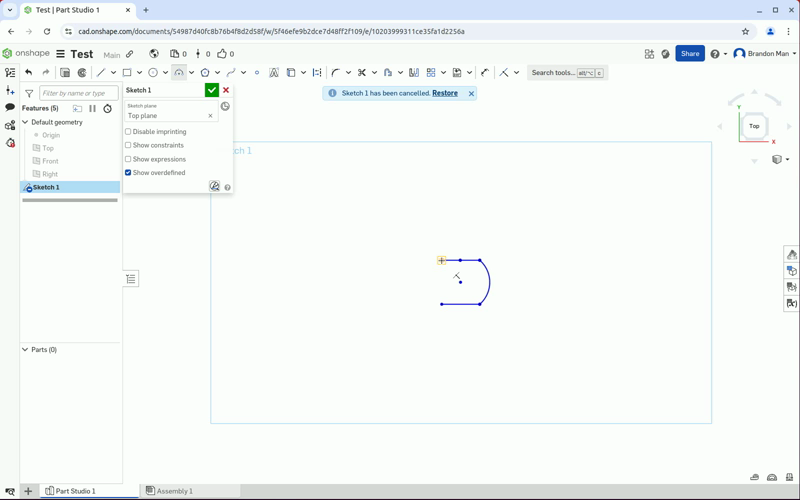
click(441, 260)
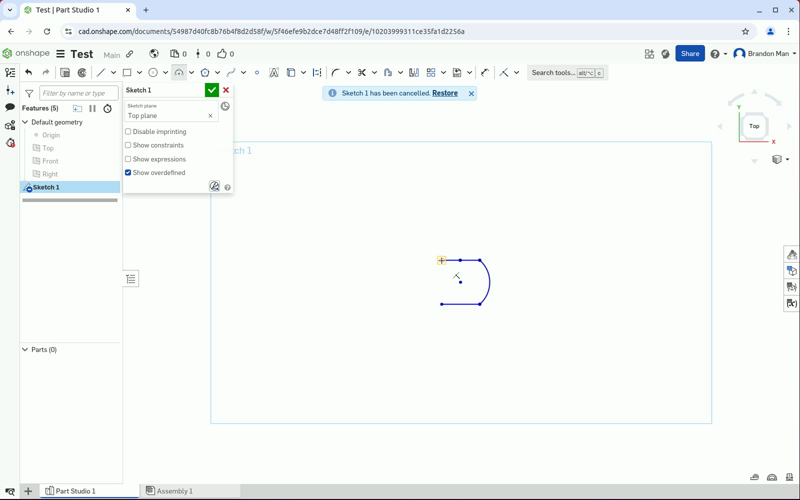
mouse_move(441, 304)
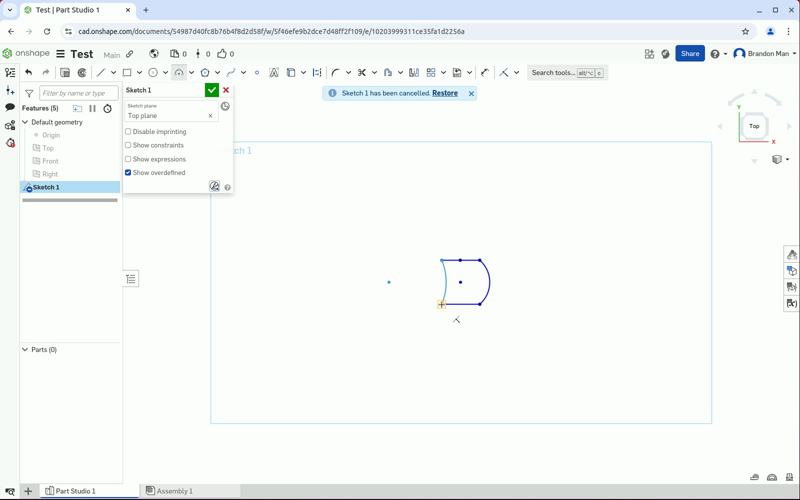
click(441, 304)
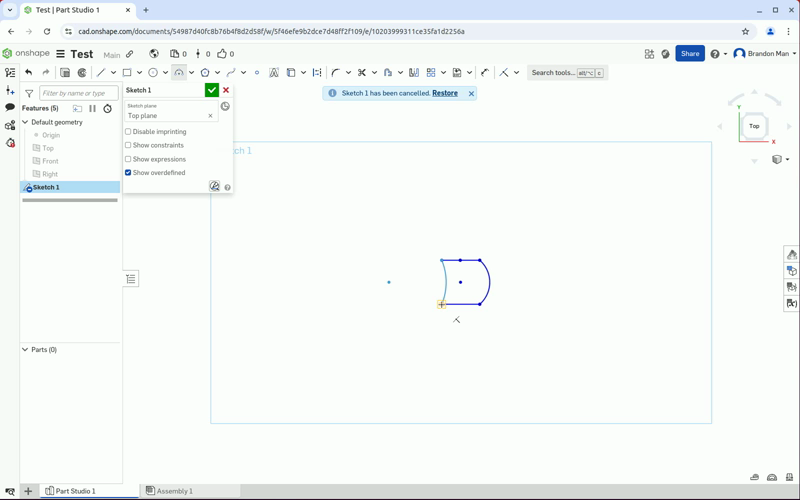
key_down(shift)
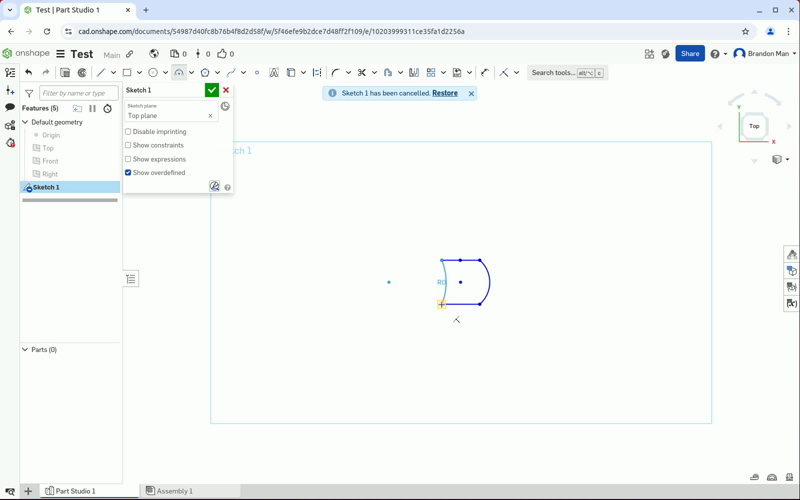
mouse_move(431, 282)
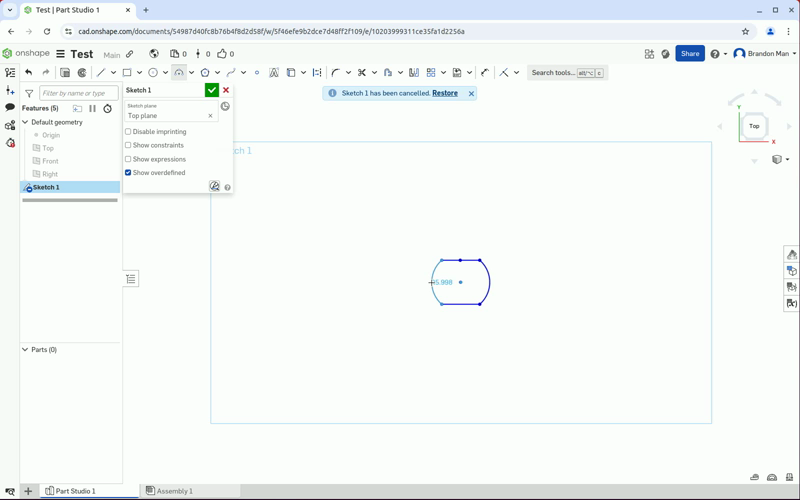
click(431, 282)
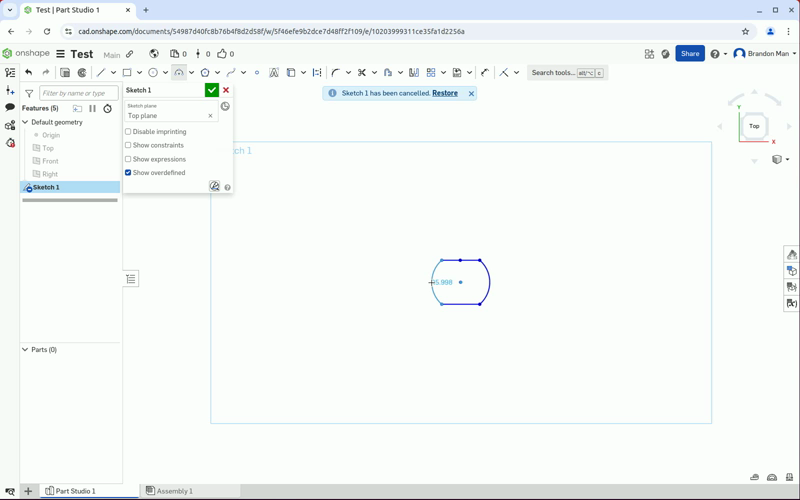
key_up(shift)
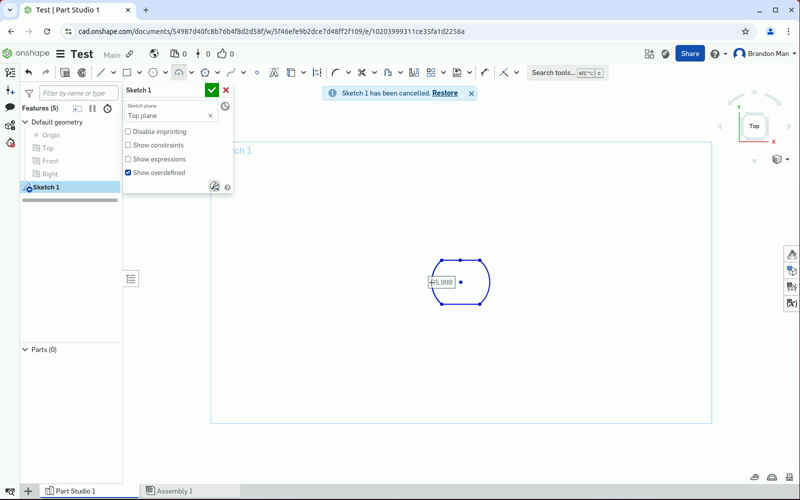
key(esc)
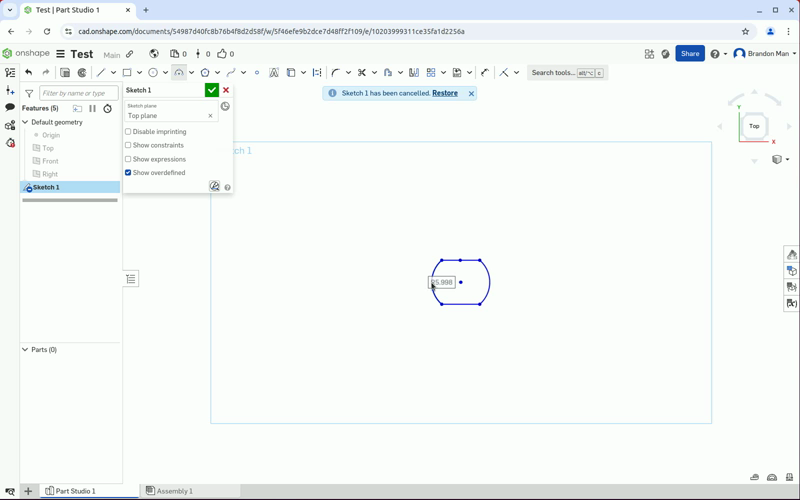
key(c)
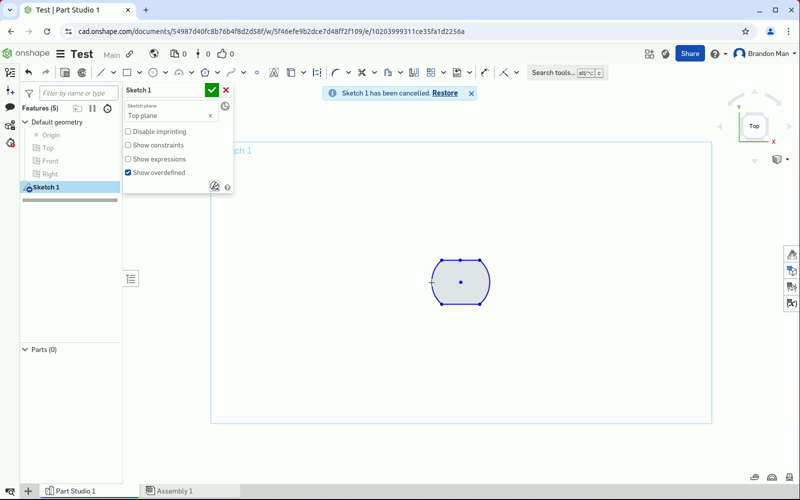
key_down(shift)
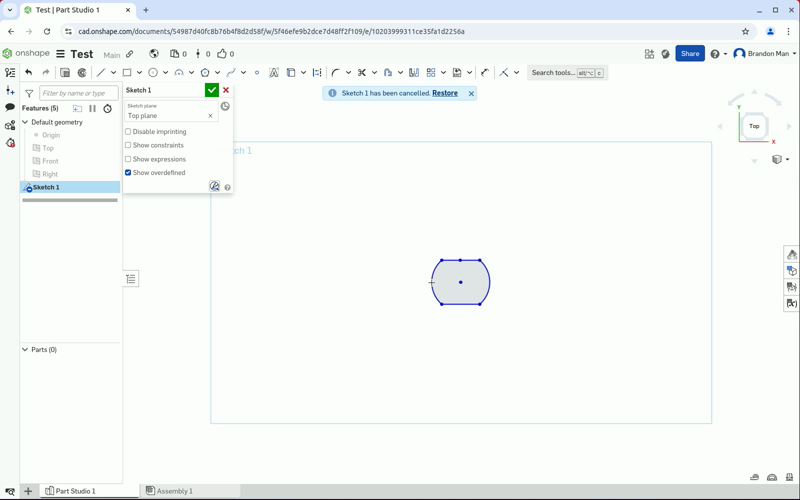
mouse_move(460, 282)
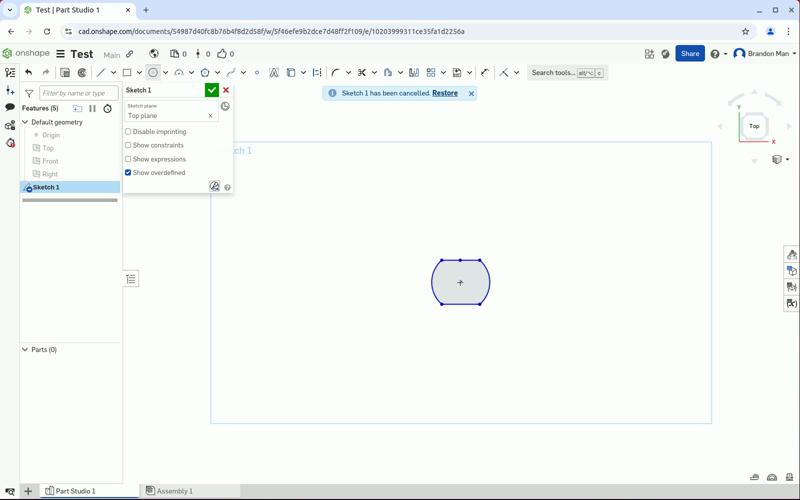
scroll(6)
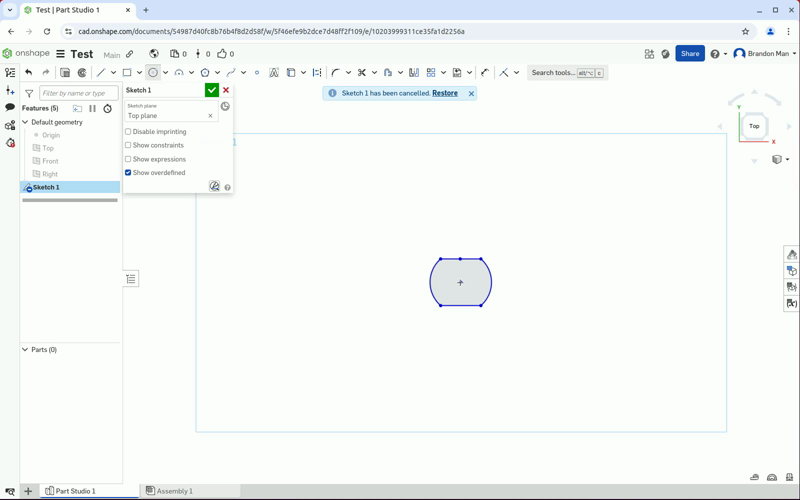
scroll(6)
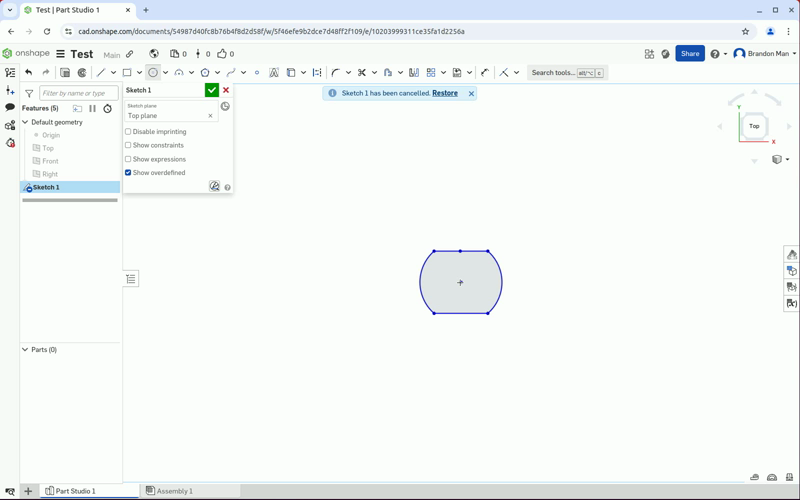
scroll(6)
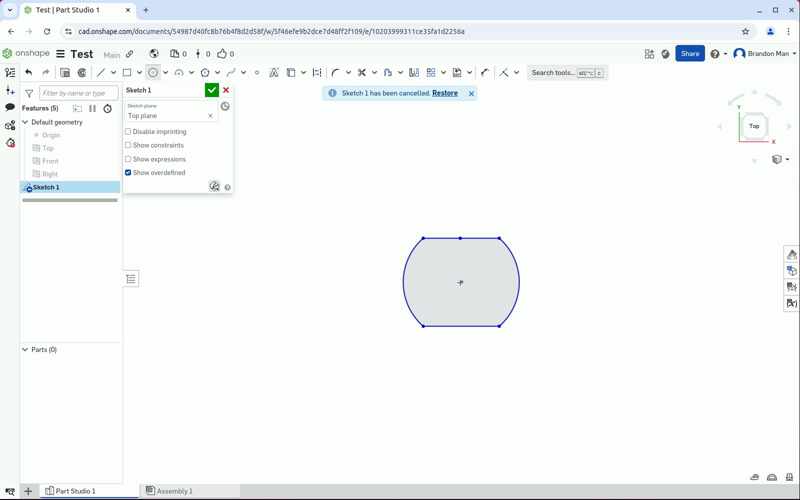
scroll(6)
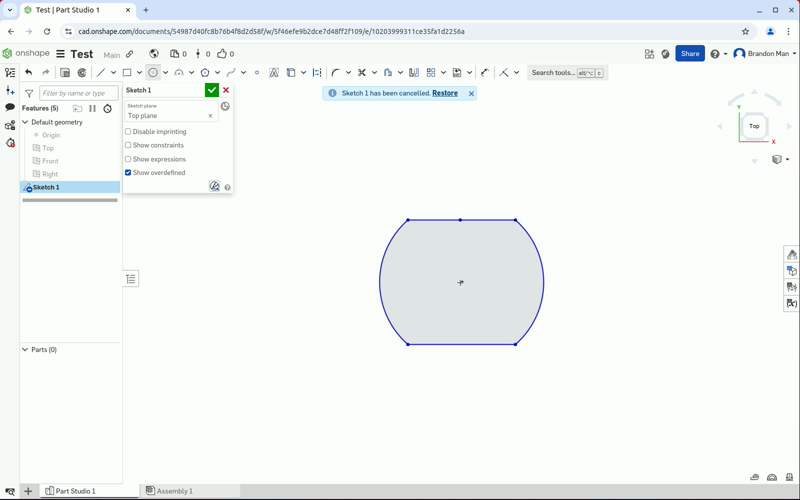
scroll(6)
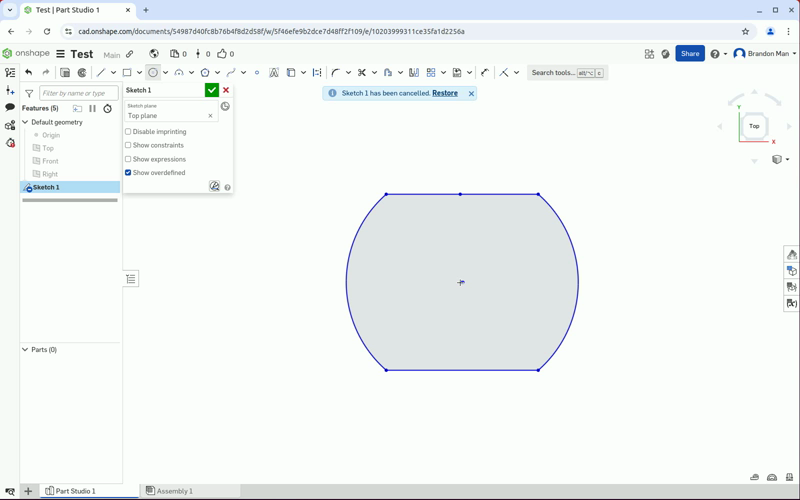
scroll(6)
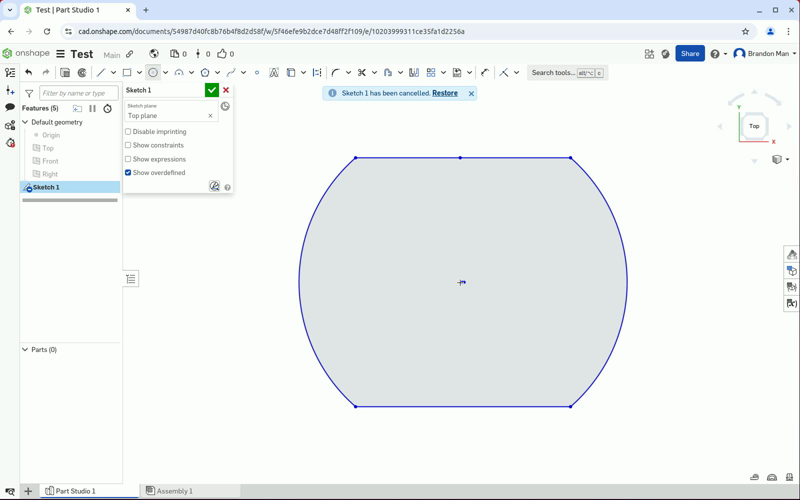
scroll(6)
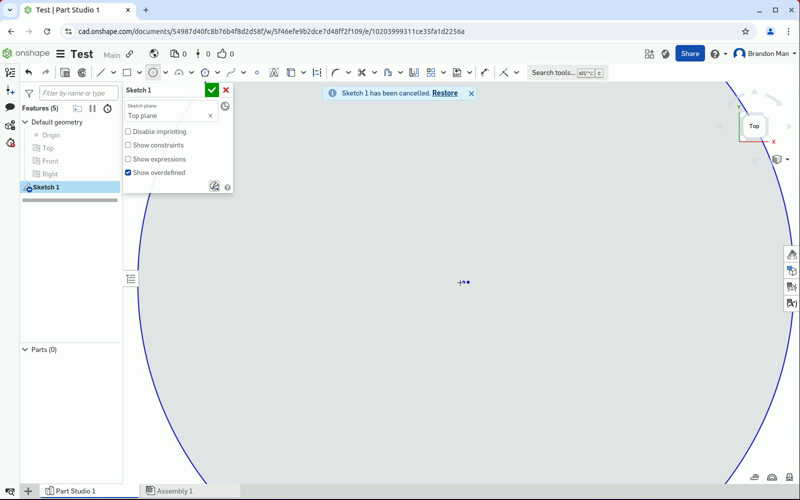
click(460, 282)
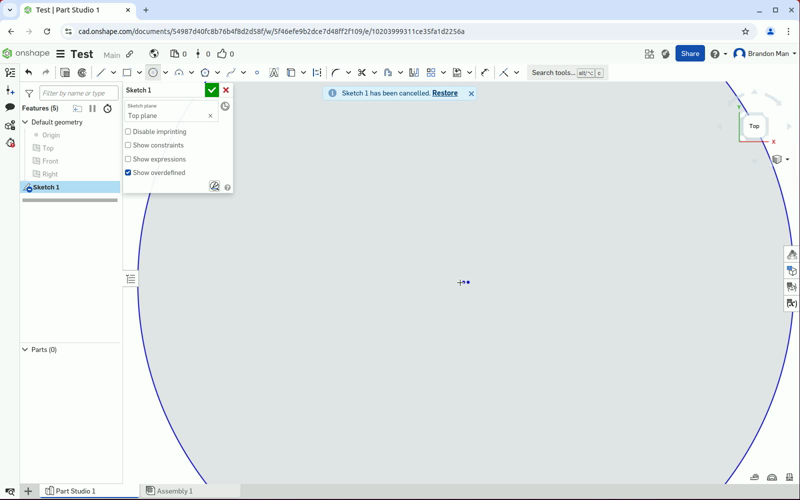
scroll(-6)
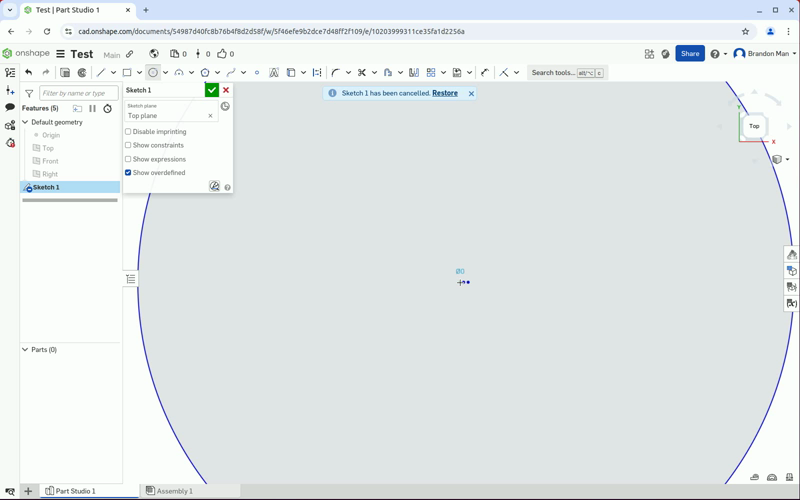
scroll(-6)
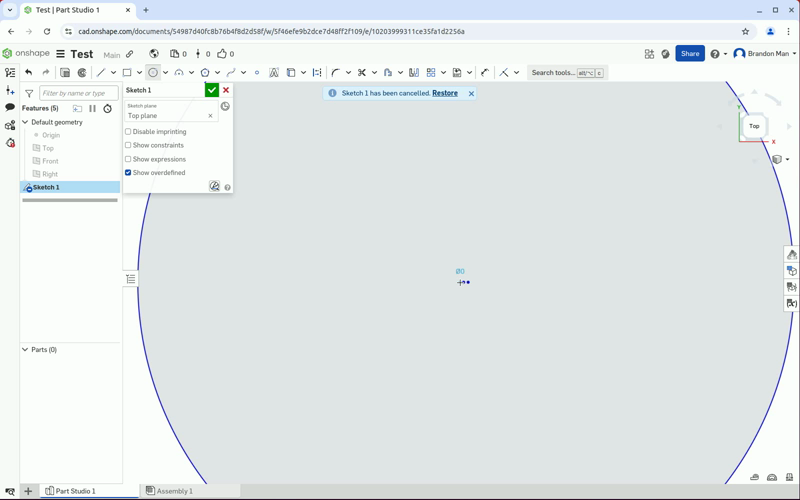
scroll(-6)
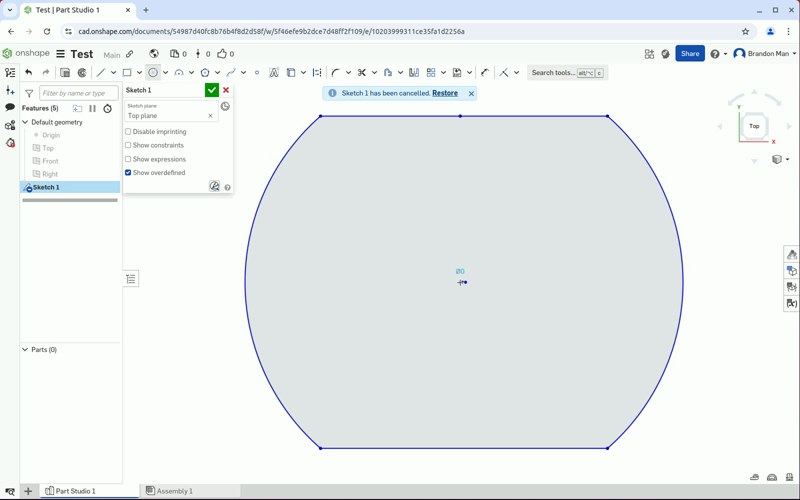
scroll(-6)
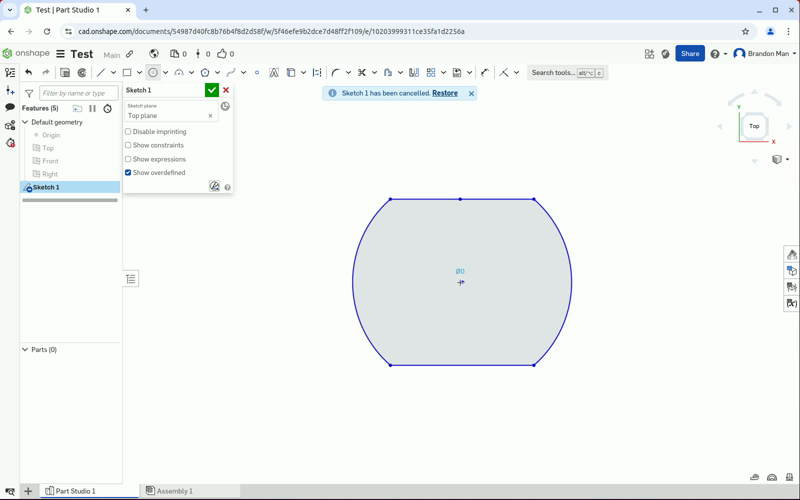
scroll(-6)
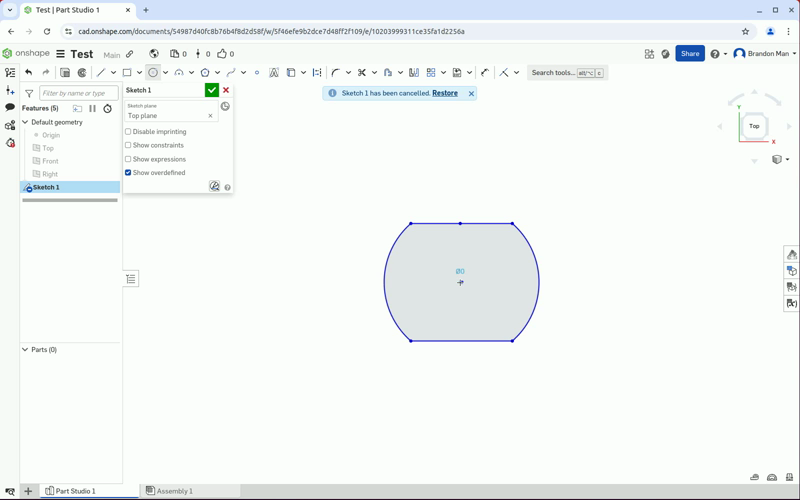
scroll(-6)
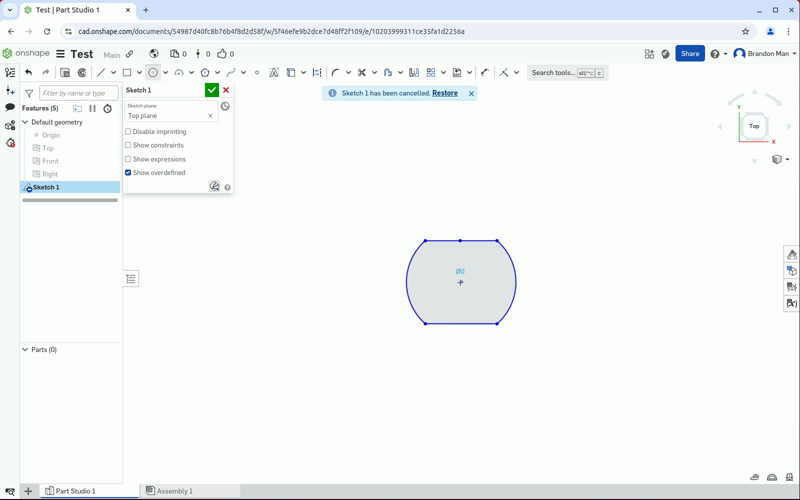
scroll(-6)
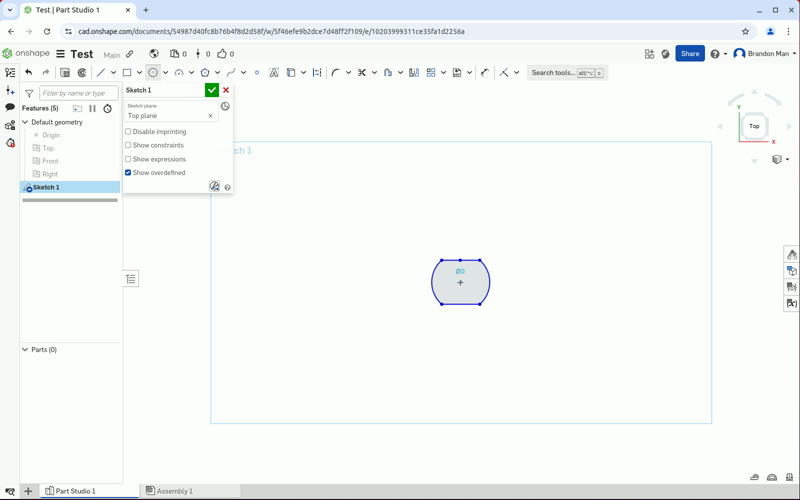
key_up(shift)
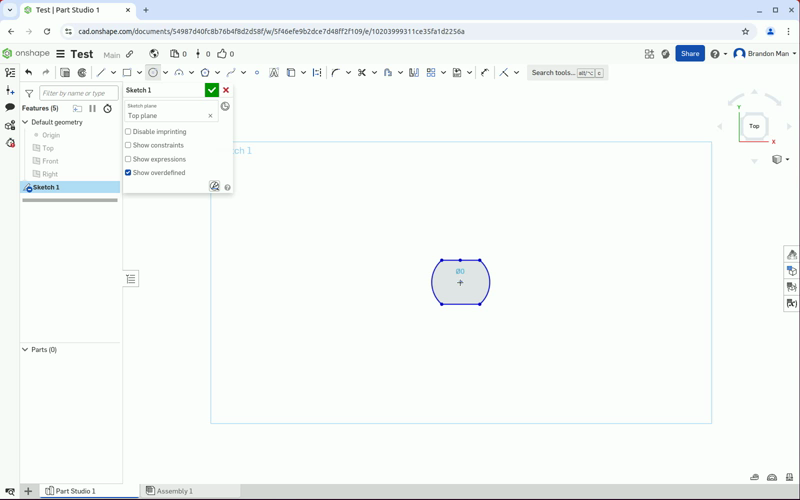
mouse_move(471, 282)
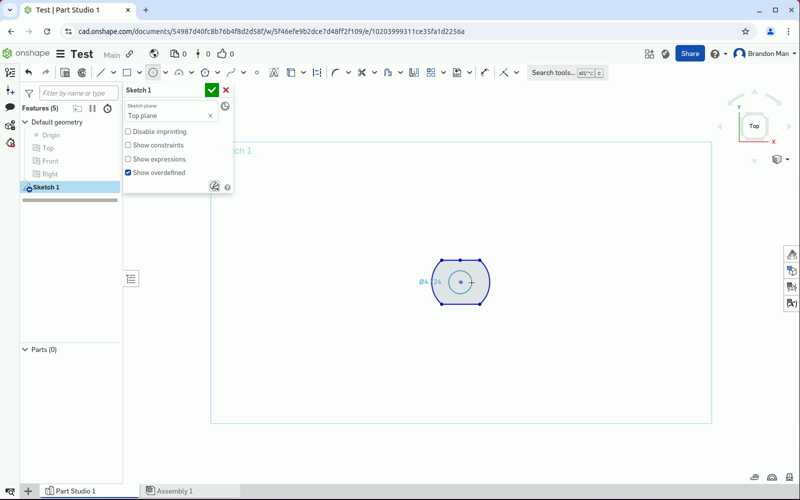
click(471, 282)
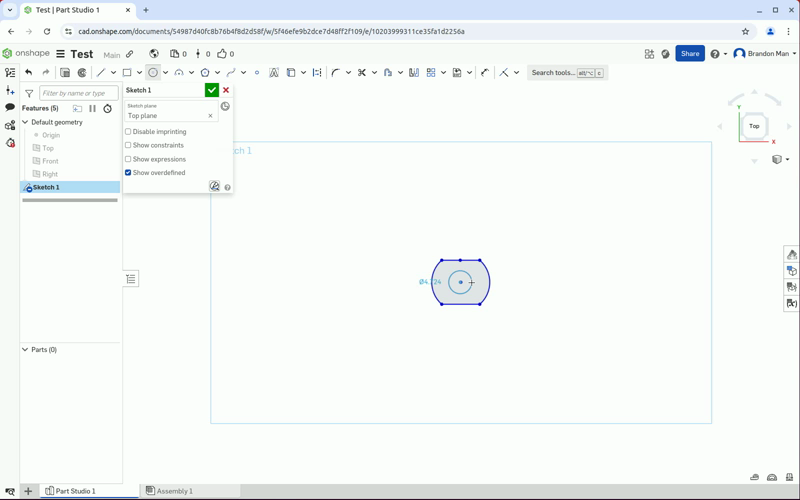
key(esc)
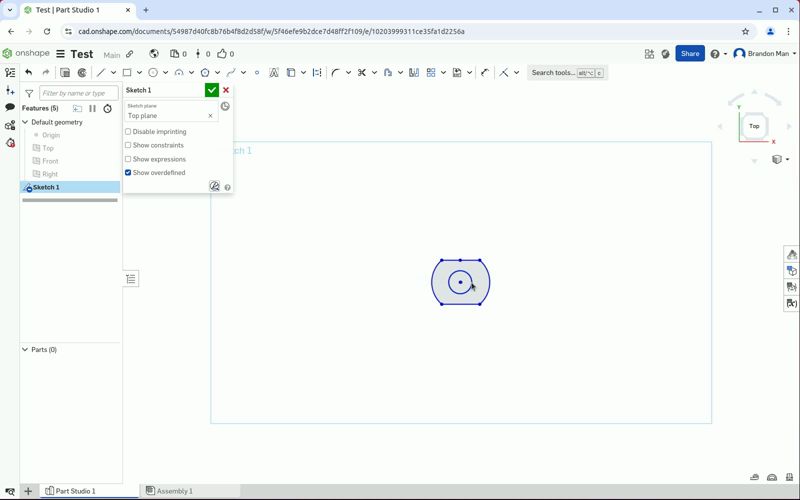
mouse_move(455, 296)
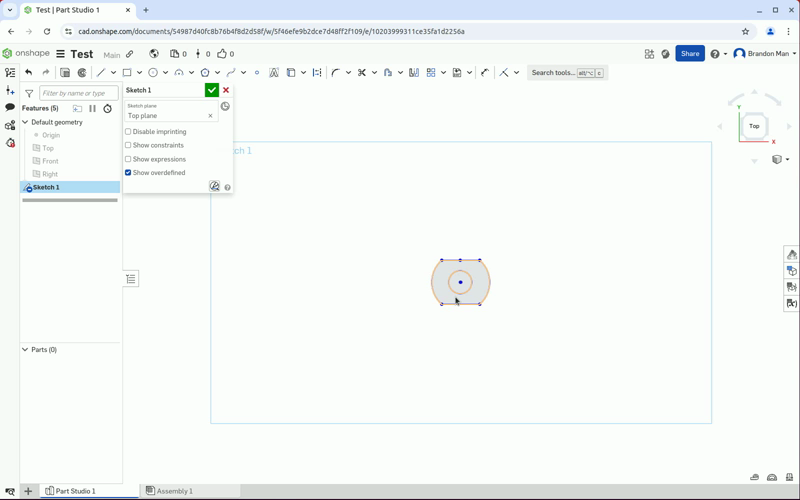
click(455, 296)
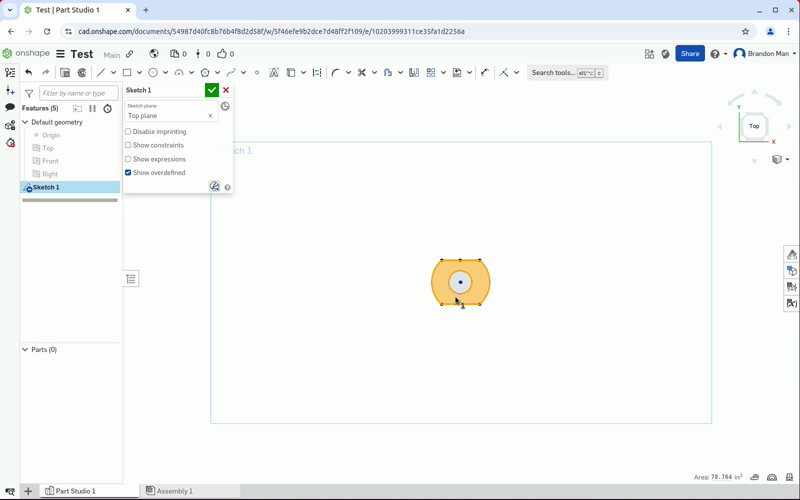
mouse_move(73, 352)
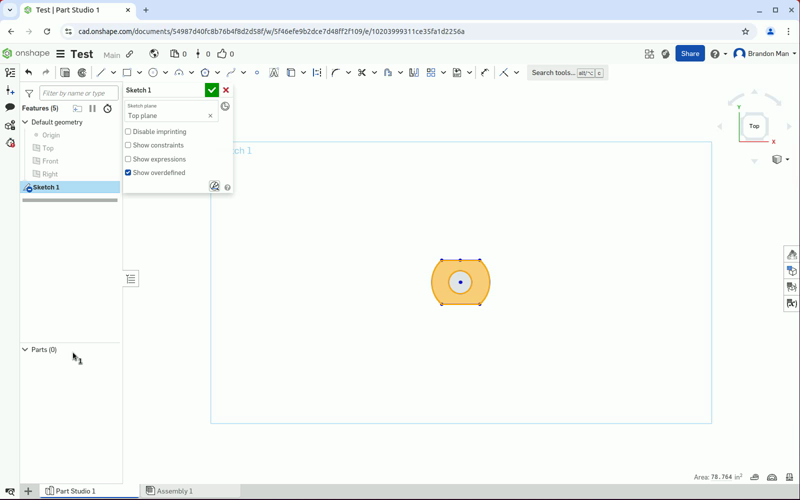
key(shift+y)
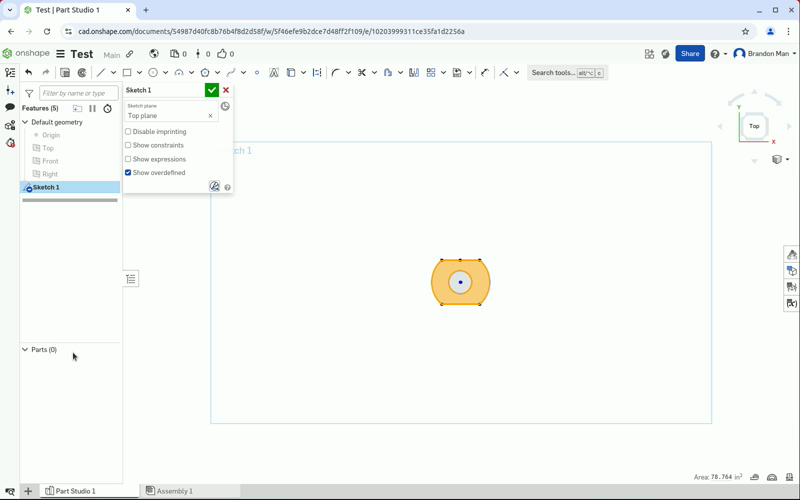
key(shift+e)
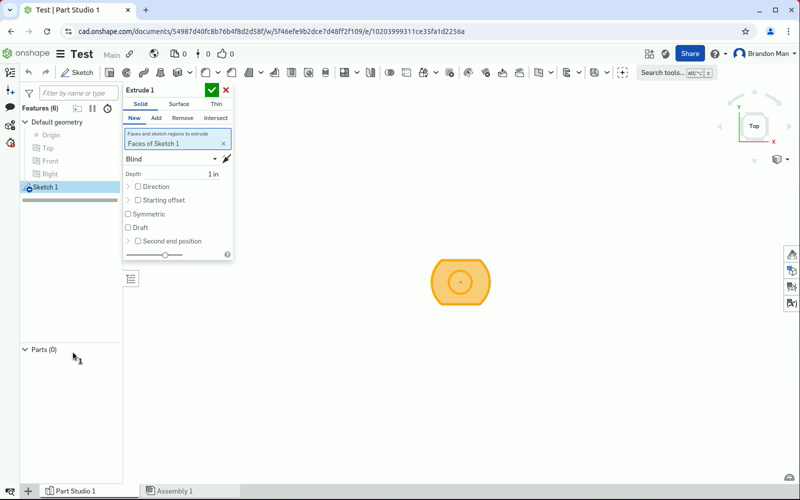
mouse_move(143, 106)
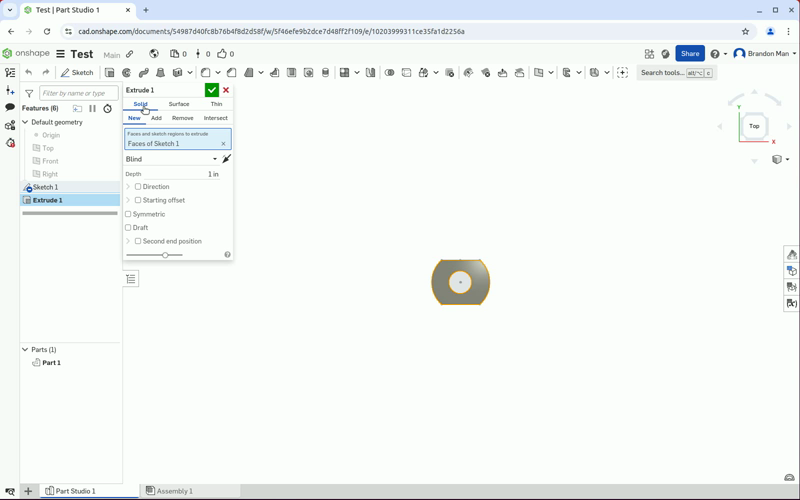
click(143, 106)
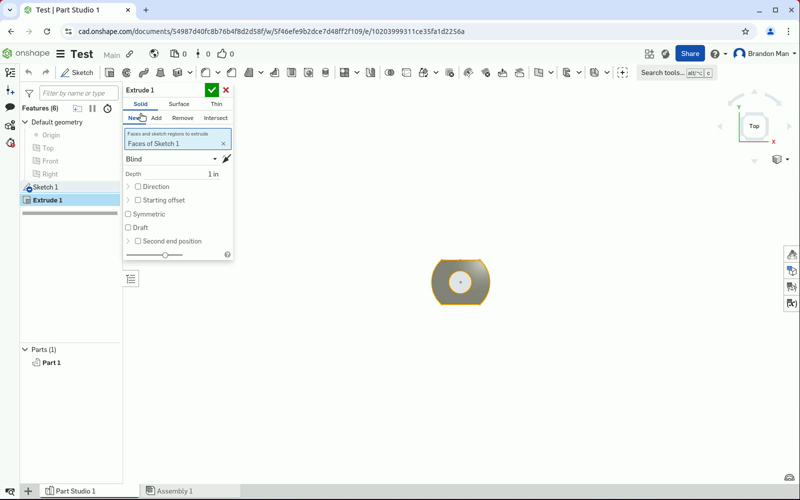
mouse_move(137, 120)
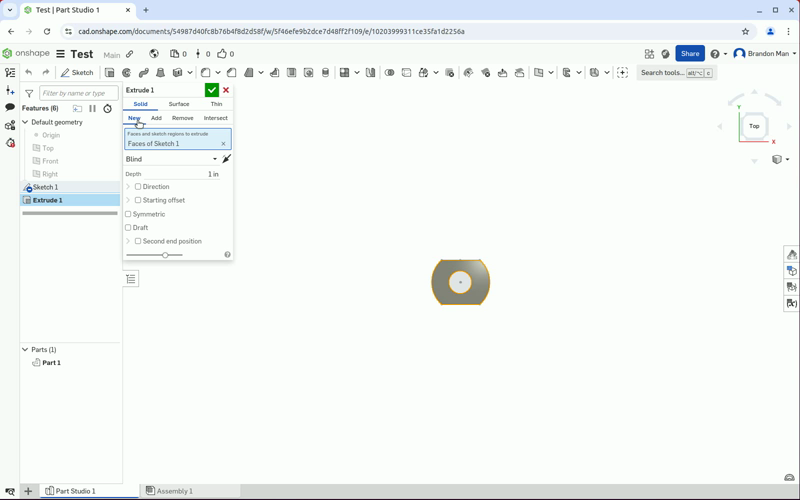
click(137, 120)
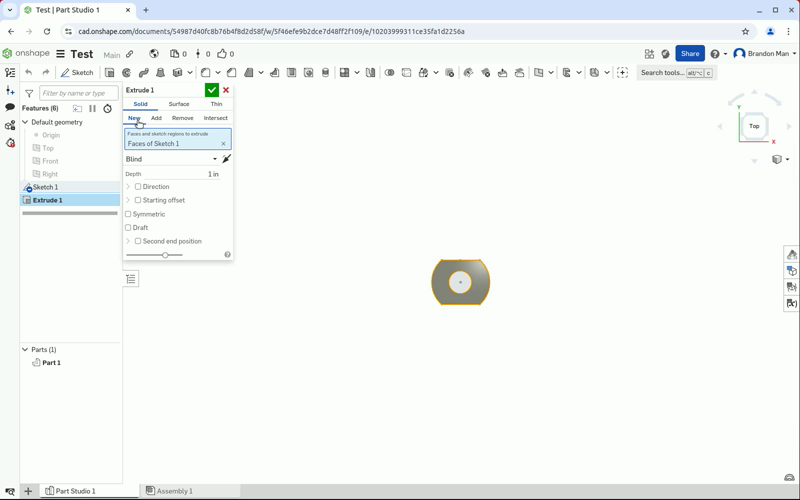
key(tab, 4)
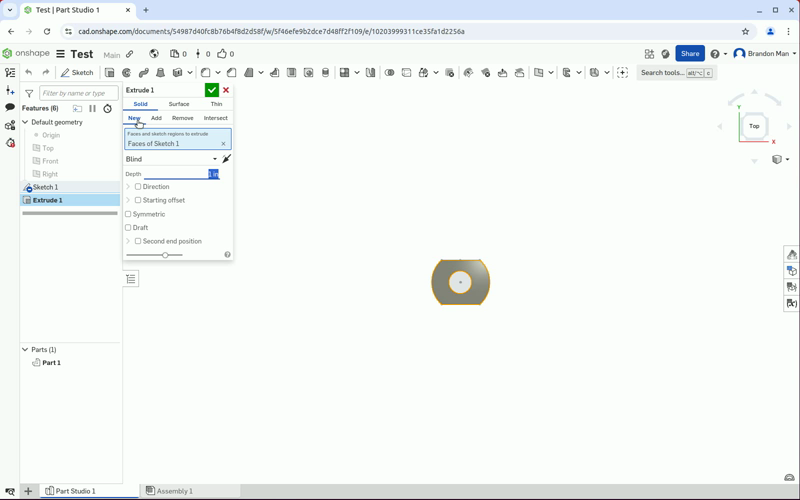
text(1.204)
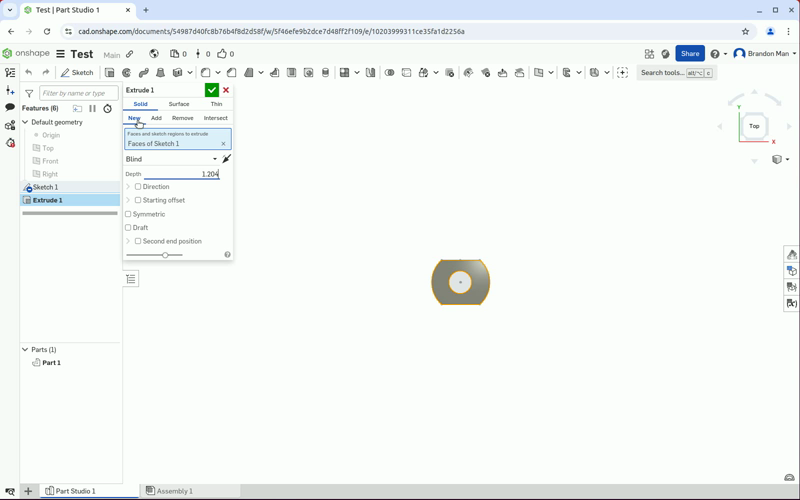
key(enter)
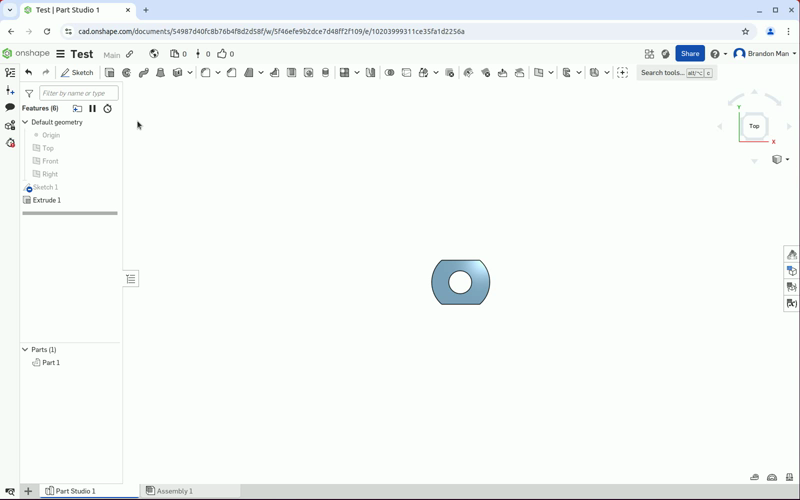
key(shift+h)
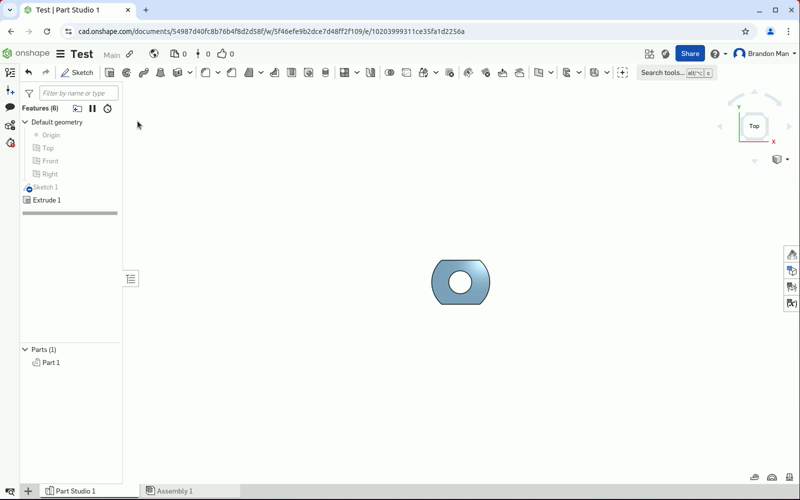
key(shift+h)
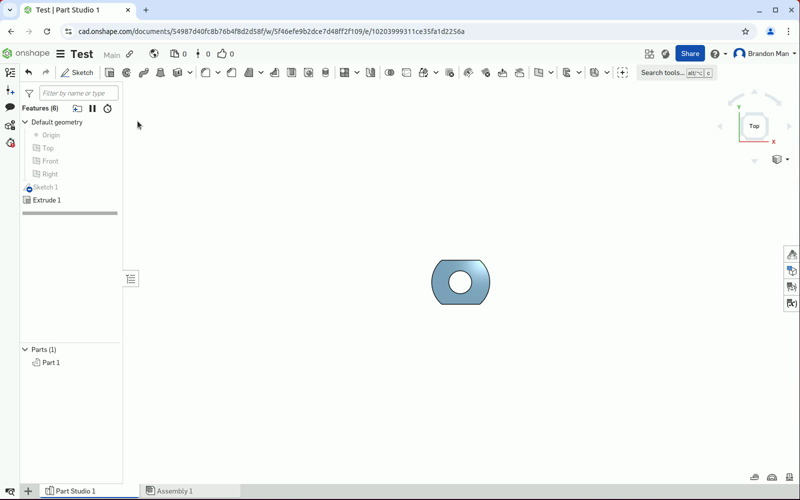
mouse_move(73, 189)
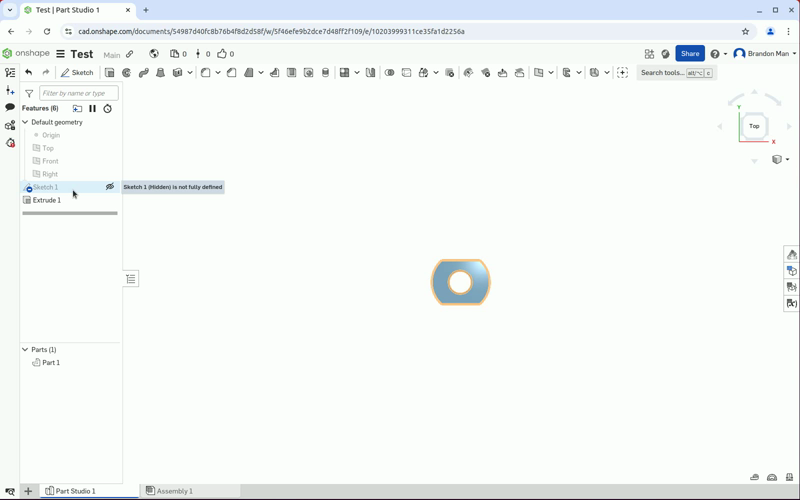
click(73, 189)
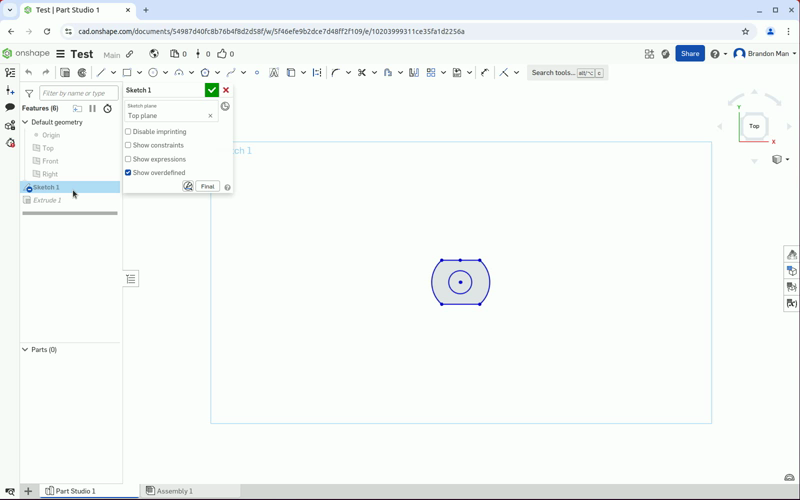
mouse_move(229, 92)
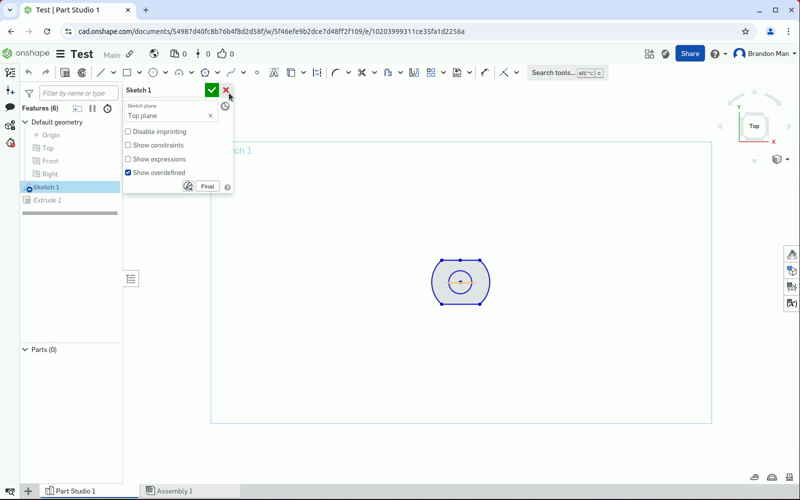
click(229, 92)
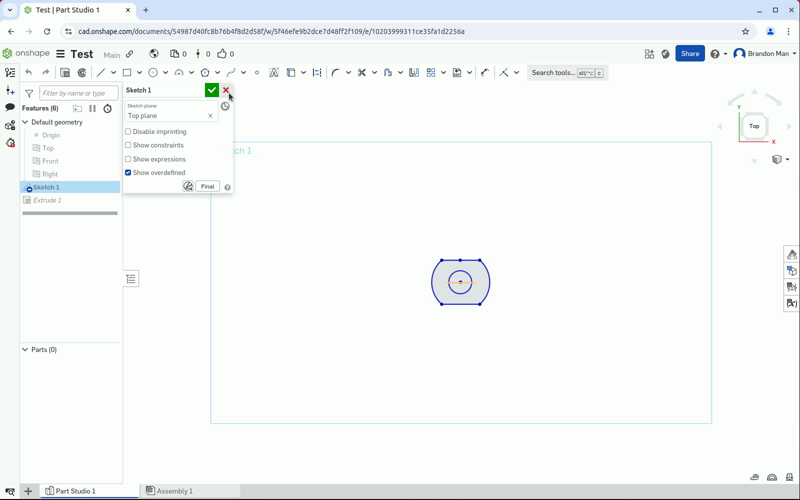
key(shift+s)
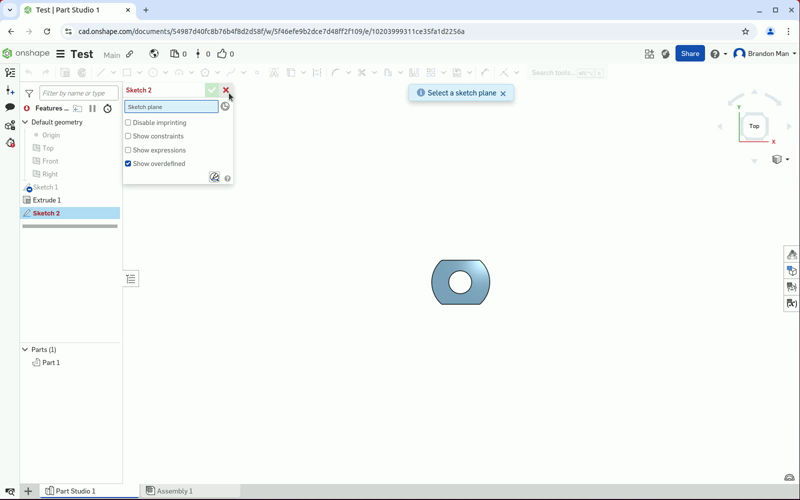
mouse_move(73, 150)
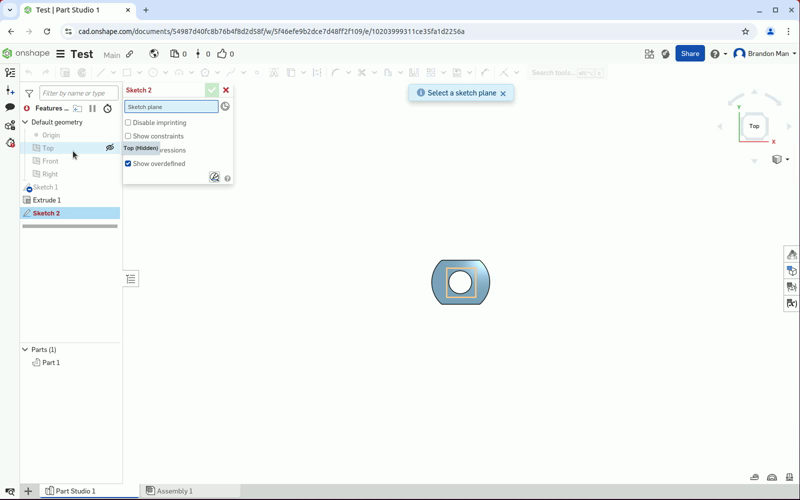
click(73, 150)
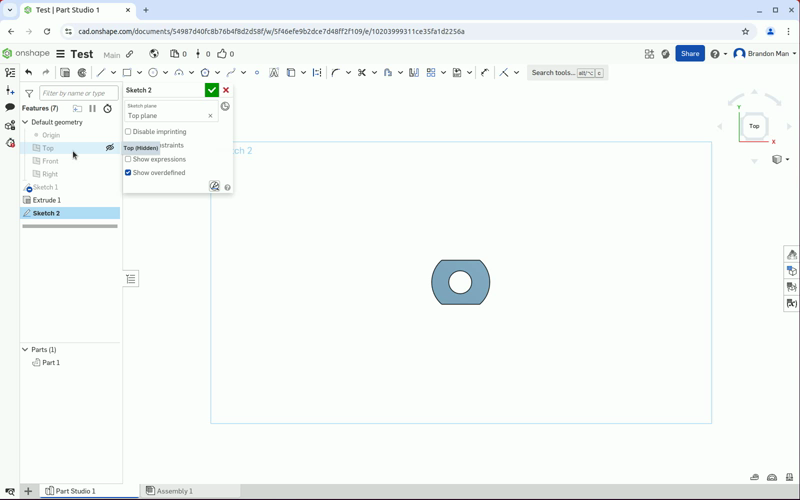
mouse_move(73, 352)
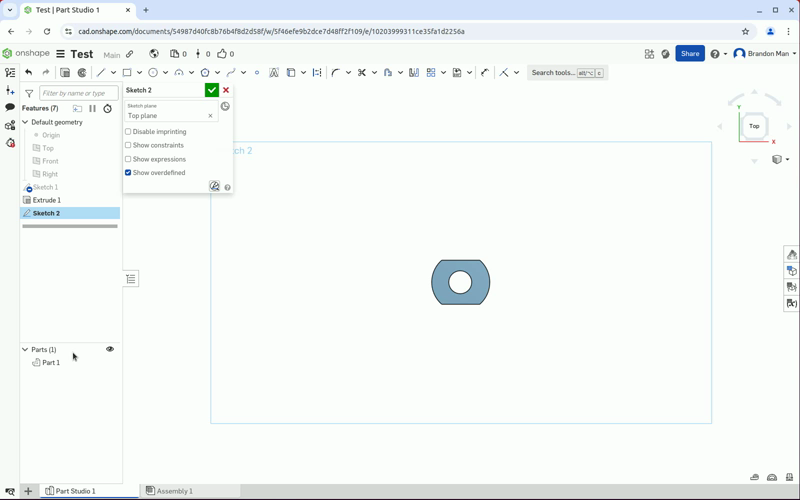
key(y)
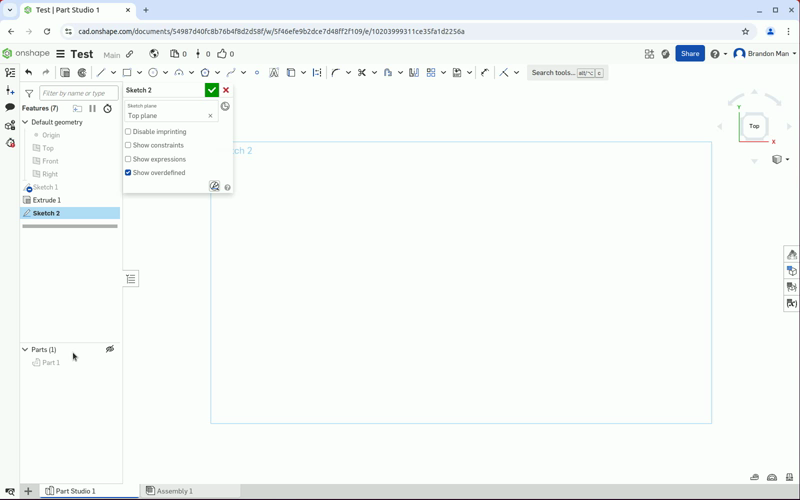
key(l)
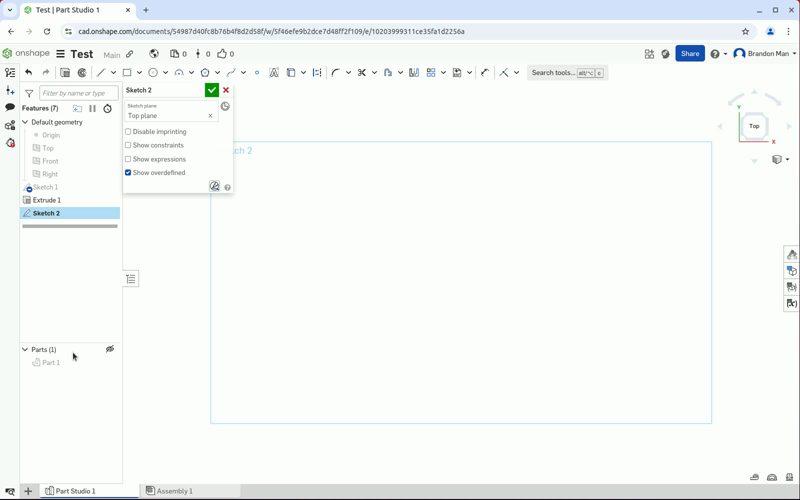
key_down(shift)
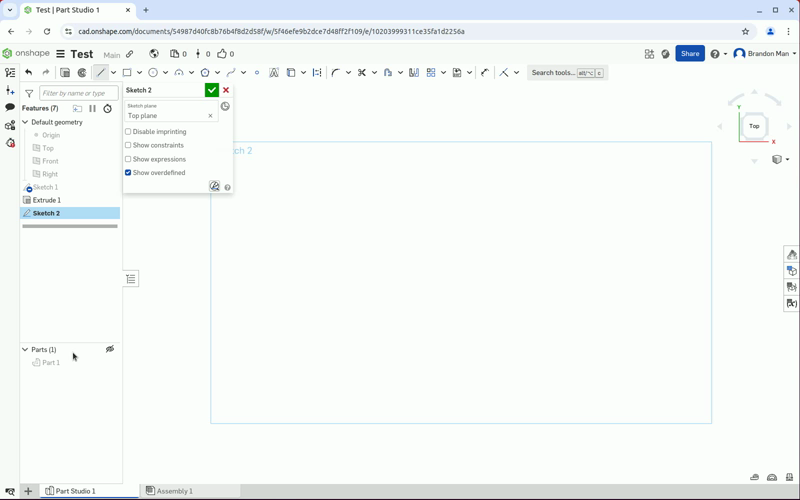
mouse_move(440, 309)
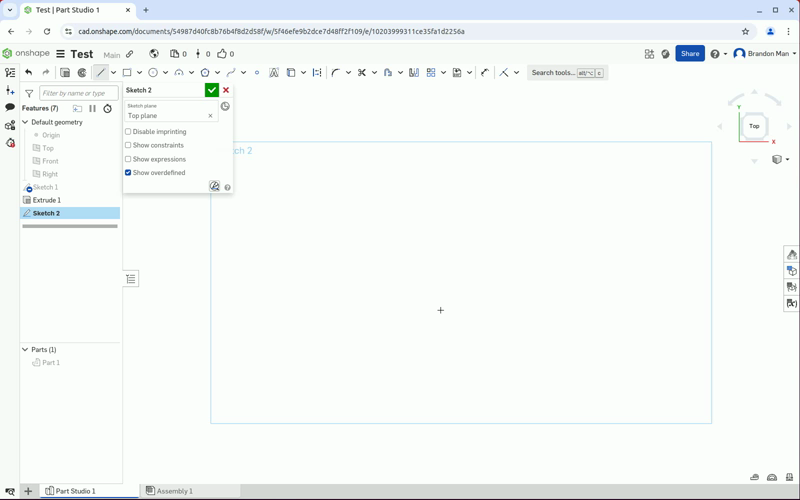
click(440, 309)
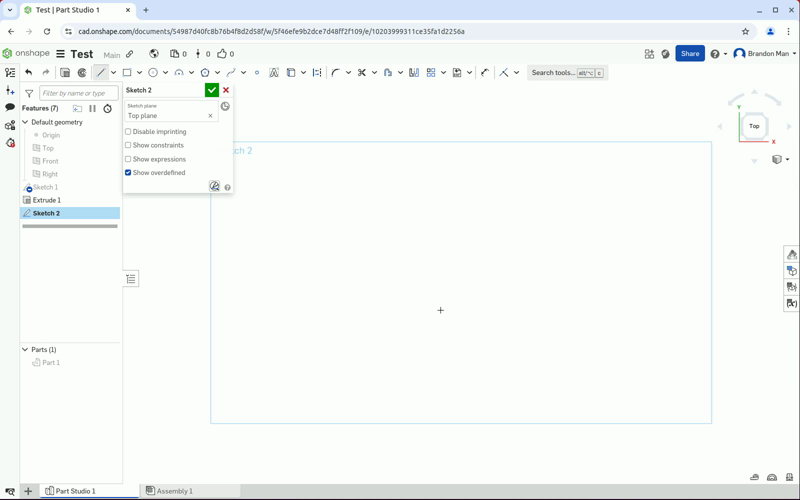
key_up(shift)
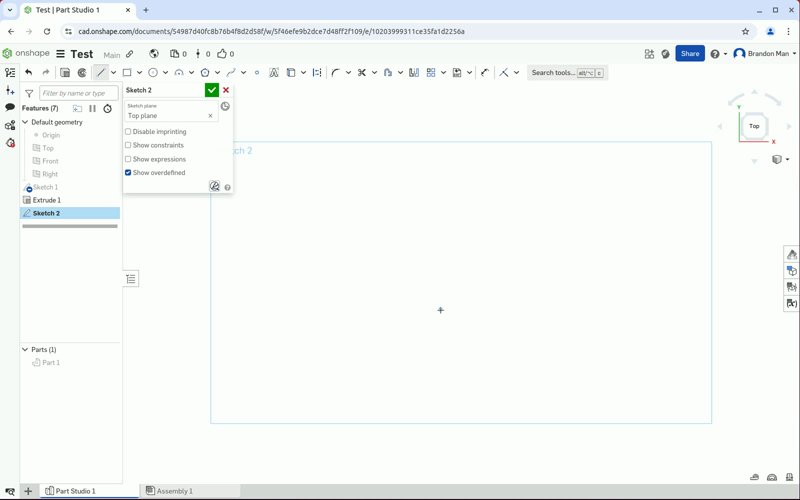
key_down(shift)
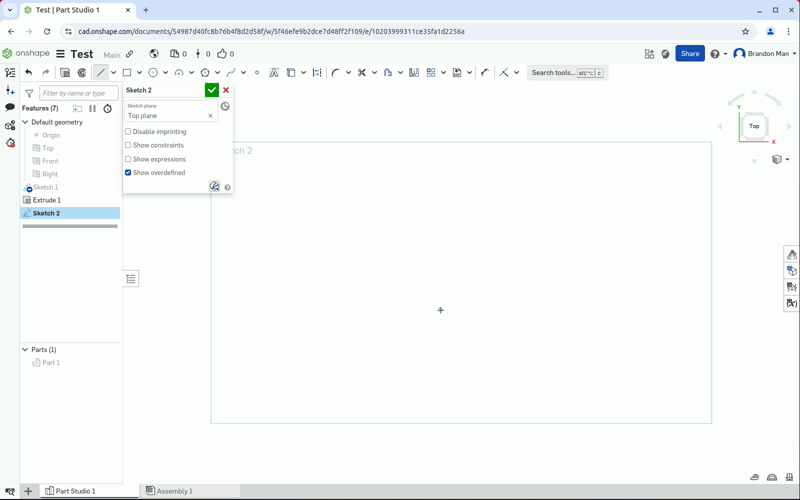
mouse_move(470, 309)
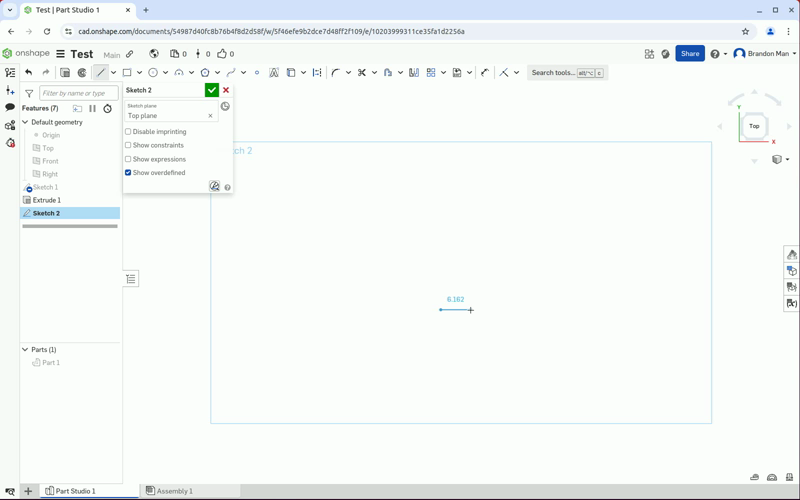
mouse_move(481, 309)
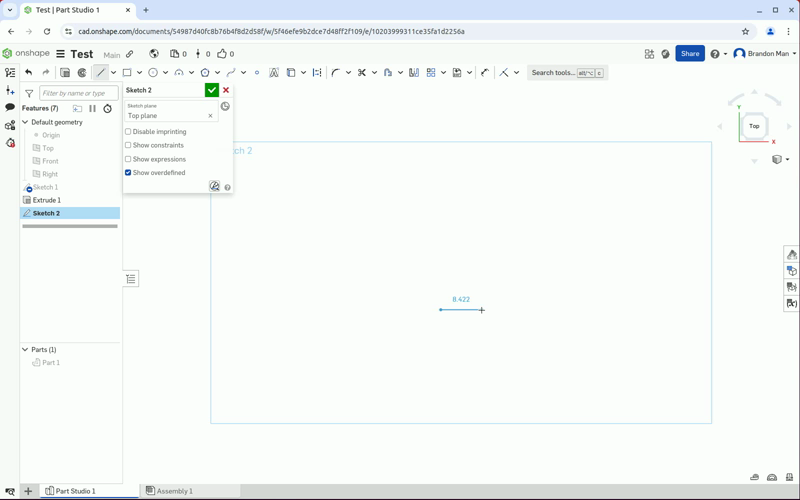
click(481, 309)
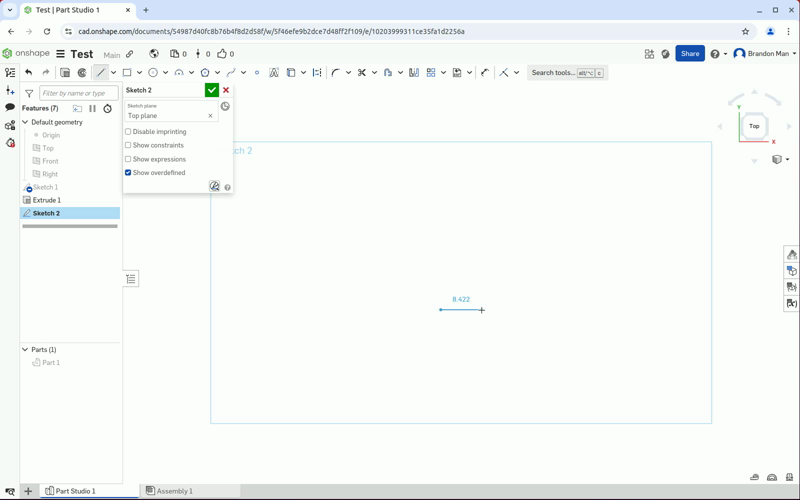
key_up(shift)
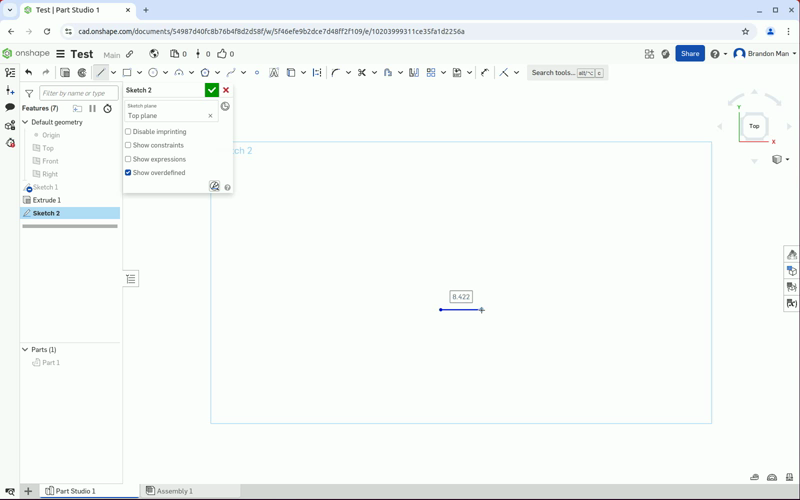
key(esc)
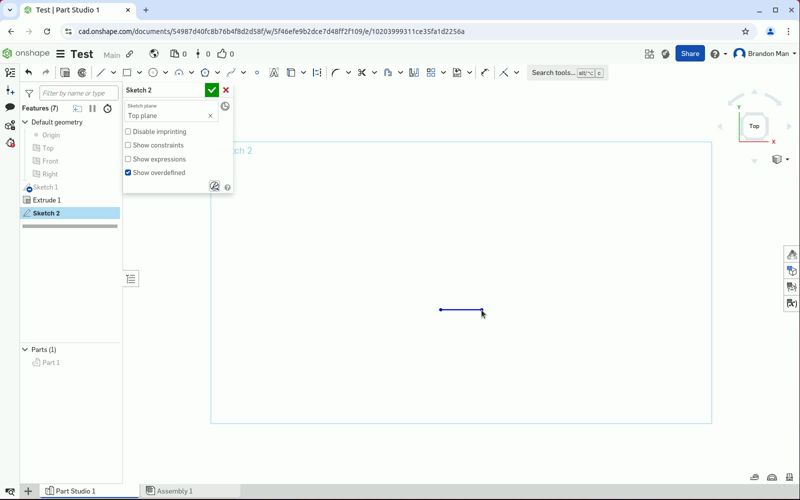
key(a)
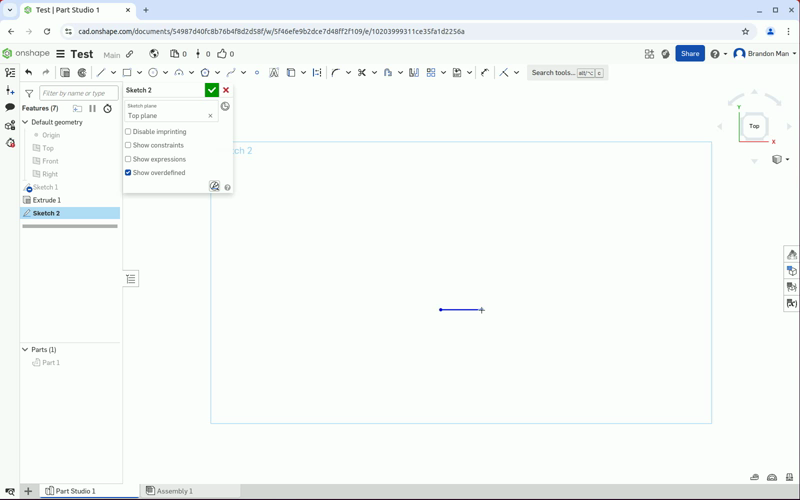
mouse_move(481, 309)
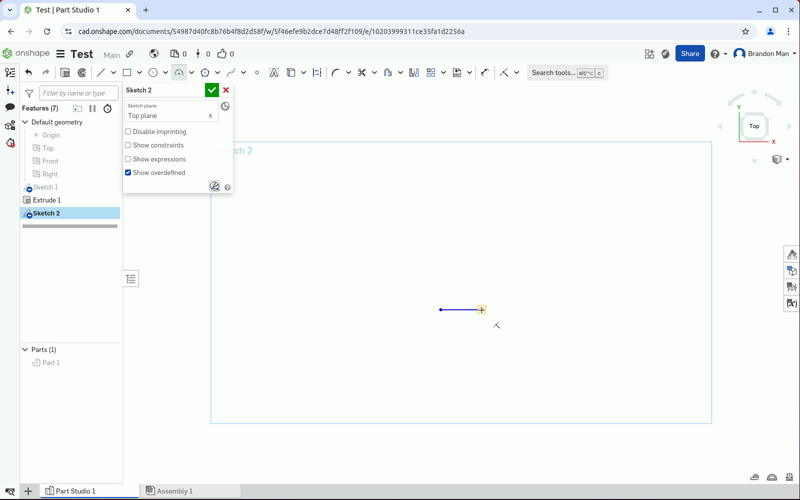
click(481, 309)
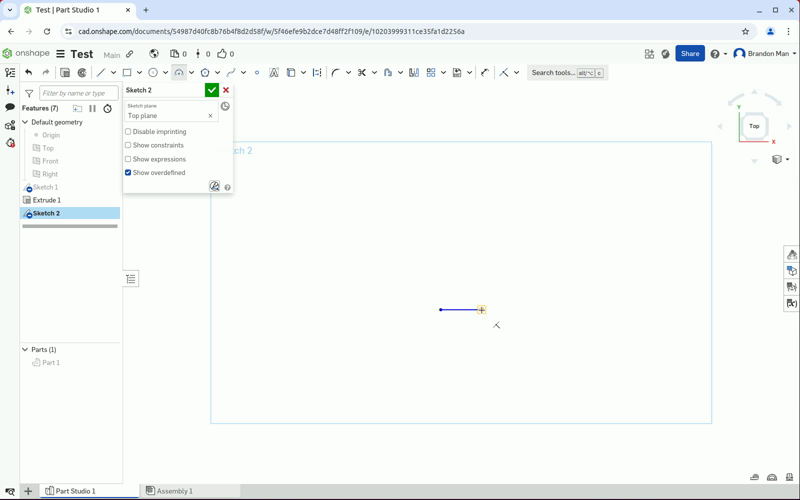
key_down(shift)
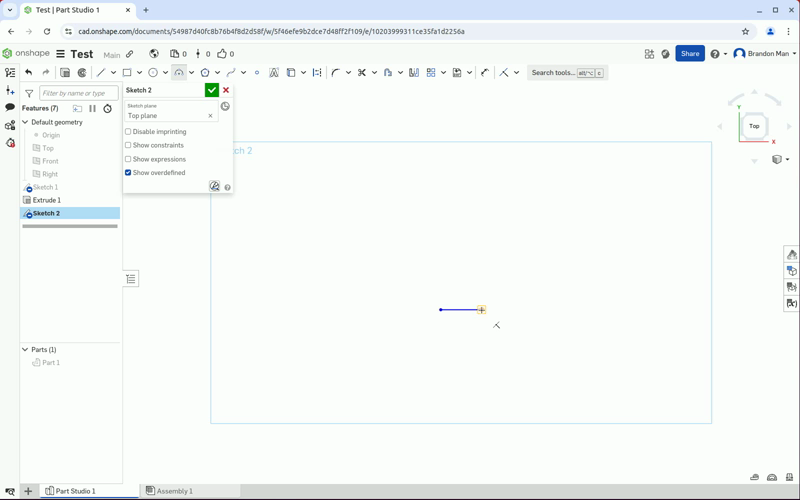
mouse_move(481, 255)
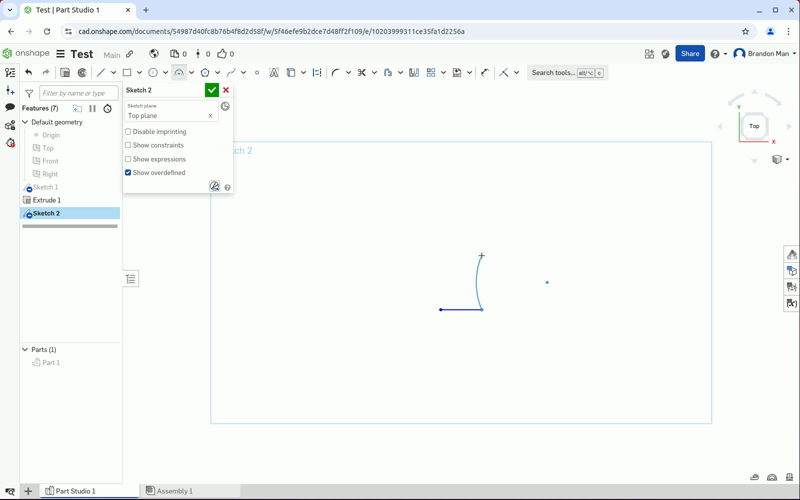
click(481, 255)
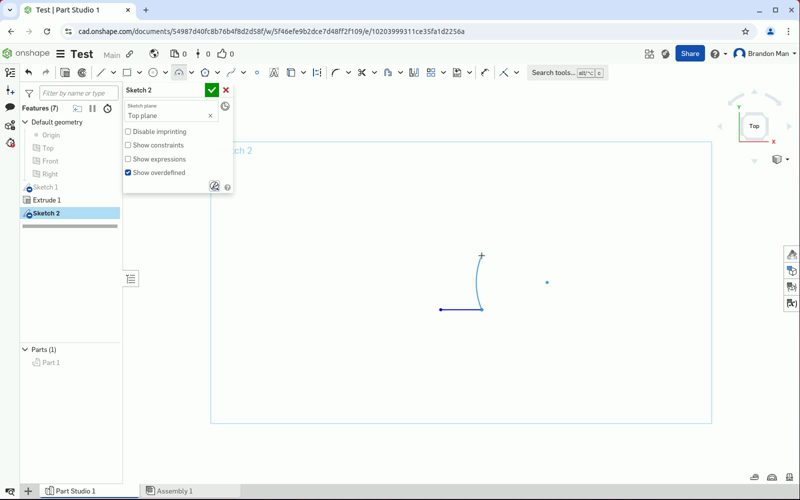
mouse_move(495, 282)
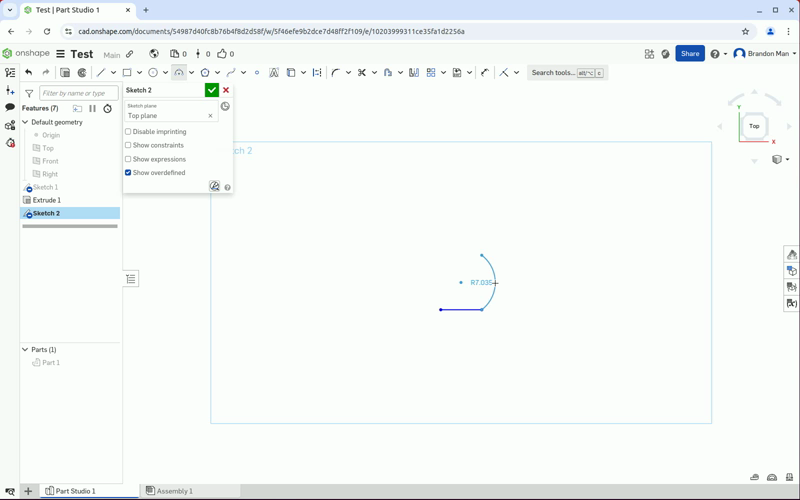
click(495, 282)
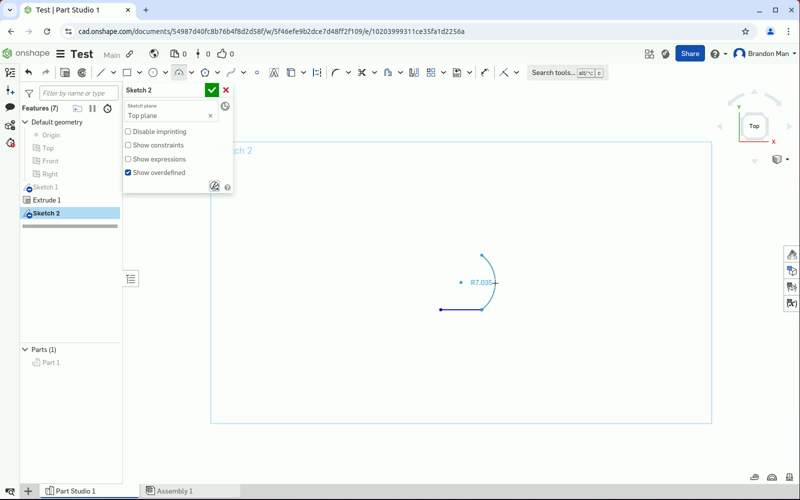
key_up(shift)
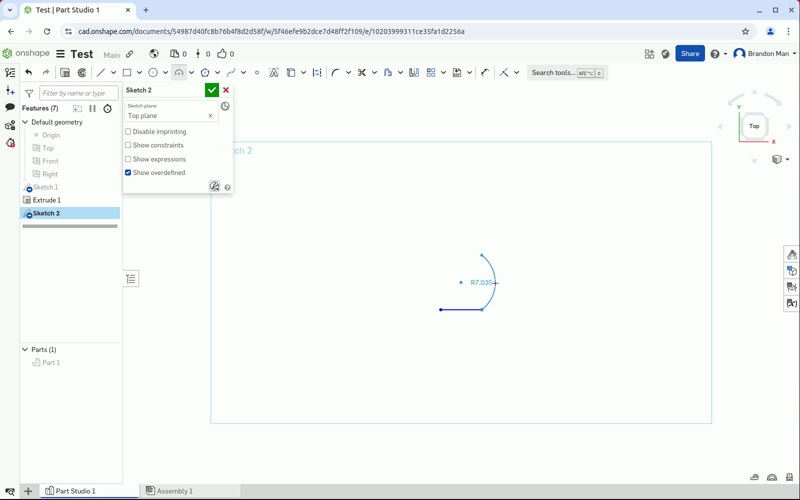
key(esc)
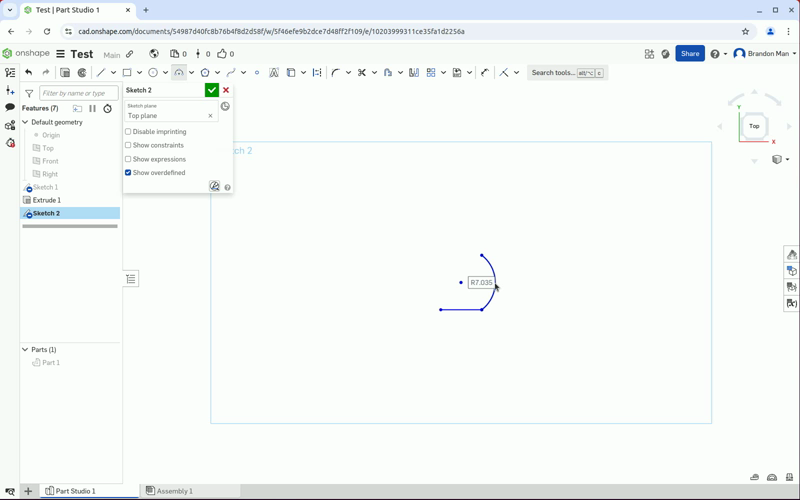
key(l)
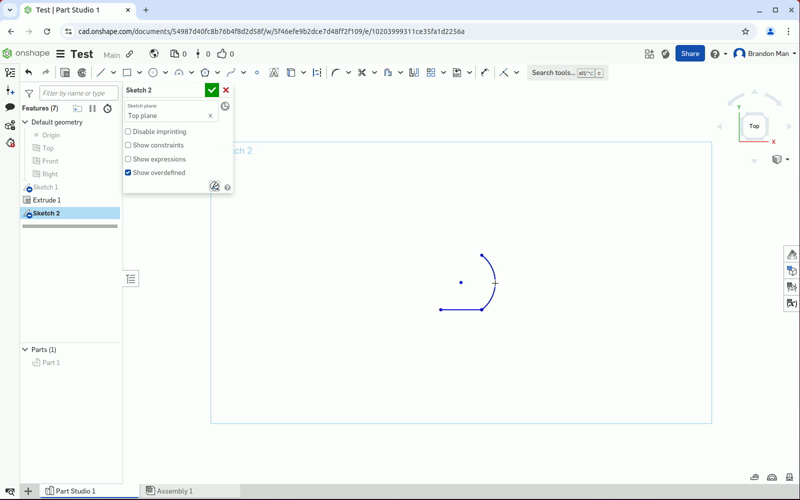
mouse_move(481, 255)
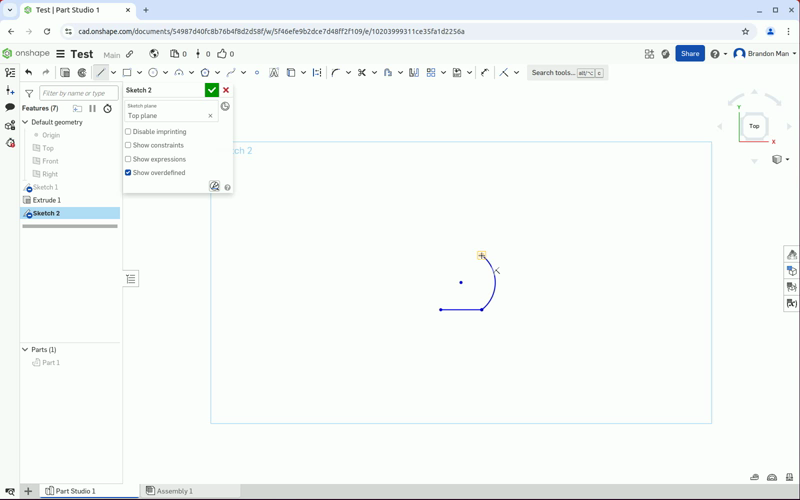
click(481, 255)
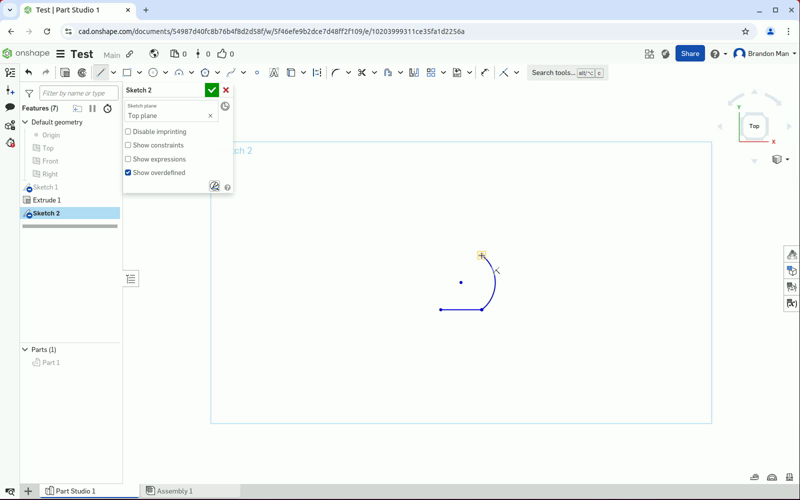
key_down(shift)
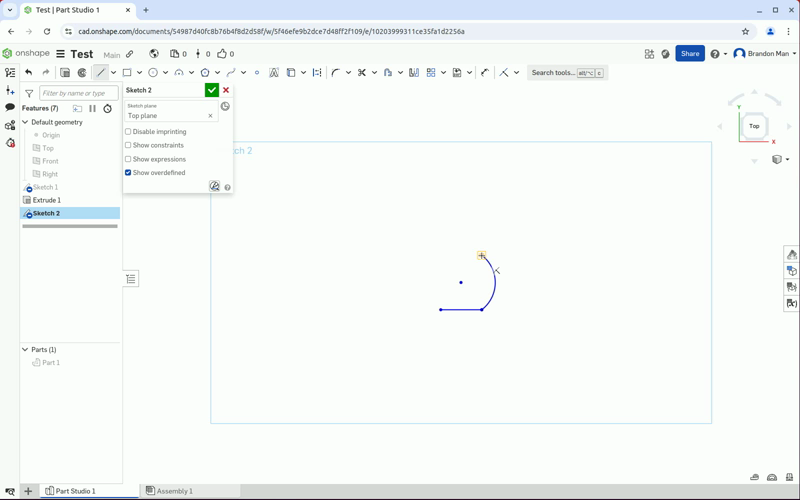
mouse_move(511, 255)
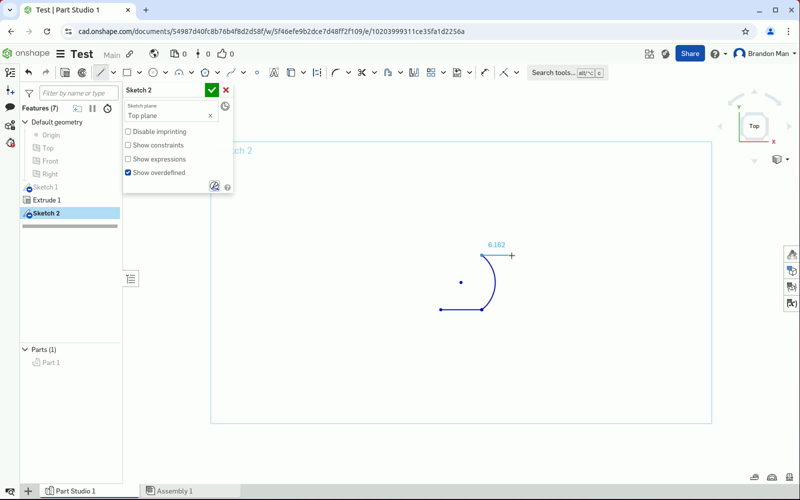
mouse_move(440, 255)
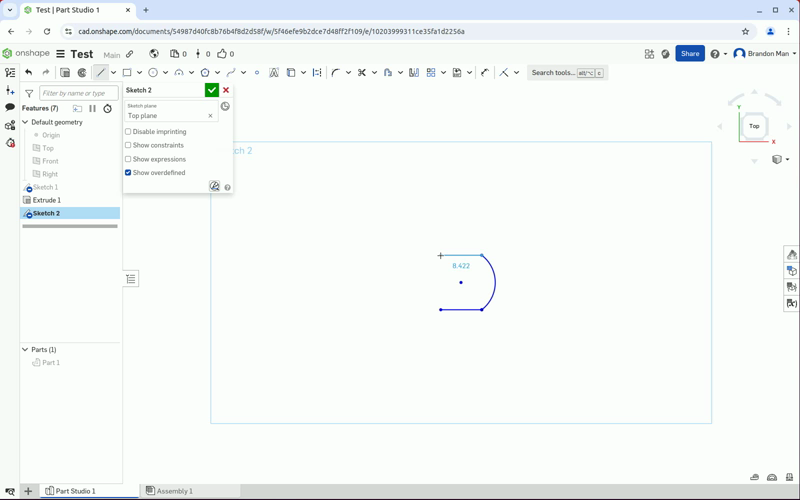
click(440, 255)
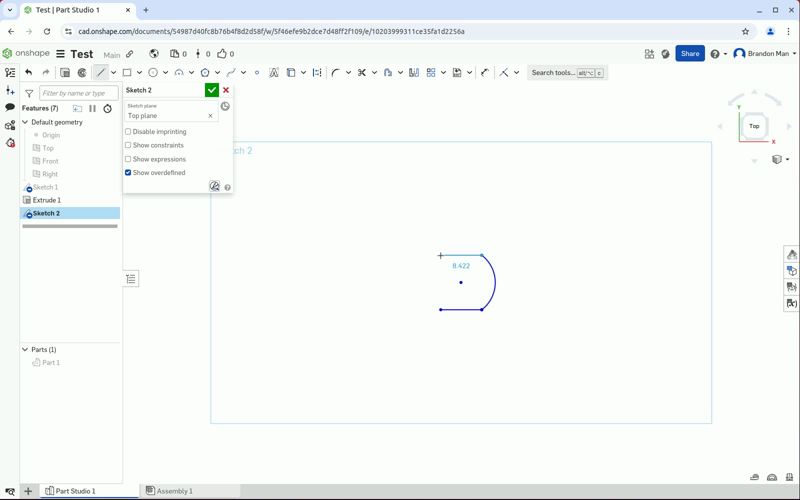
key_up(shift)
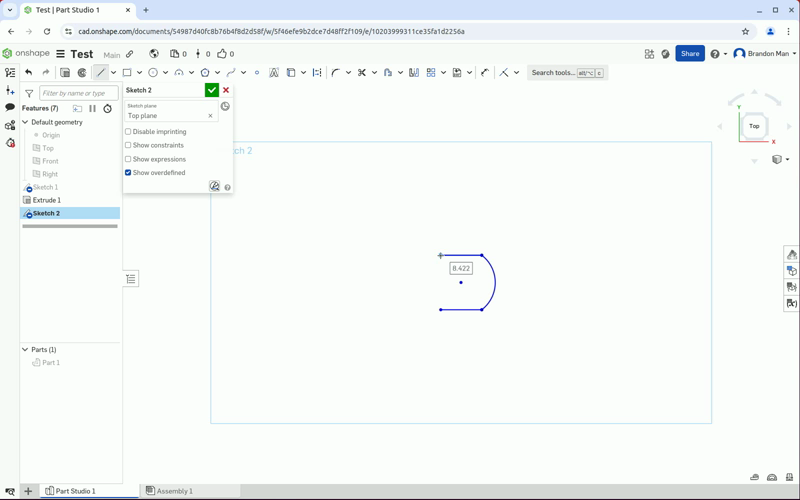
key(esc)
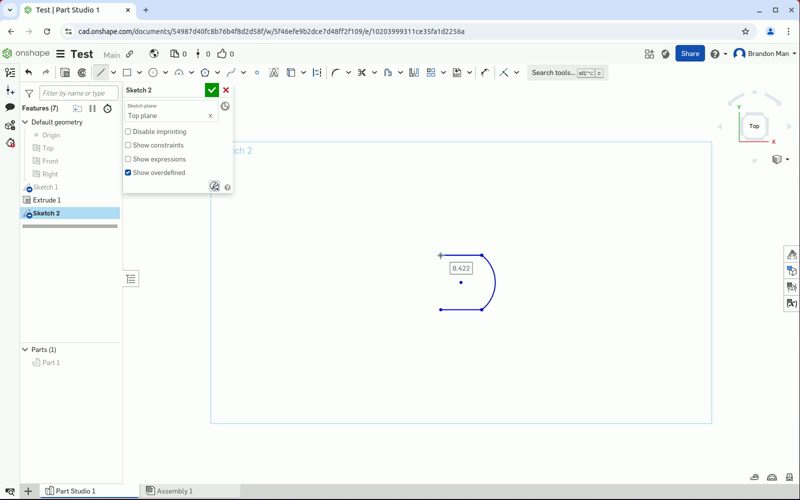
key(a)
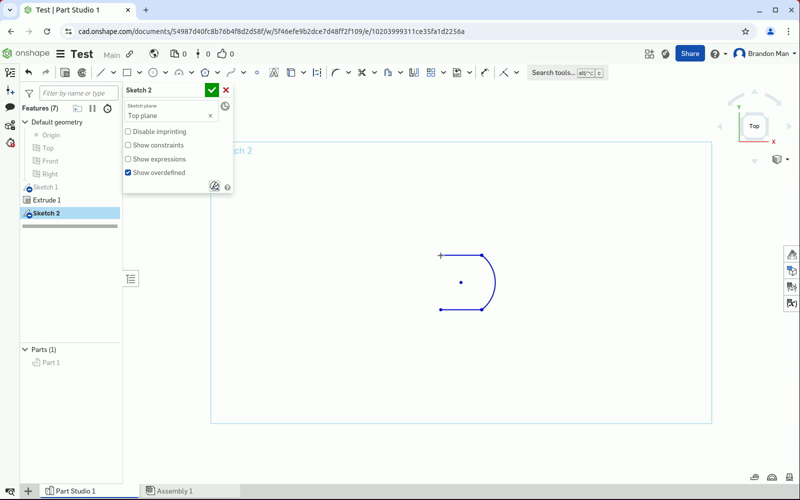
mouse_move(440, 255)
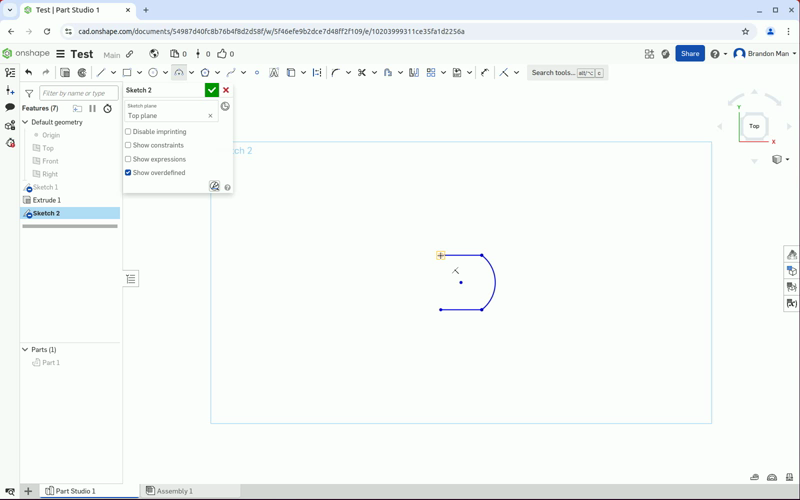
click(440, 255)
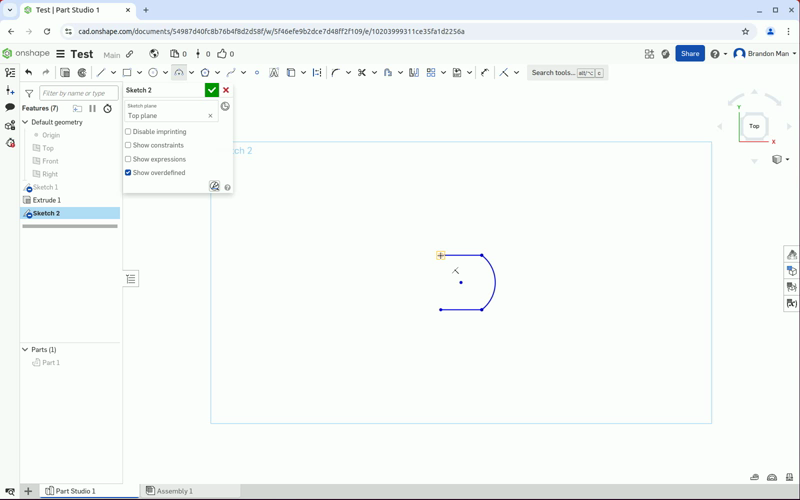
mouse_move(440, 309)
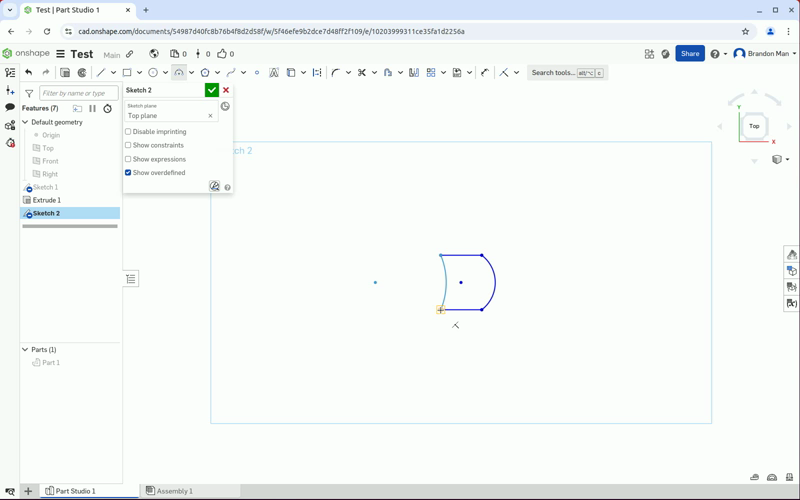
click(440, 309)
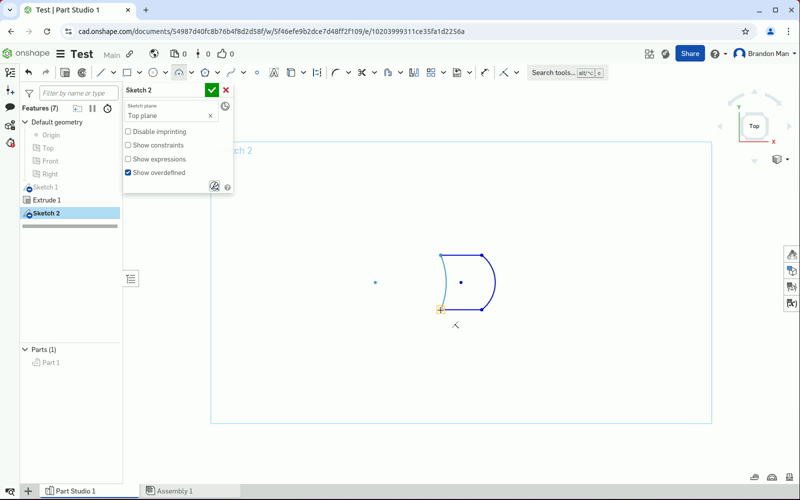
key_down(shift)
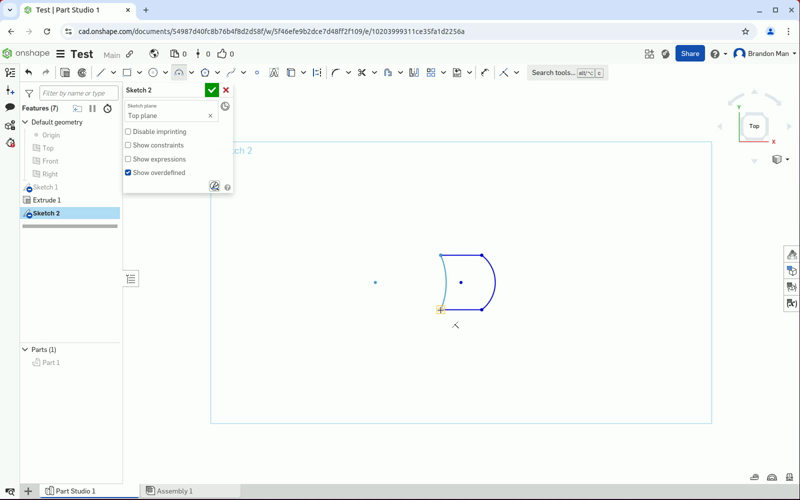
mouse_move(427, 282)
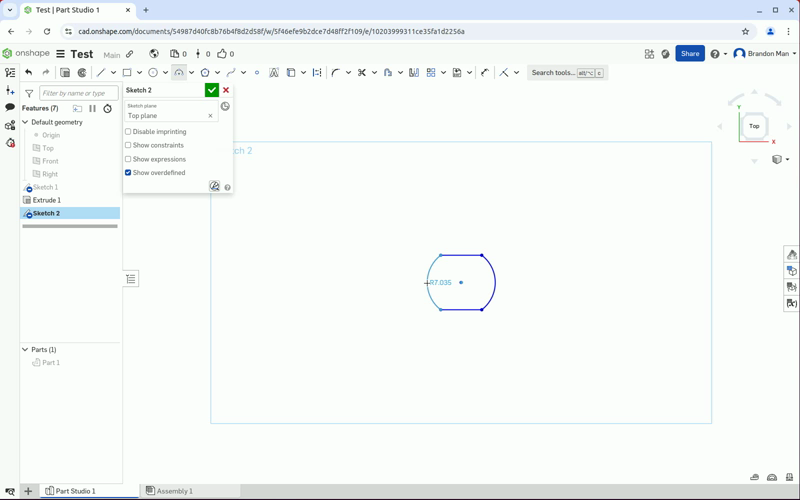
click(427, 282)
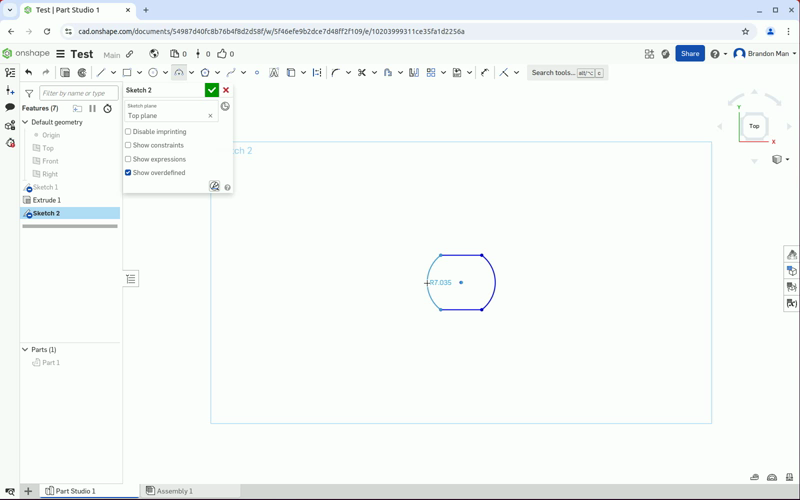
key_up(shift)
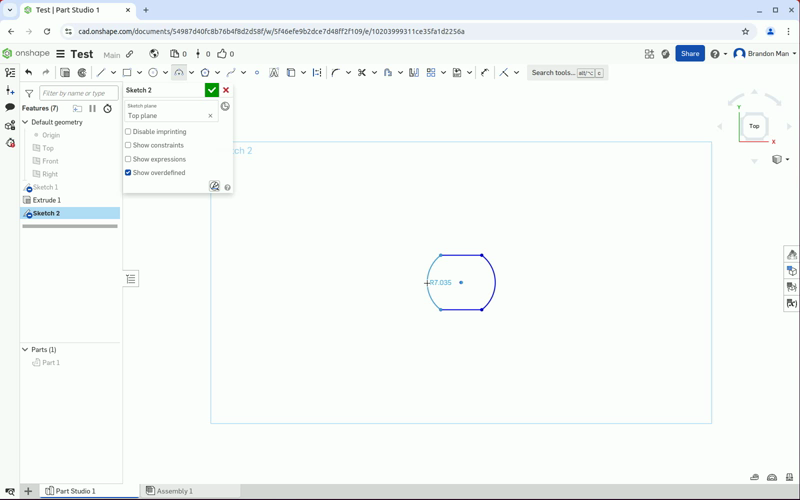
key(esc)
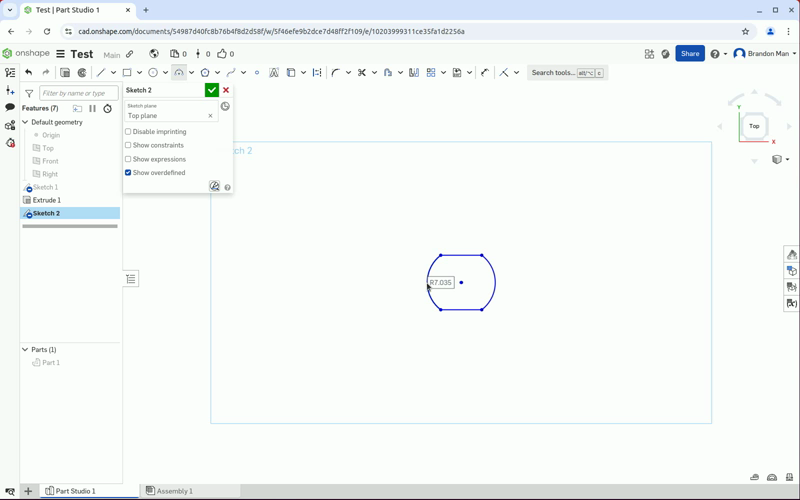
key(l)
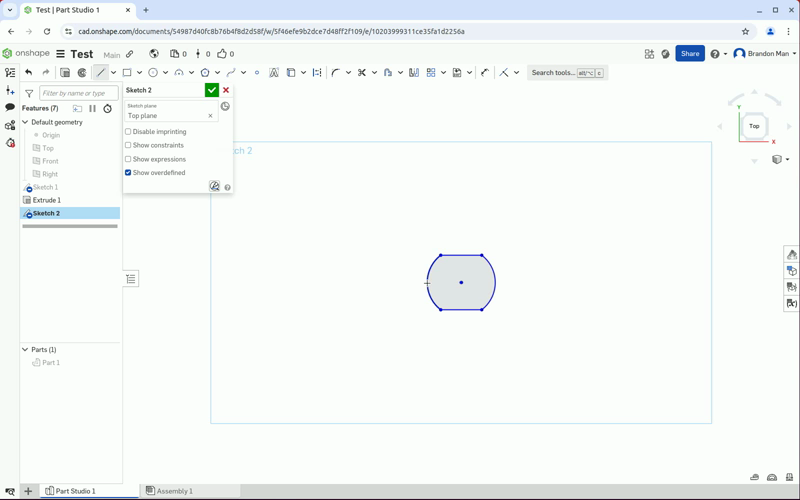
key_down(shift)
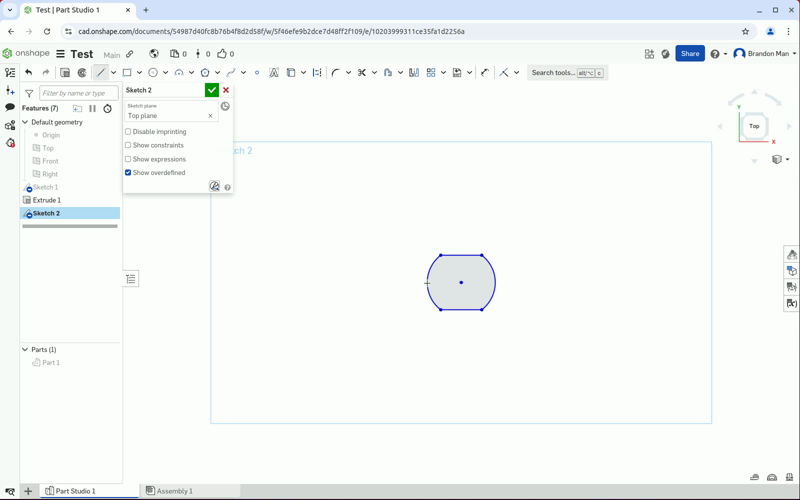
mouse_move(442, 304)
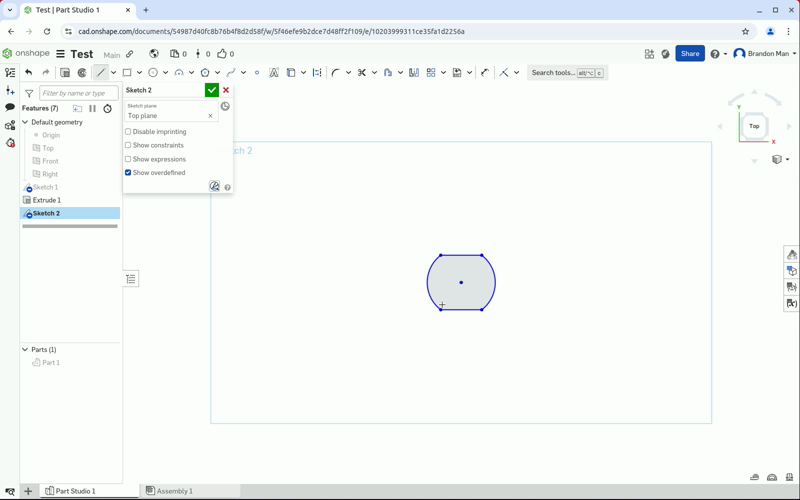
click(442, 304)
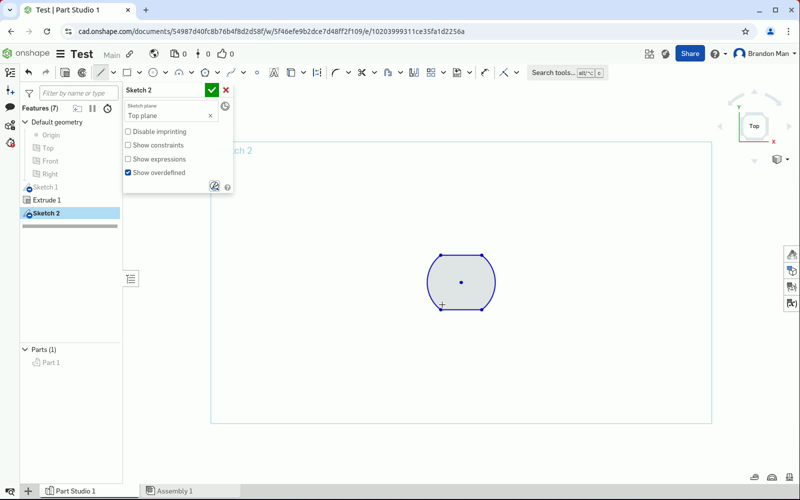
key_up(shift)
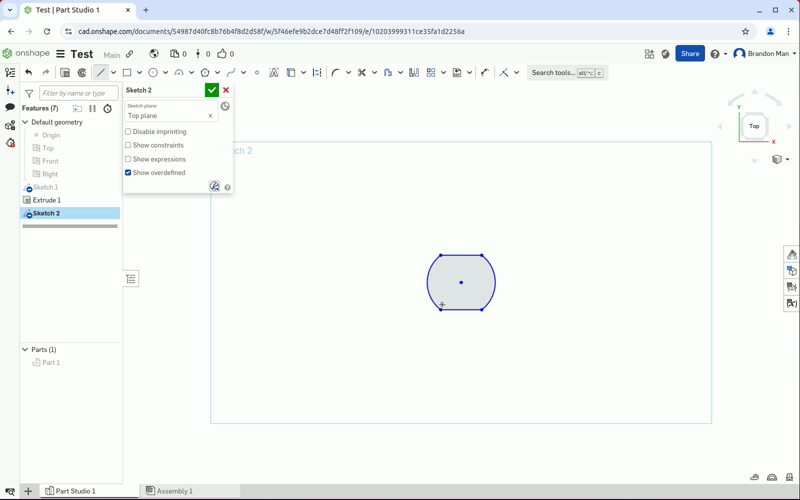
key_down(shift)
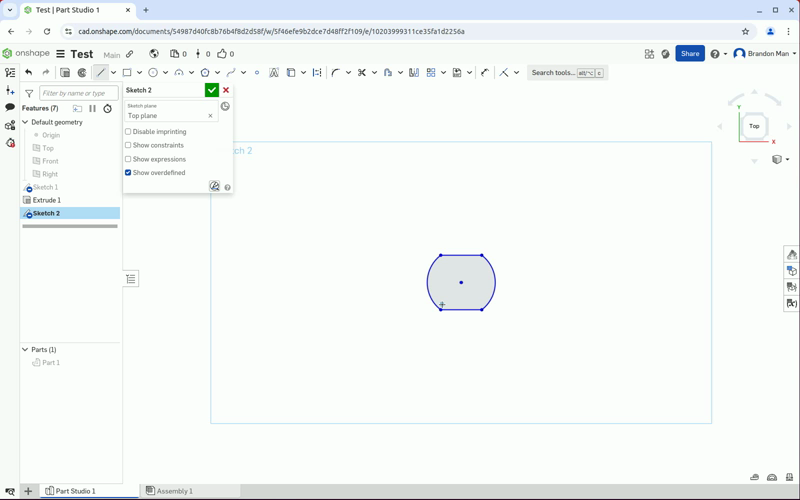
mouse_move(472, 304)
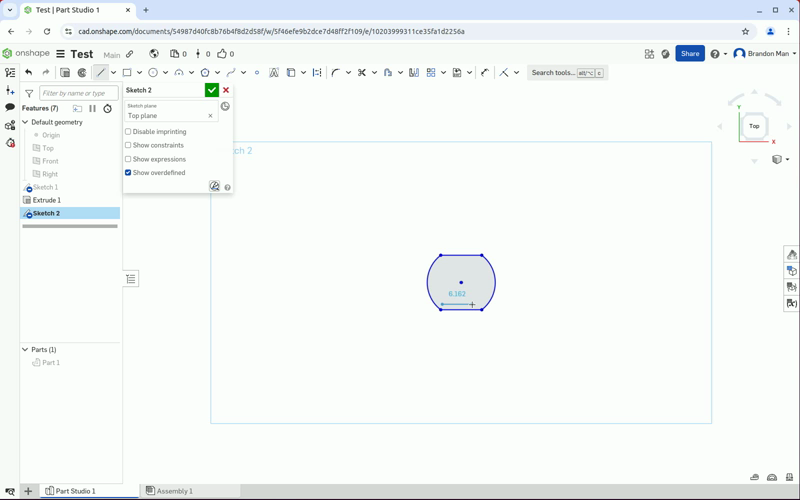
mouse_move(480, 304)
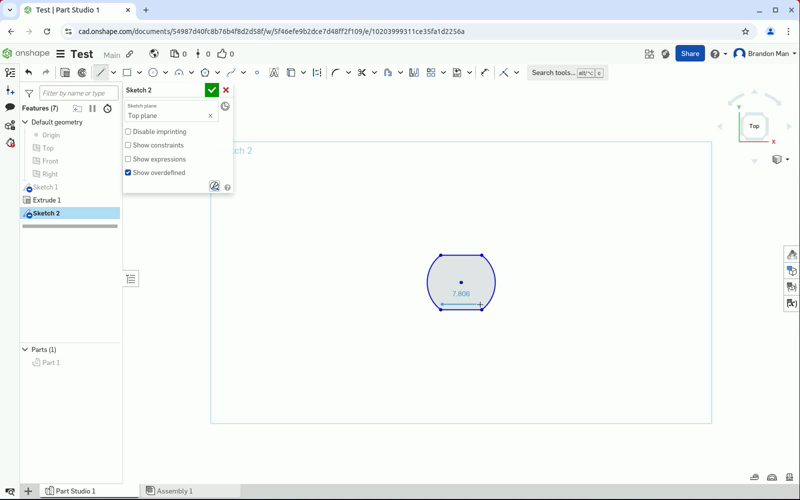
click(480, 304)
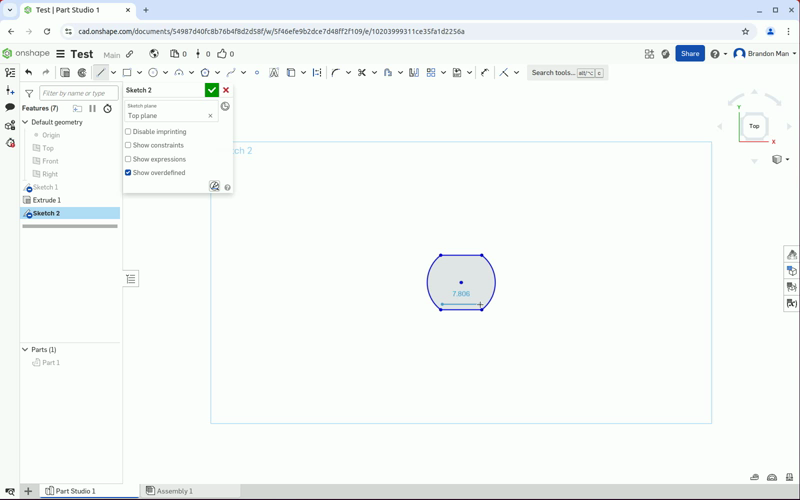
key_up(shift)
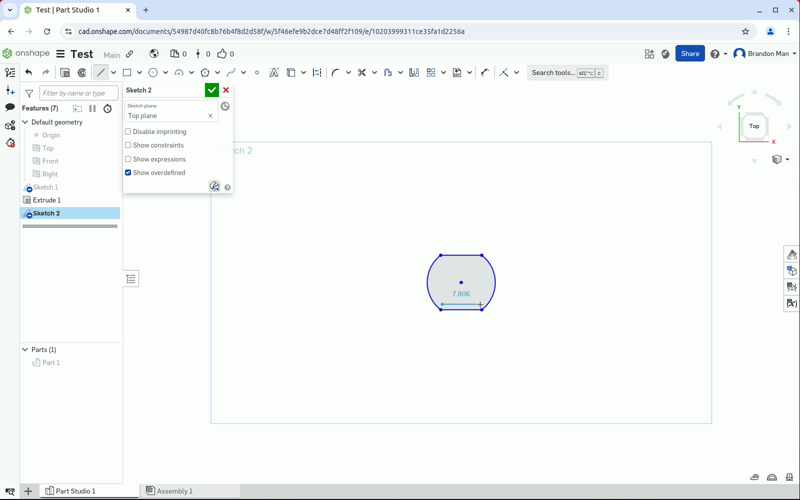
key(esc)
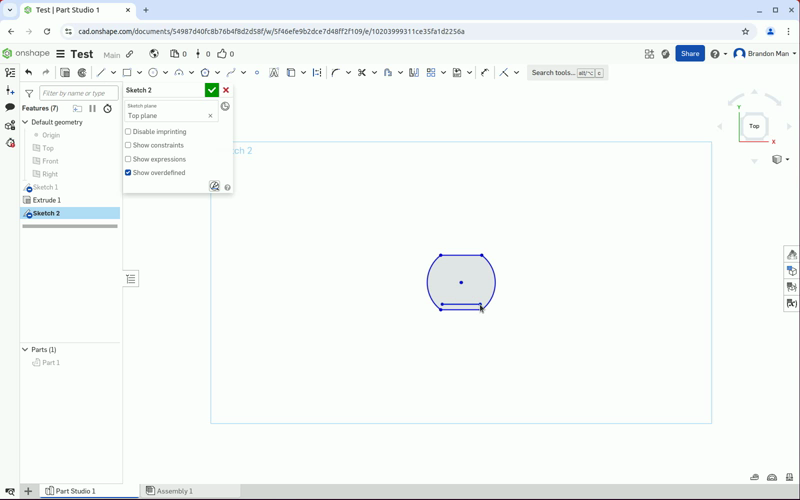
key(a)
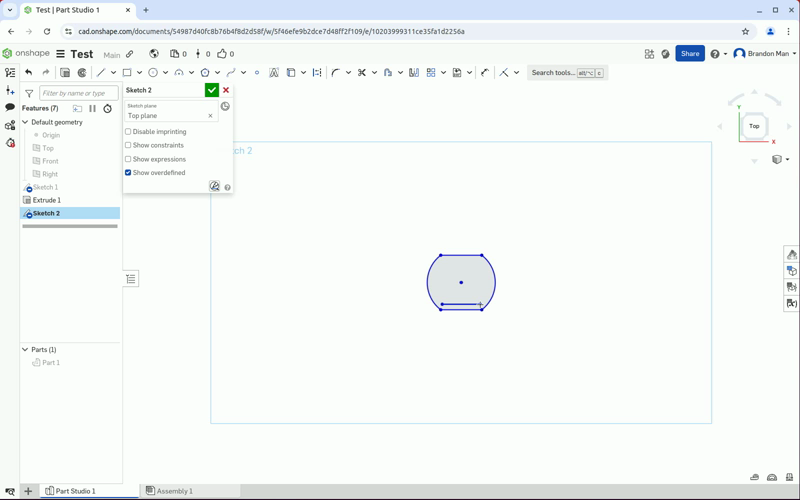
mouse_move(480, 304)
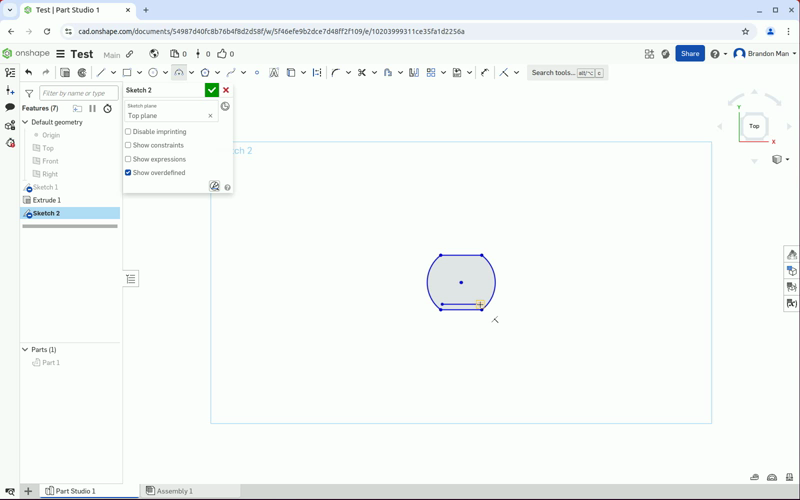
click(480, 304)
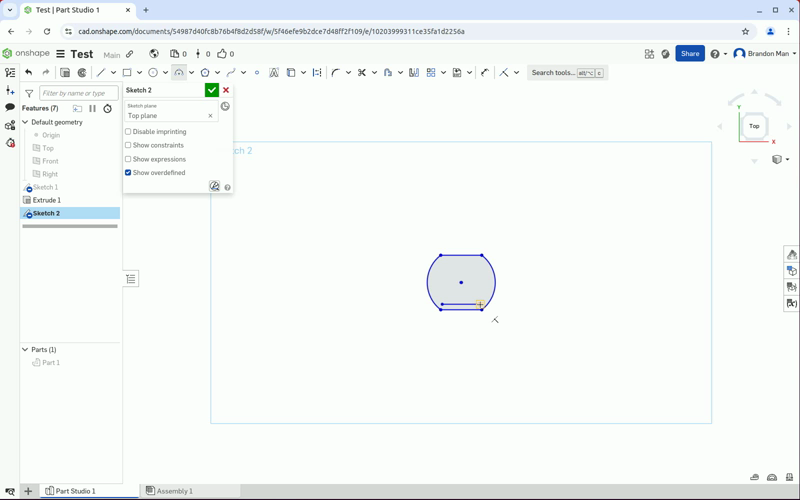
key_down(shift)
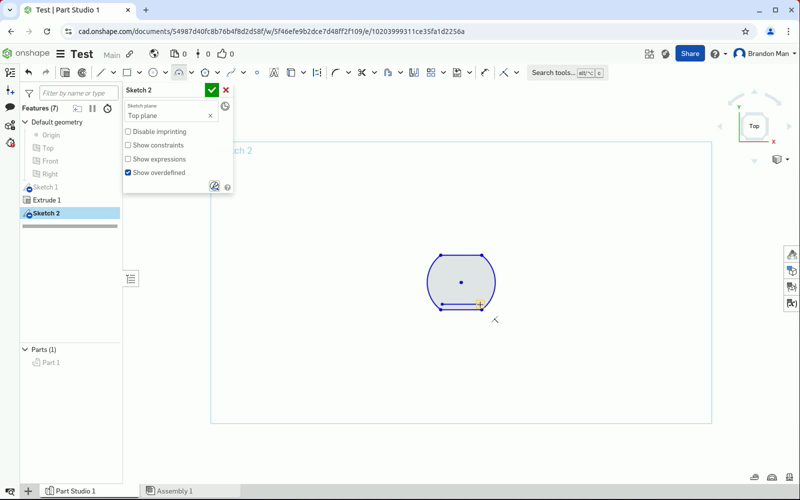
mouse_move(480, 260)
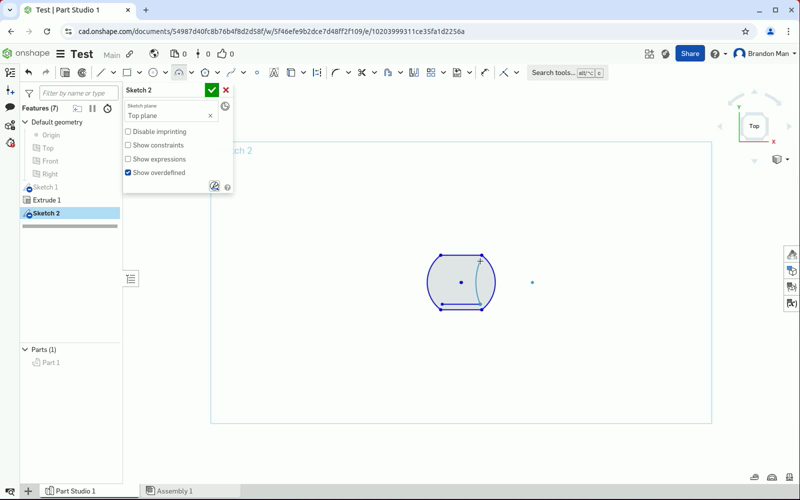
click(480, 260)
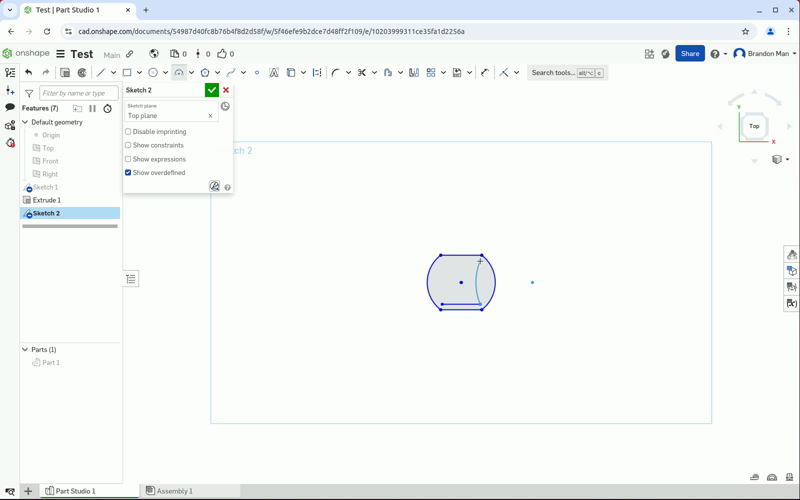
mouse_move(489, 282)
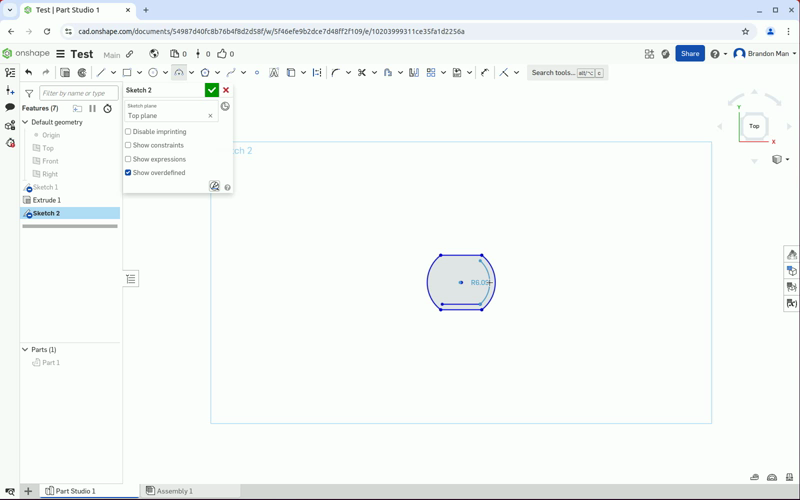
click(489, 282)
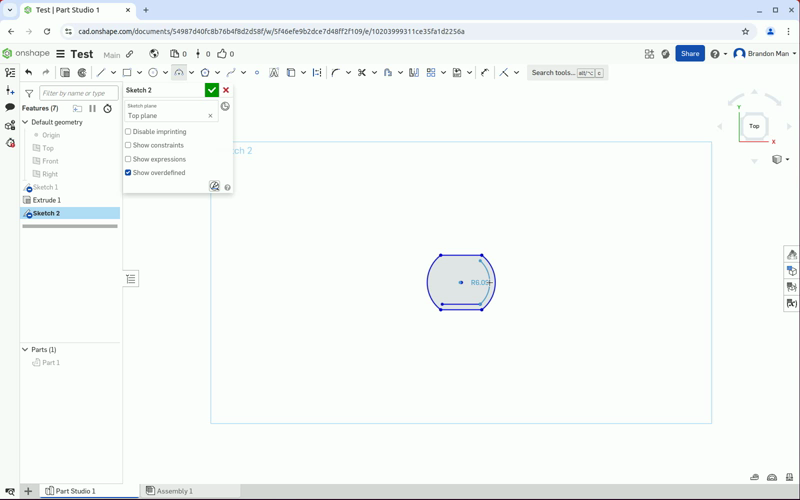
key_up(shift)
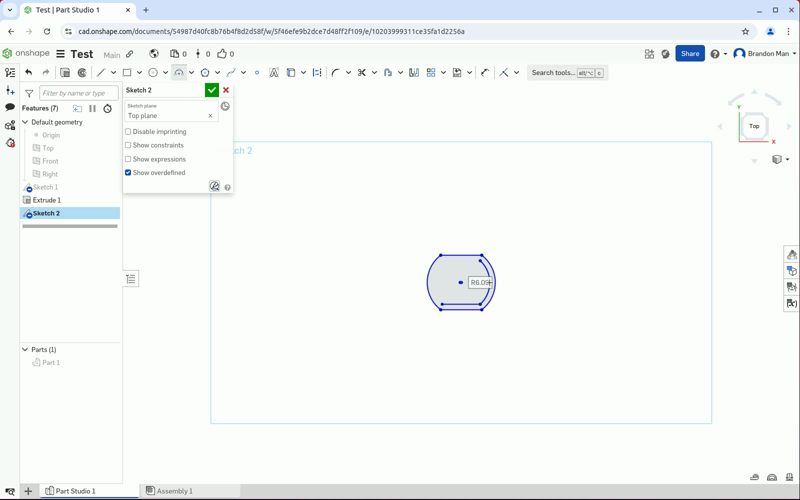
key(esc)
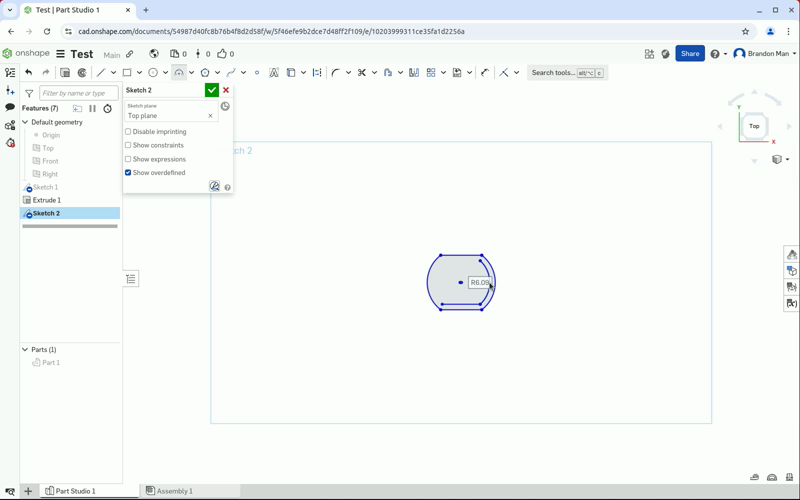
key(l)
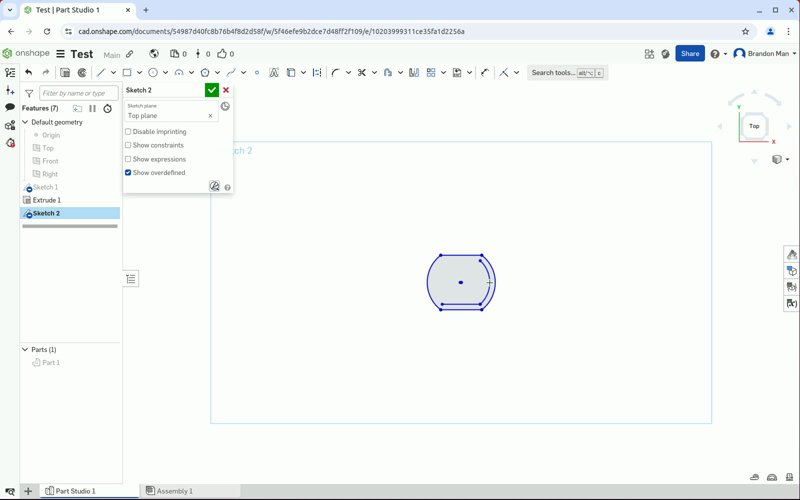
mouse_move(480, 260)
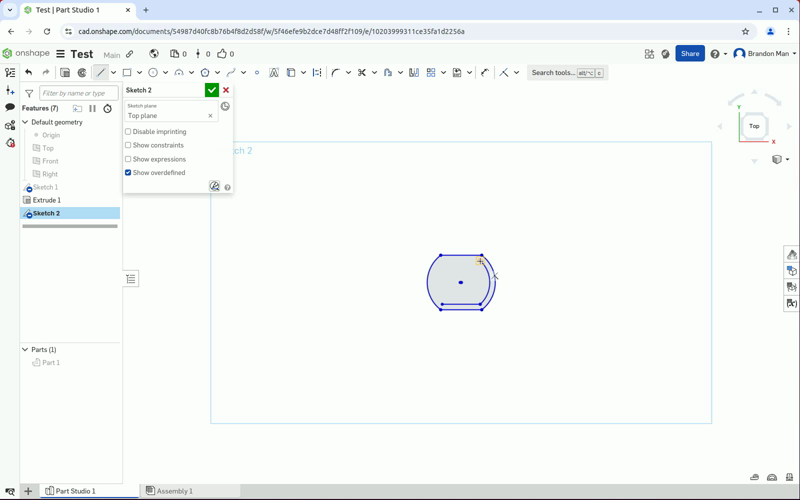
click(480, 260)
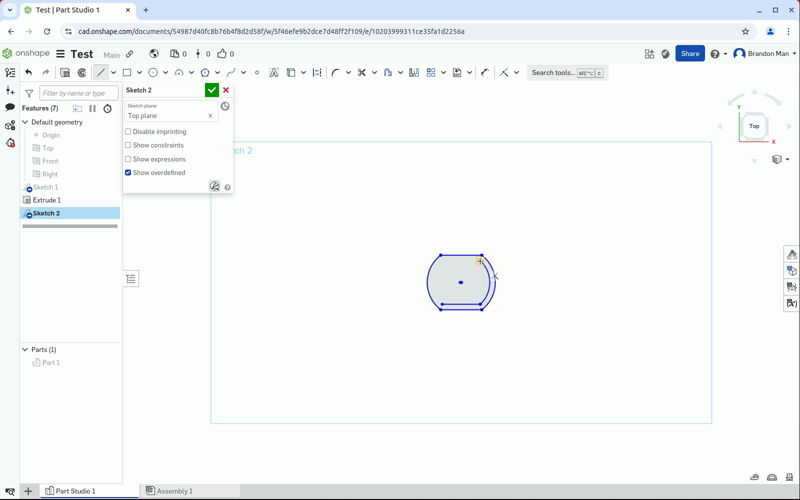
key_down(shift)
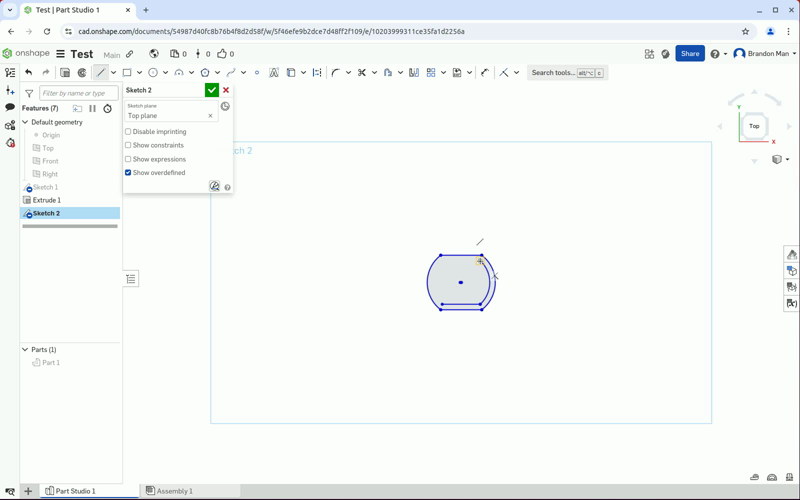
mouse_move(510, 260)
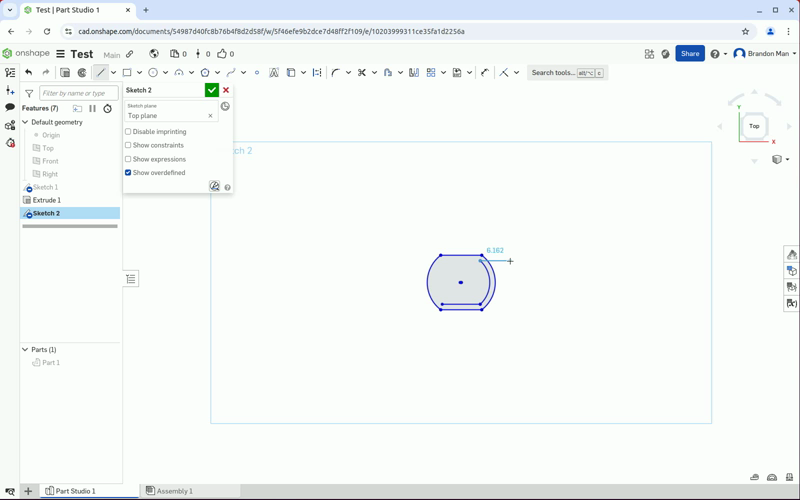
mouse_move(461, 260)
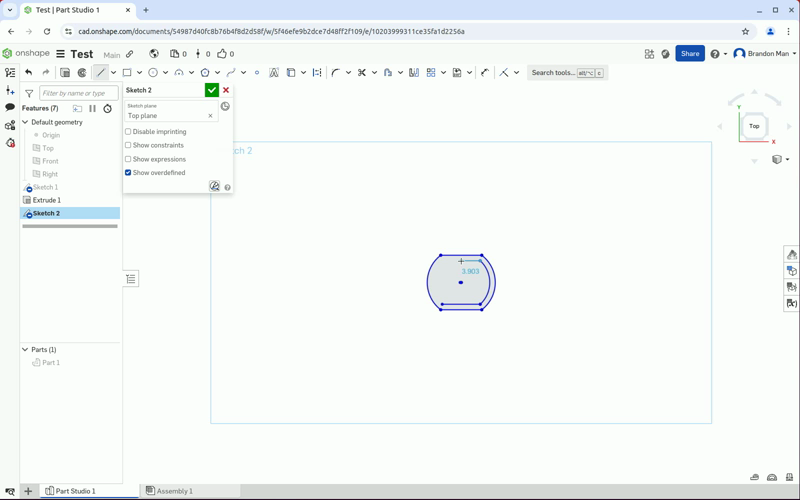
click(461, 260)
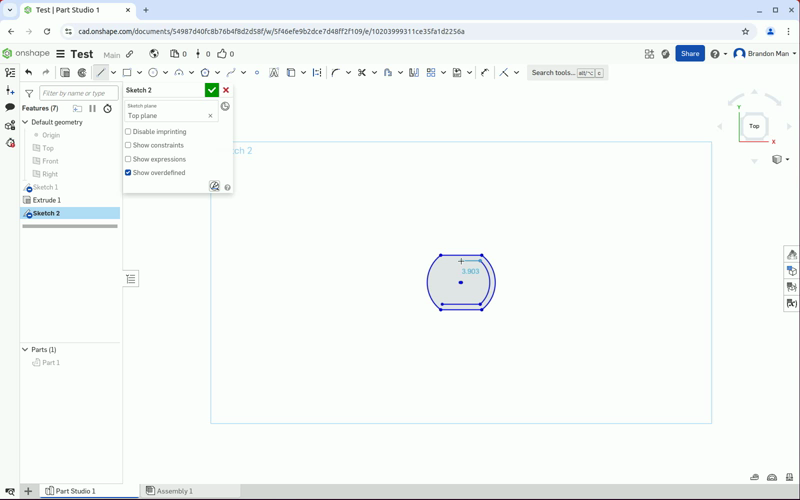
key_up(shift)
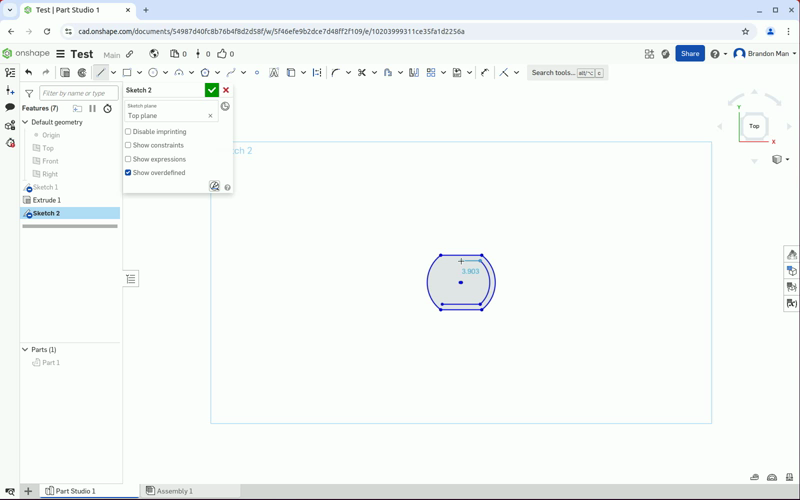
key_down(shift)
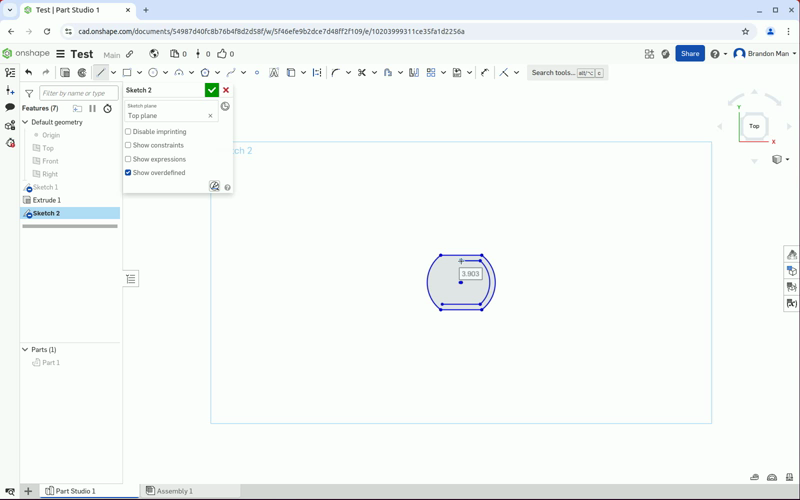
mouse_move(491, 260)
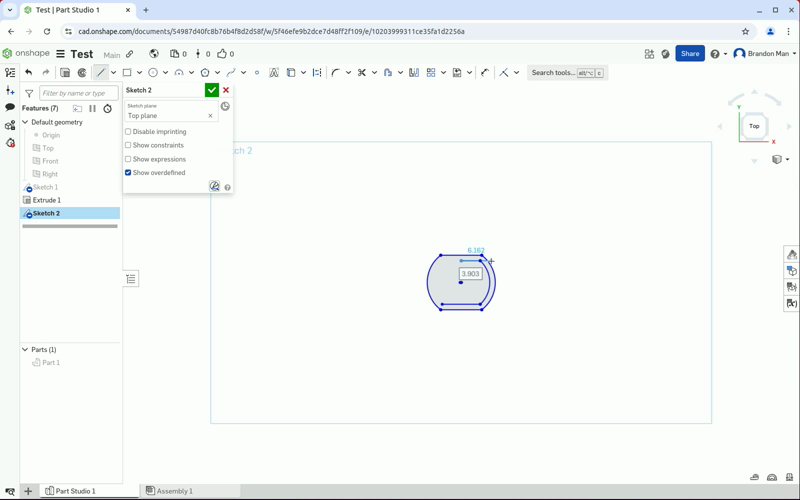
mouse_move(442, 260)
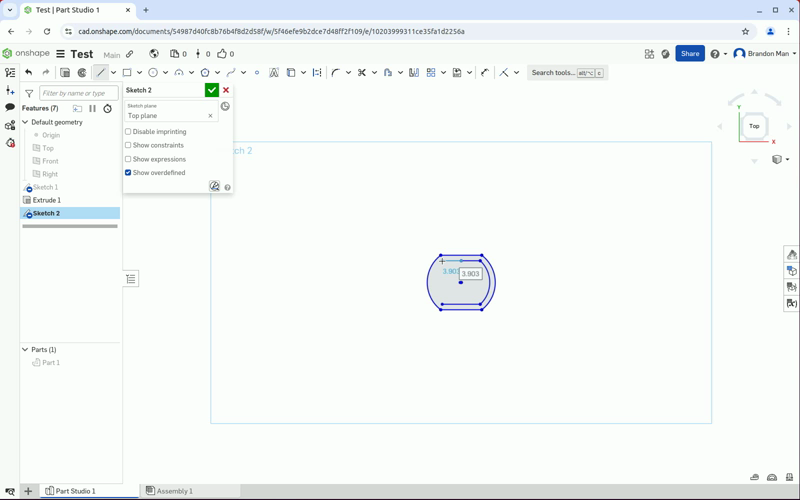
click(442, 260)
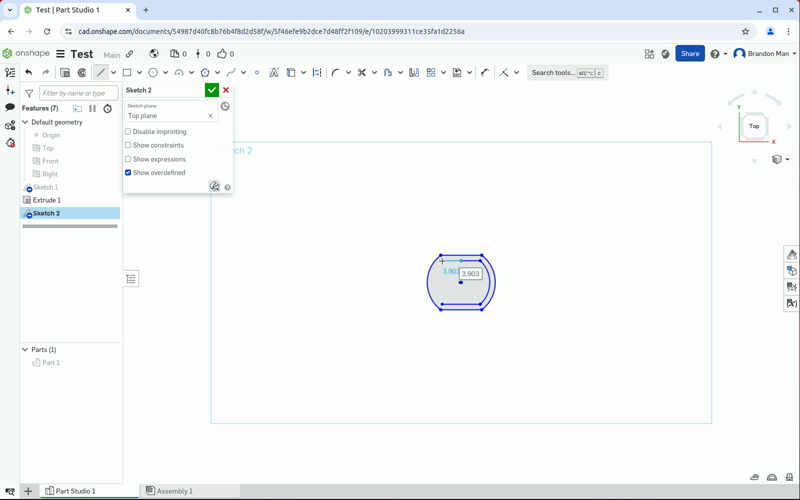
key_up(shift)
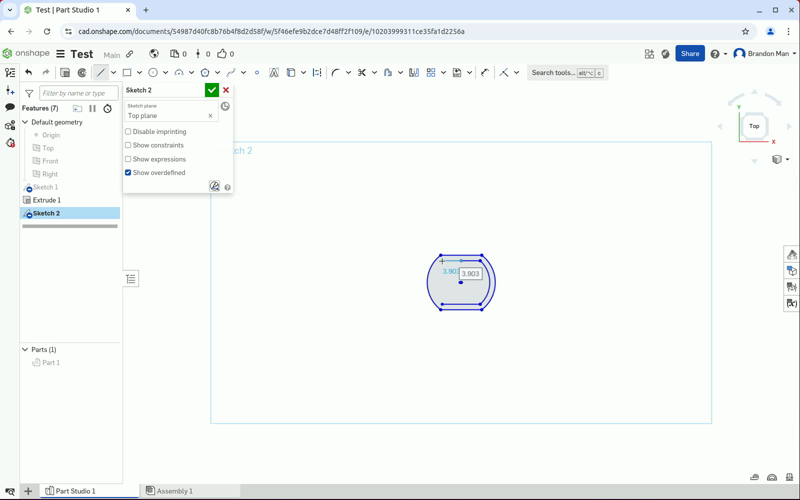
key(esc)
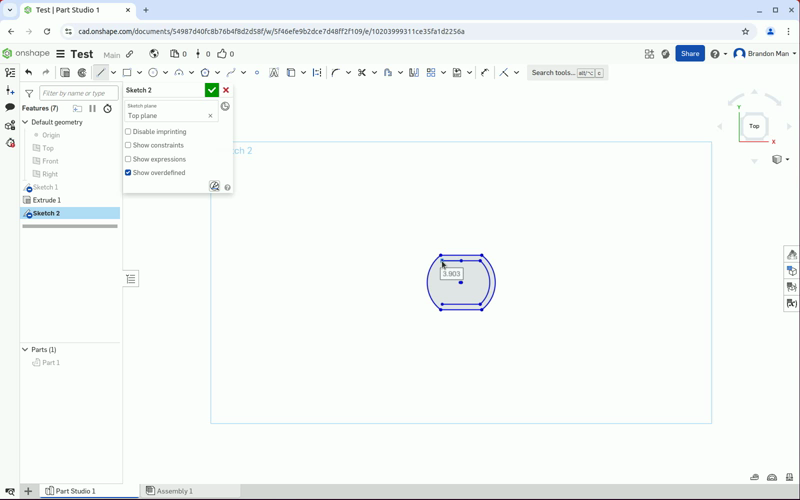
key(a)
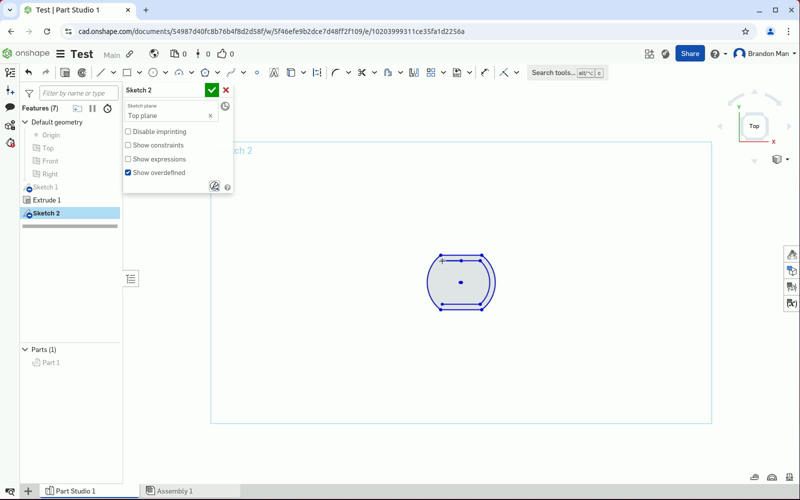
mouse_move(442, 260)
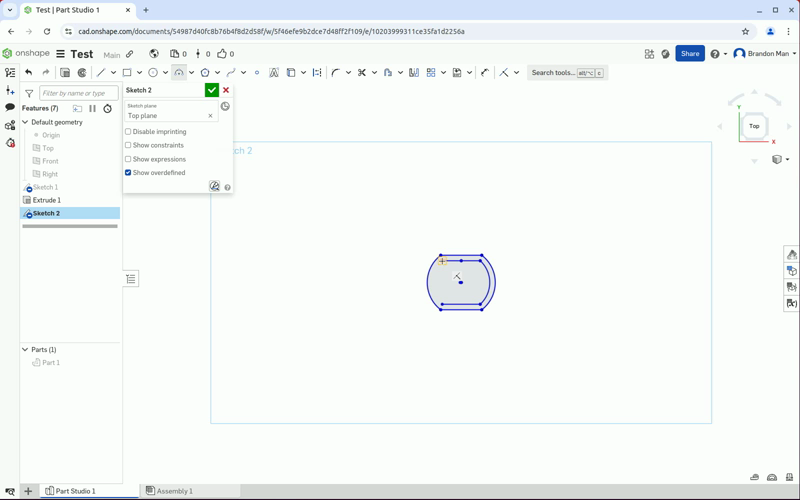
click(442, 260)
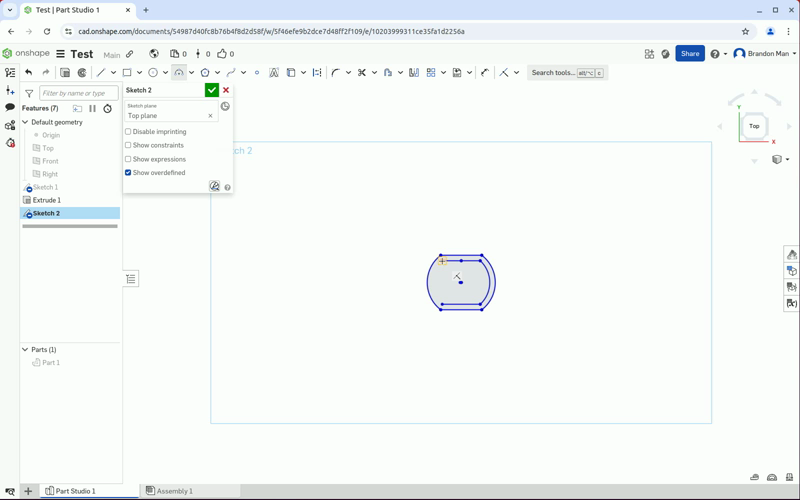
mouse_move(442, 304)
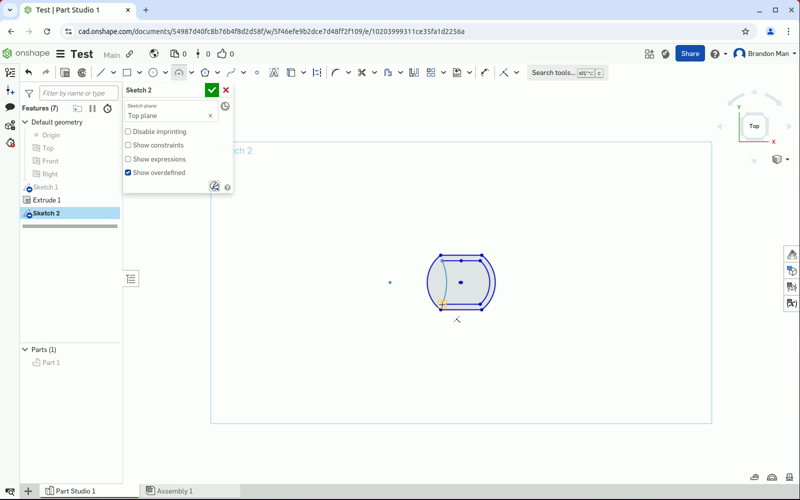
click(442, 304)
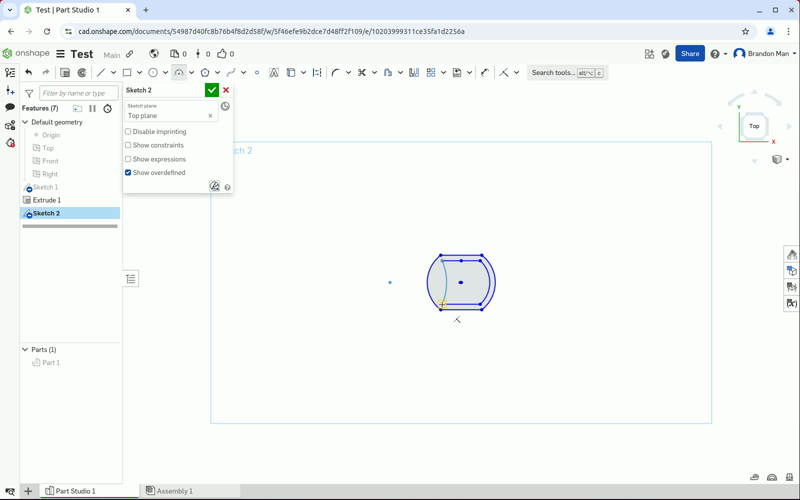
key_down(shift)
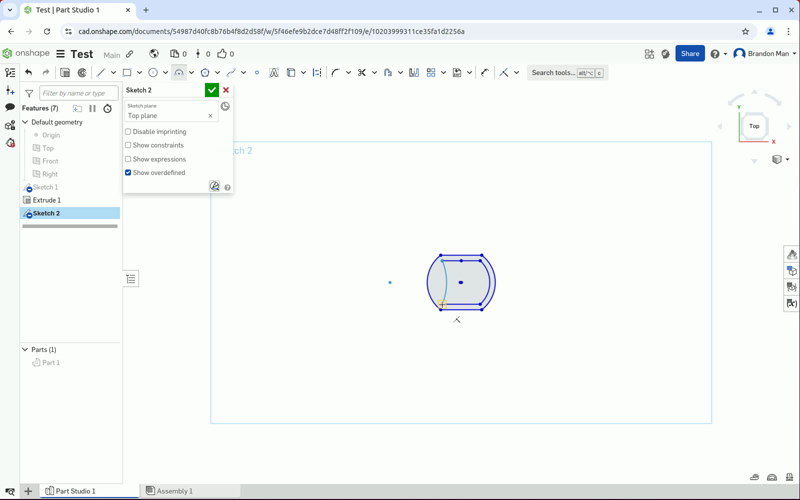
mouse_move(432, 282)
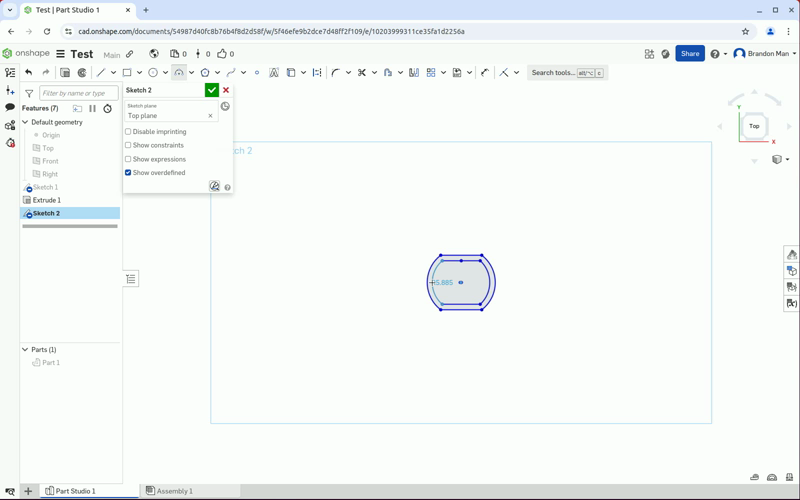
click(432, 282)
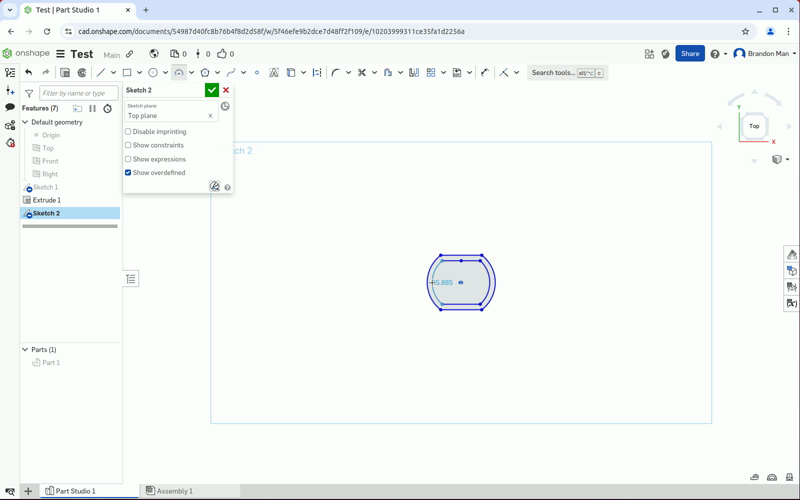
key_up(shift)
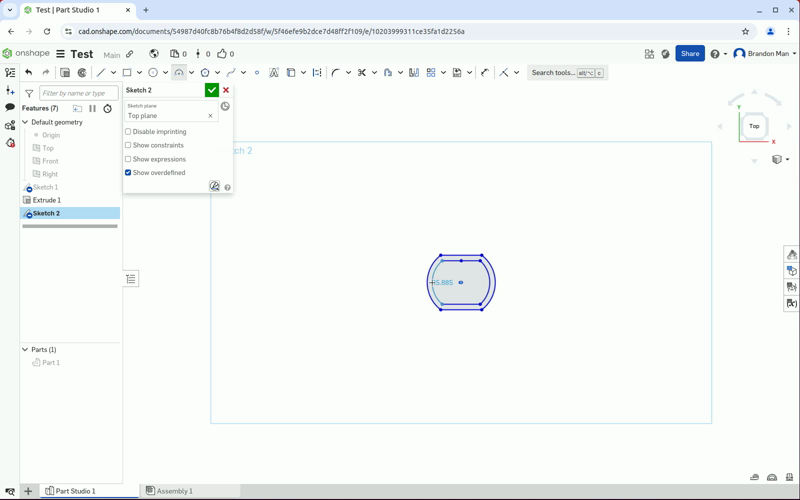
key(esc)
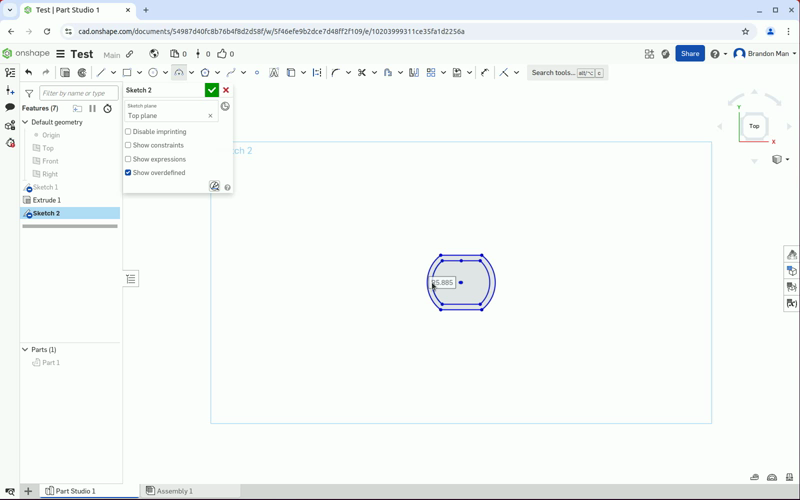
mouse_move(493, 279)
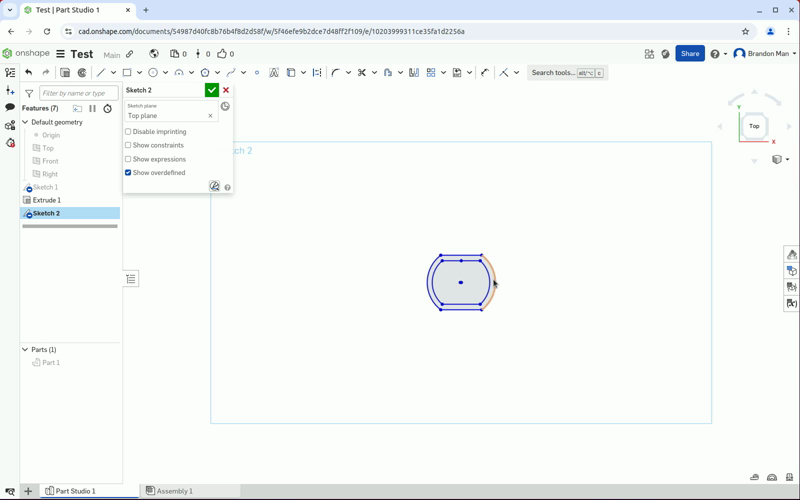
scroll(6)
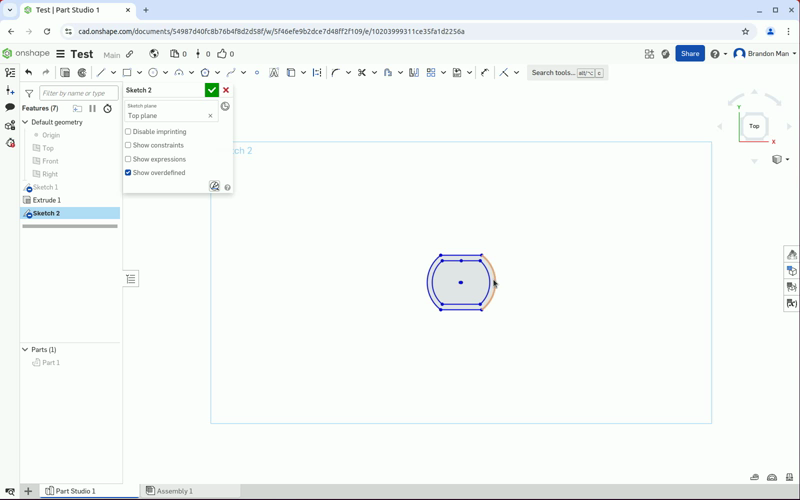
scroll(6)
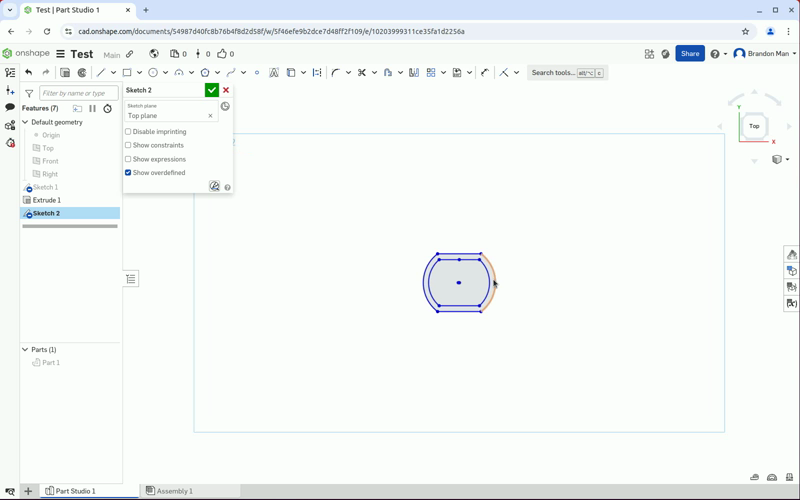
scroll(6)
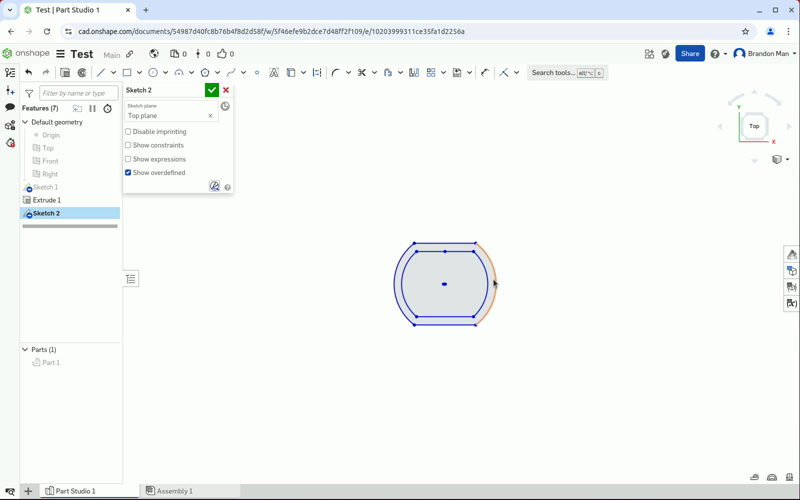
scroll(6)
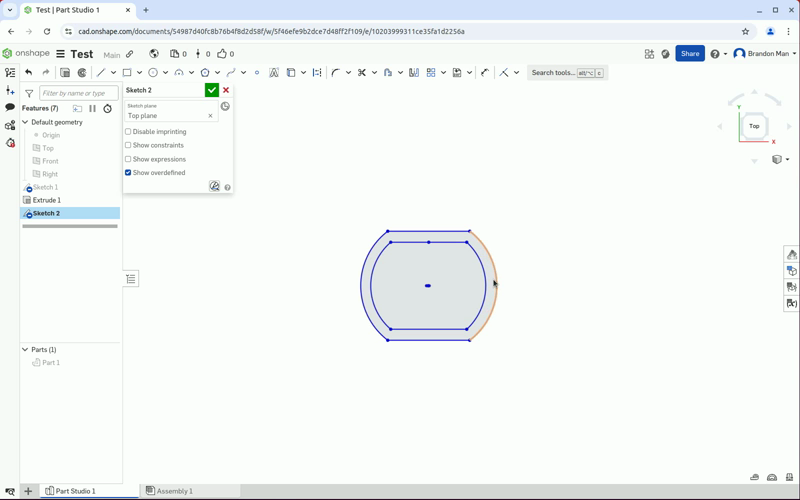
scroll(6)
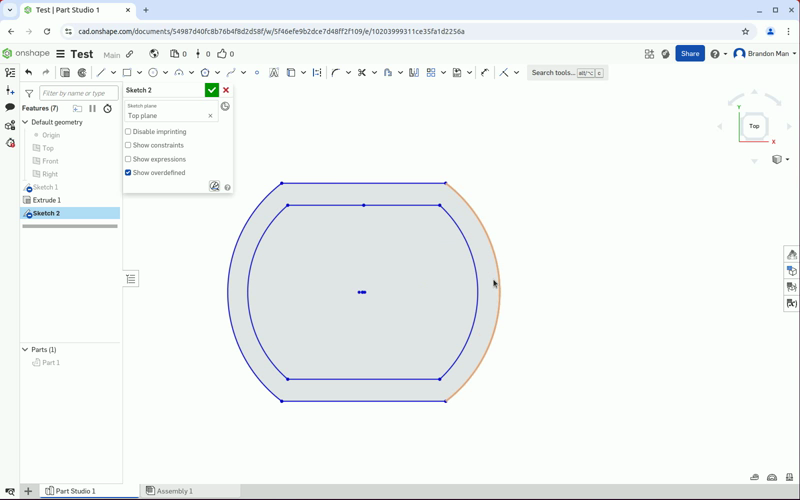
scroll(6)
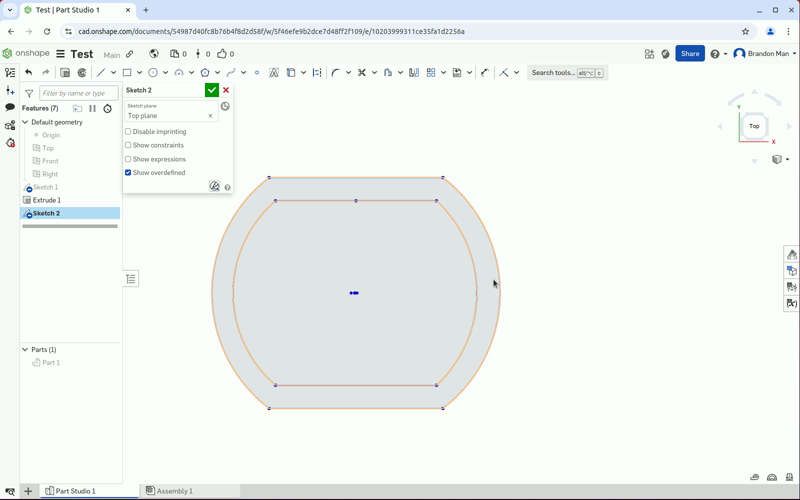
scroll(6)
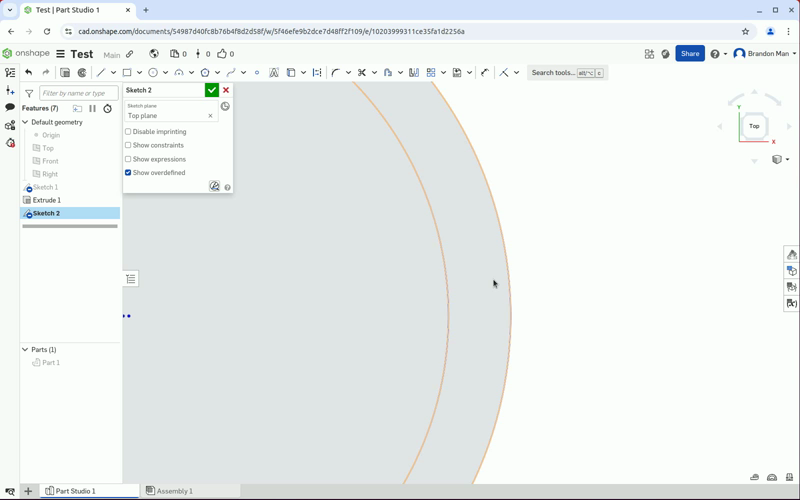
click(493, 279)
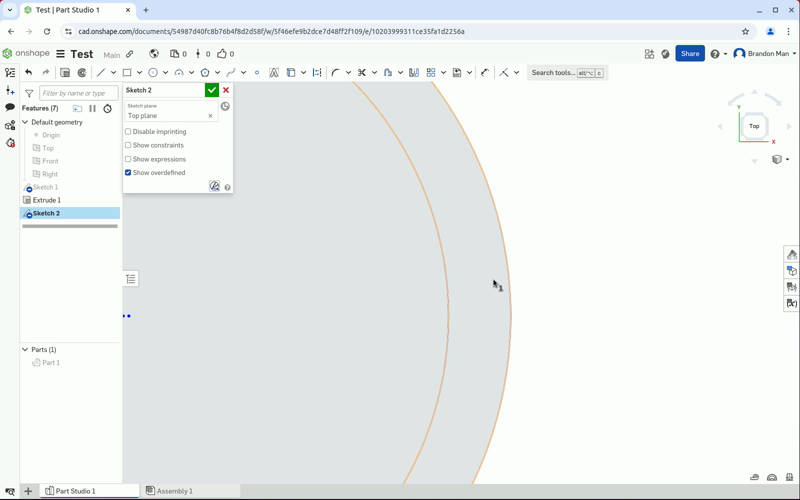
scroll(-6)
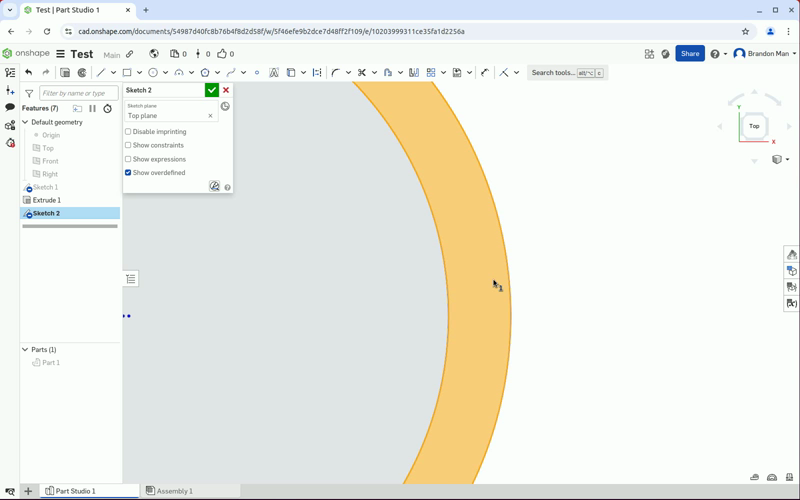
scroll(-6)
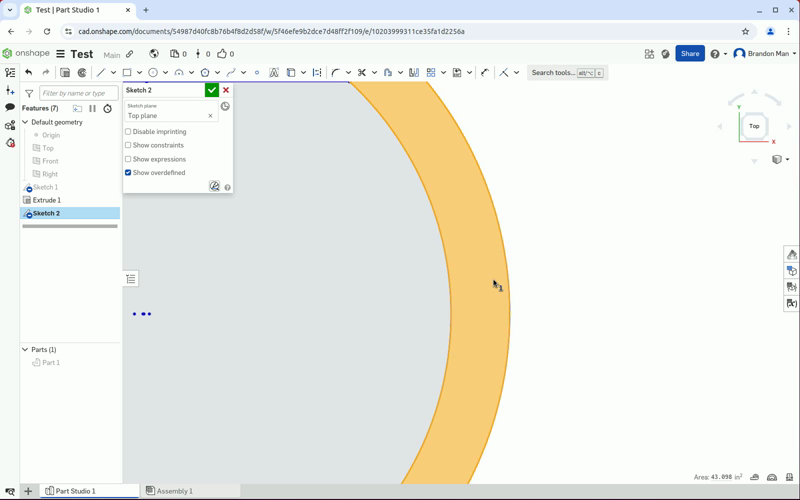
scroll(-6)
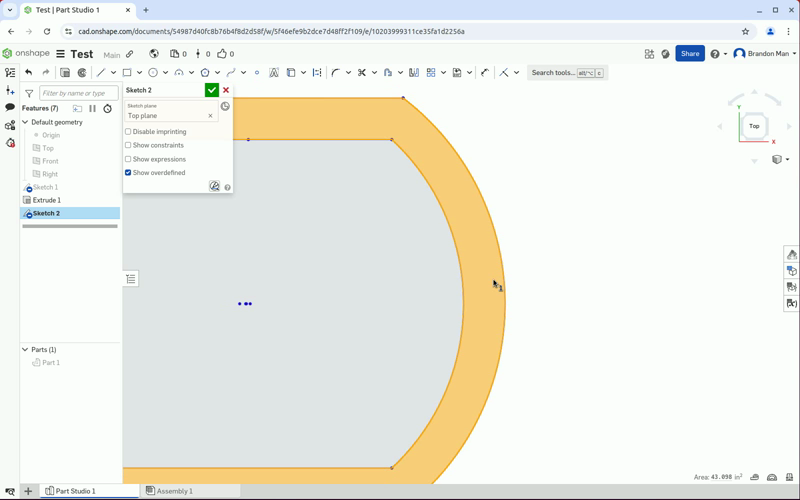
scroll(-6)
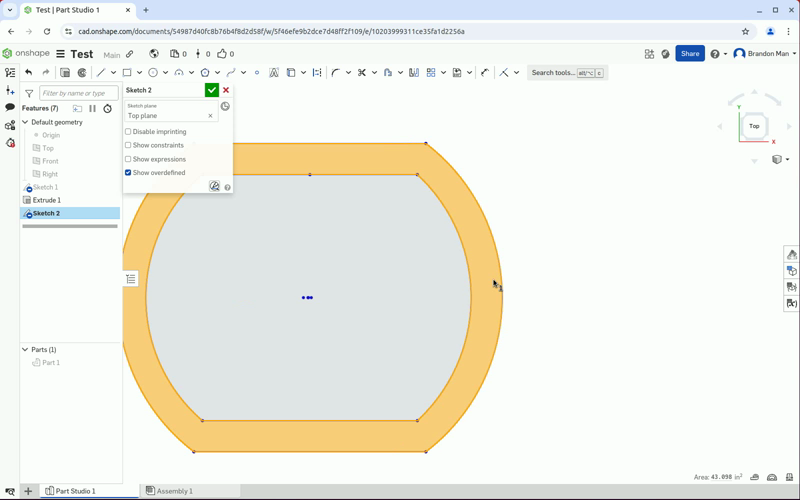
scroll(-6)
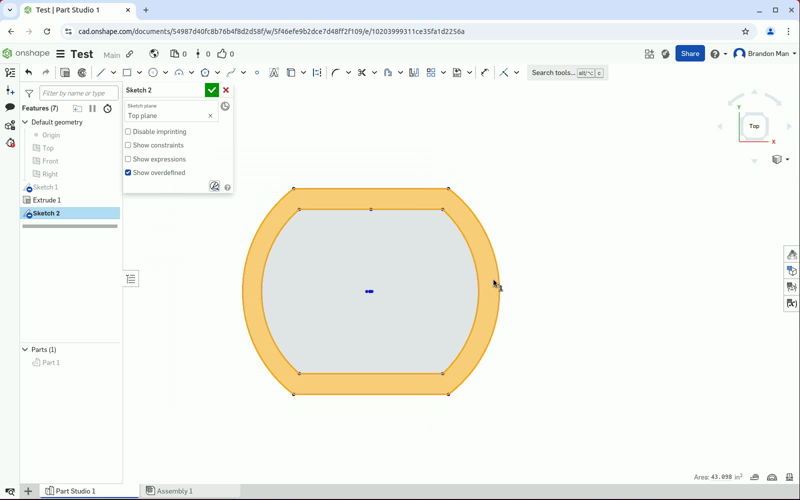
scroll(-6)
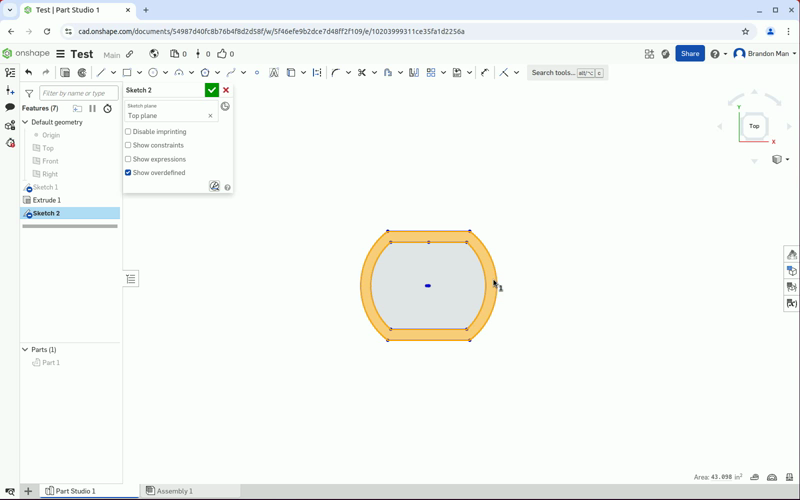
scroll(-6)
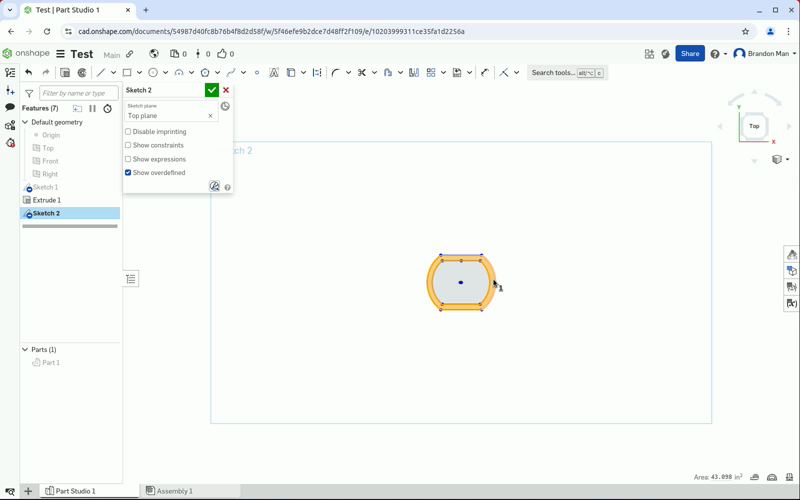
mouse_move(73, 352)
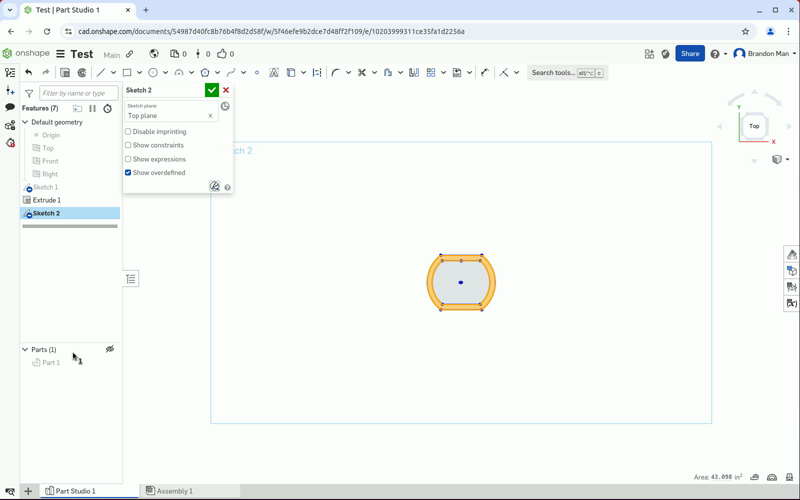
key(shift+y)
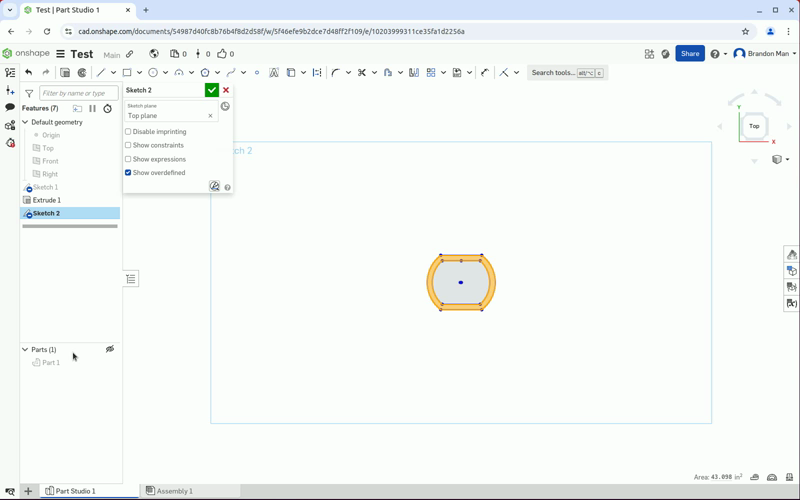
key(shift+e)
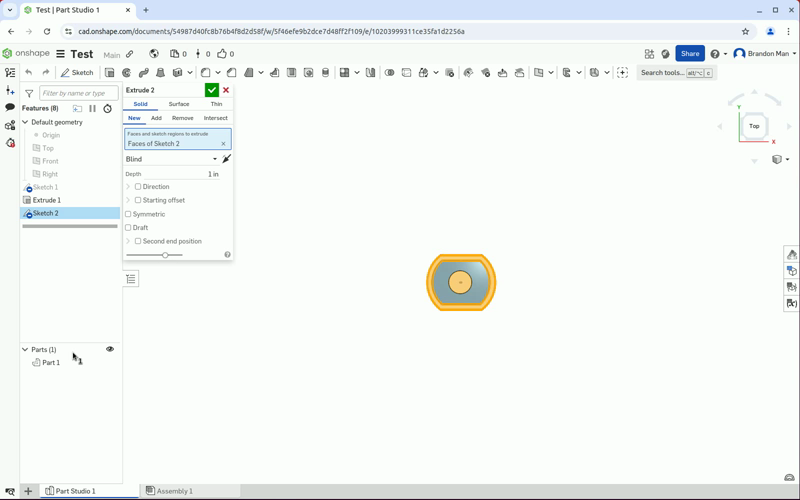
mouse_move(143, 106)
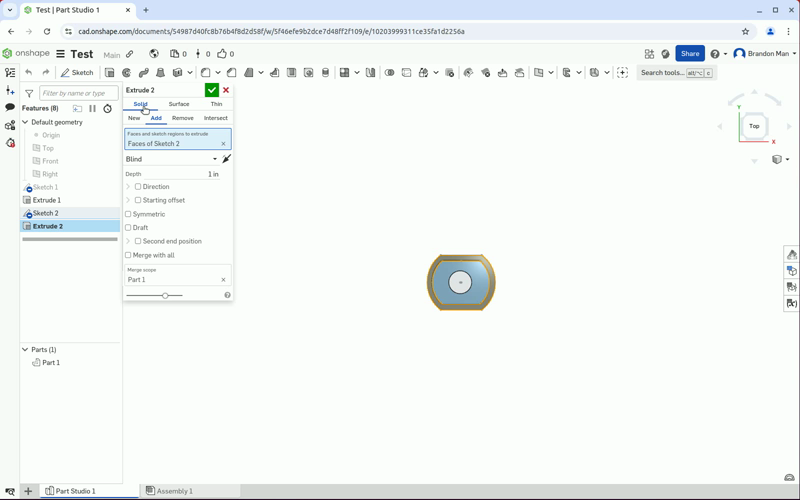
click(143, 106)
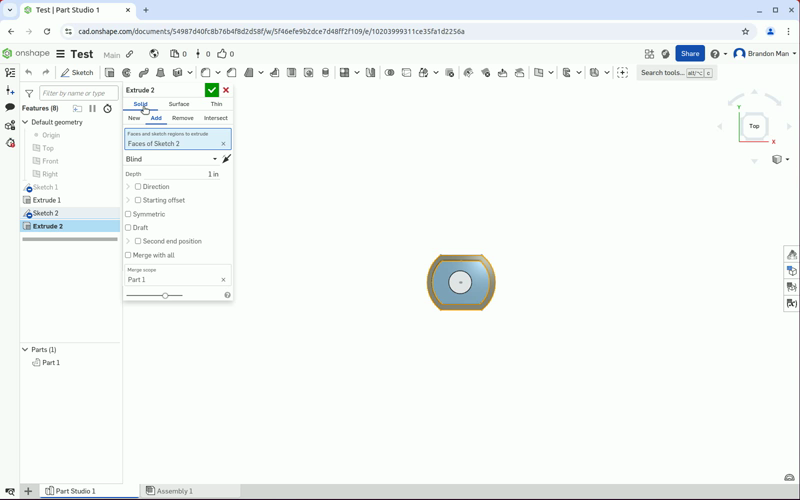
mouse_move(137, 120)
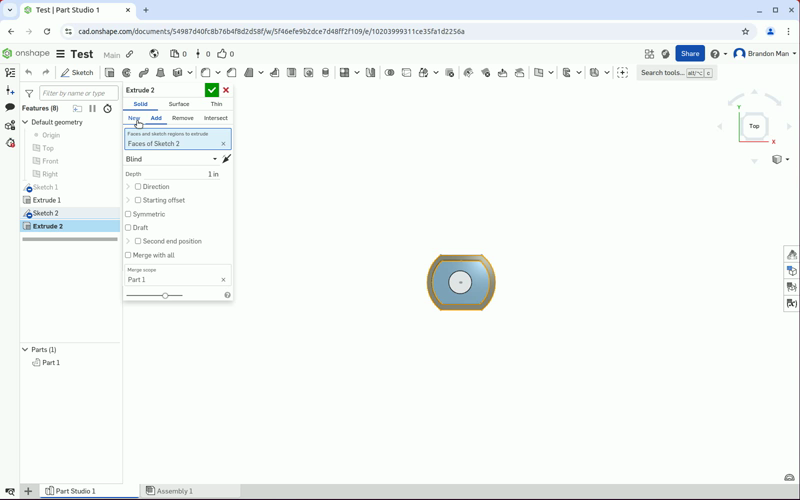
click(137, 120)
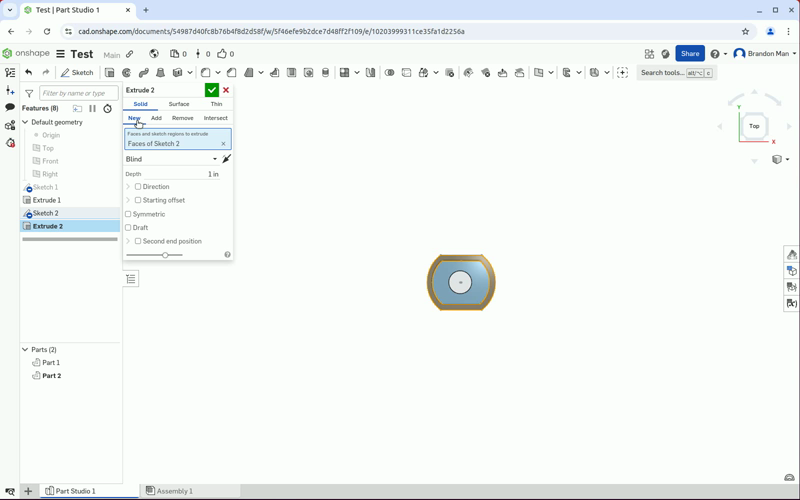
key(tab, 4)
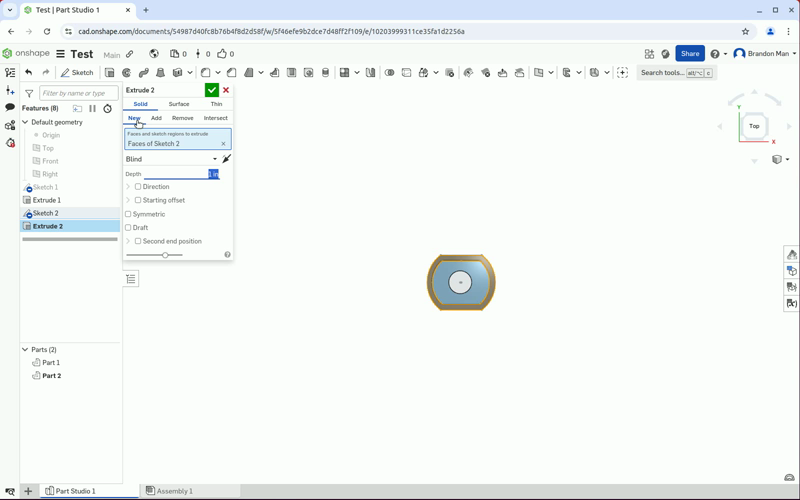
text(1.204)
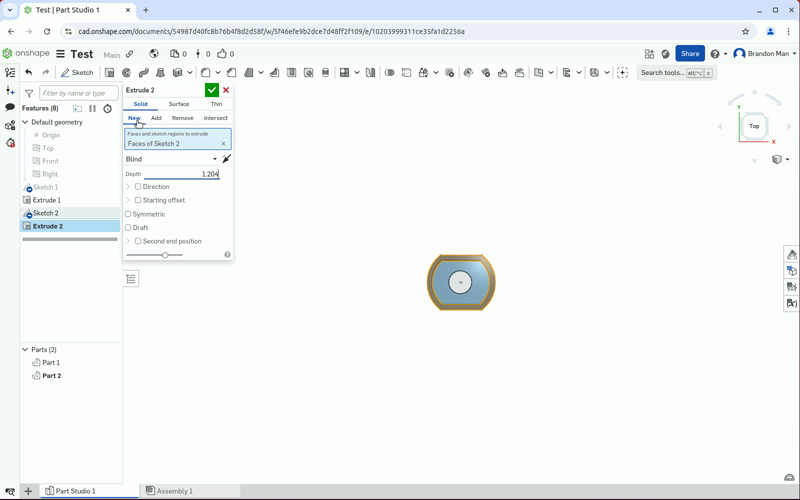
key(enter)
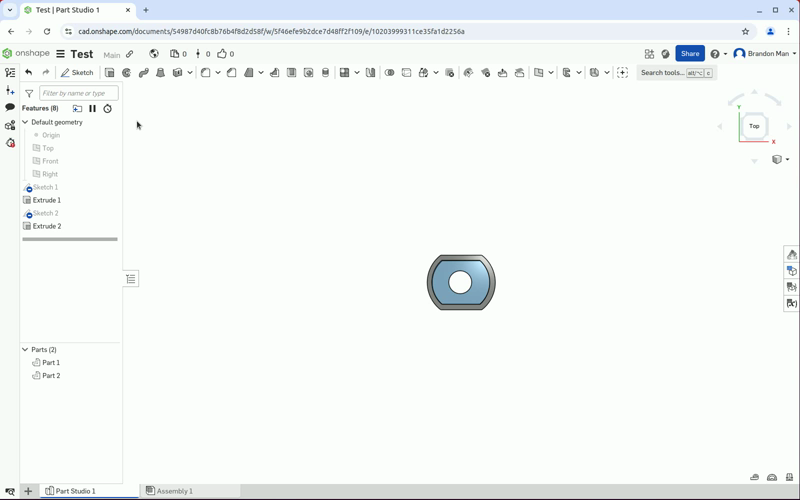
key(shift+h)
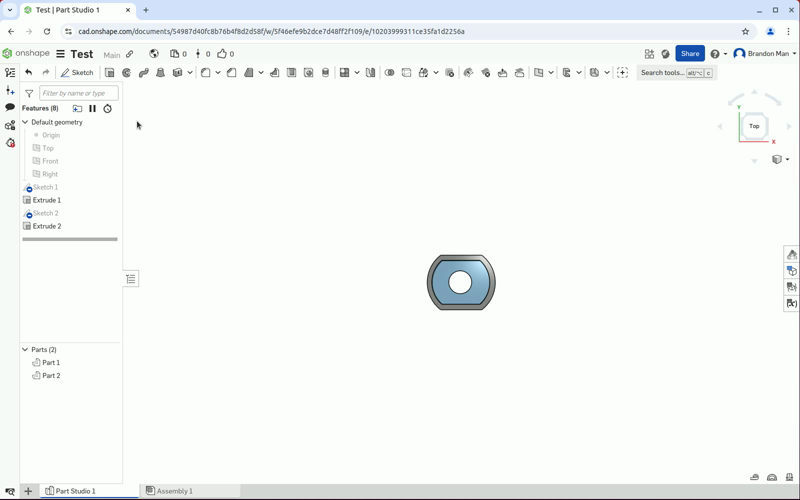
key(shift+h)
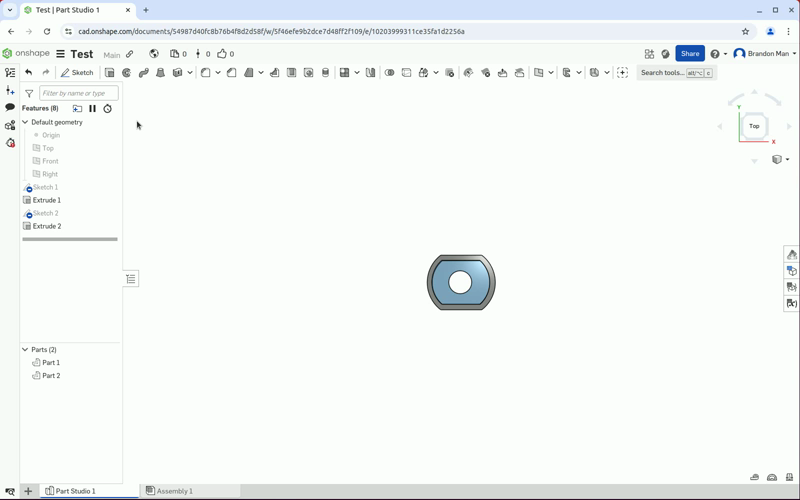
mouse_move(73, 189)
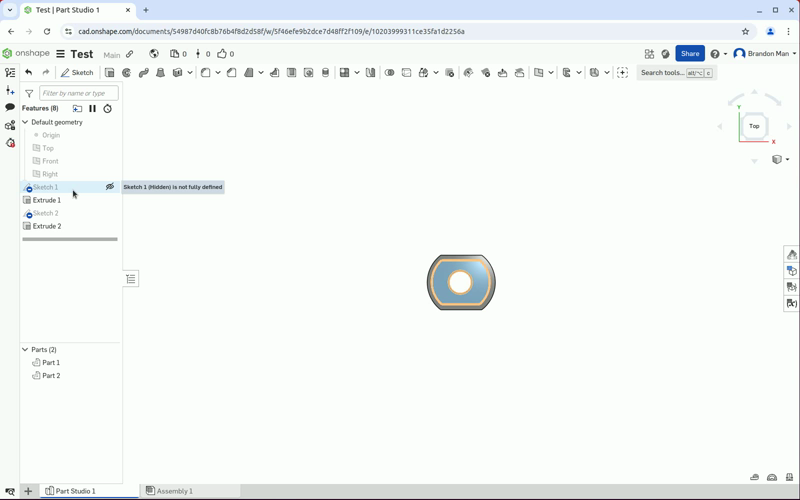
click(73, 189)
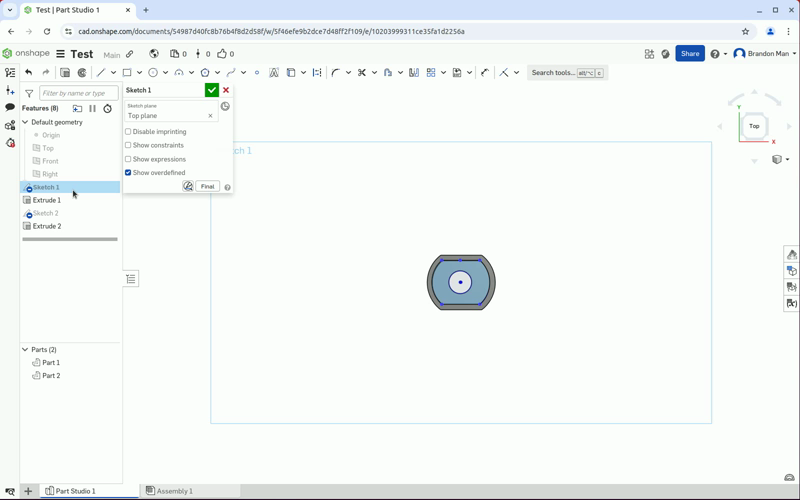
mouse_move(229, 92)
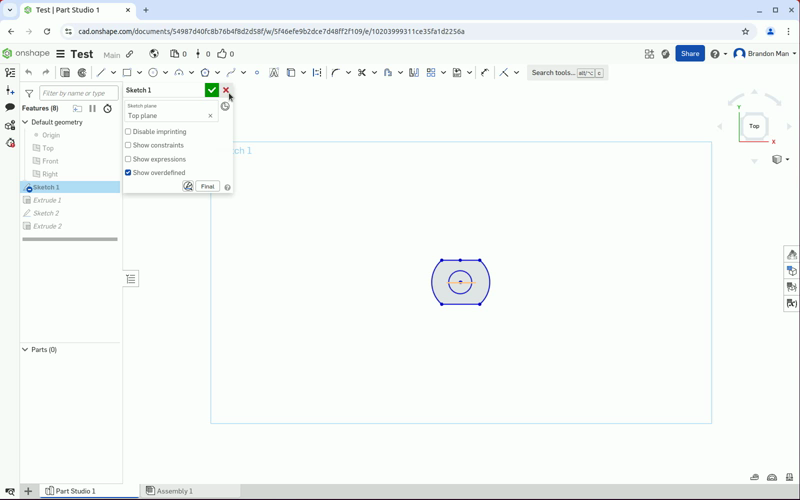
click(229, 92)
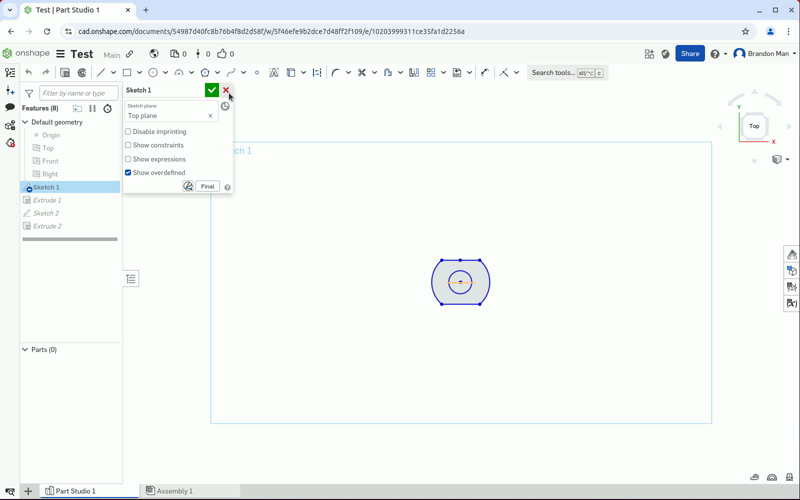
key(shift+s)
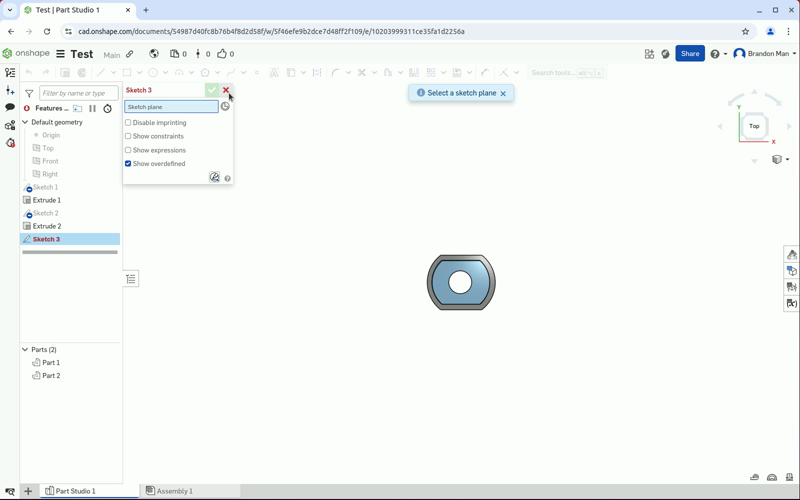
mouse_move(73, 150)
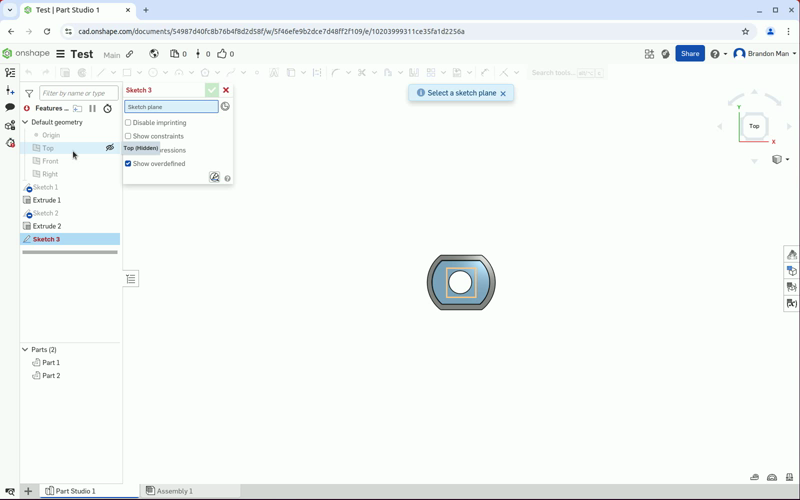
click(73, 150)
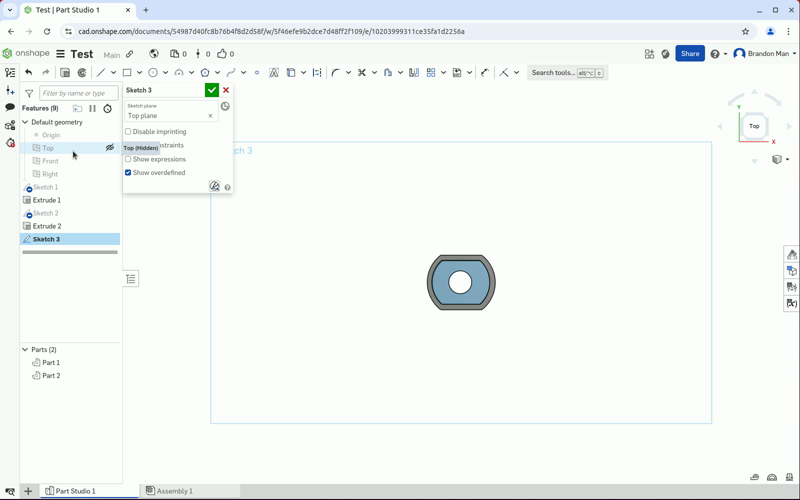
mouse_move(73, 352)
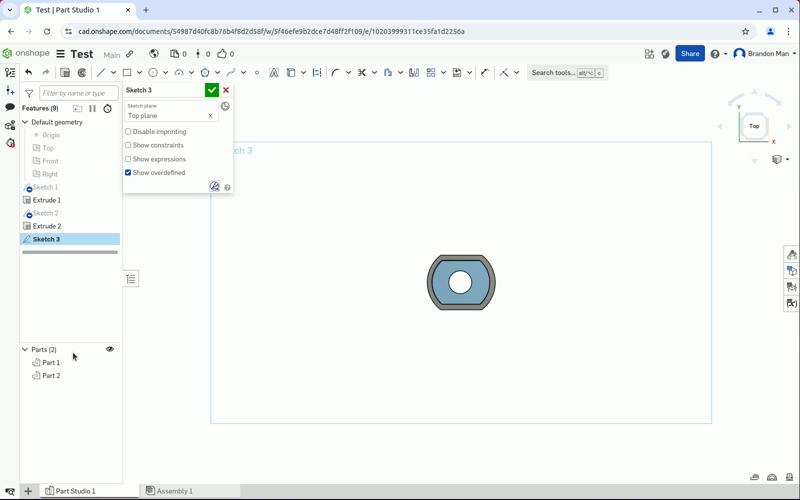
key(y)
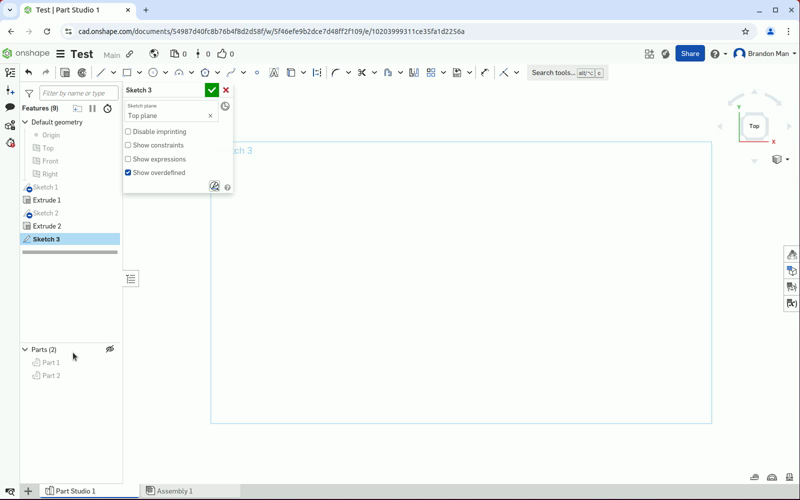
key(l)
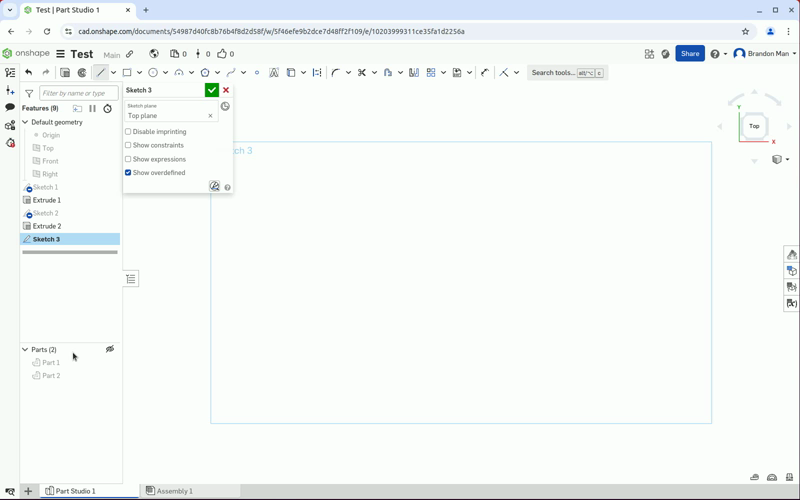
key_down(shift)
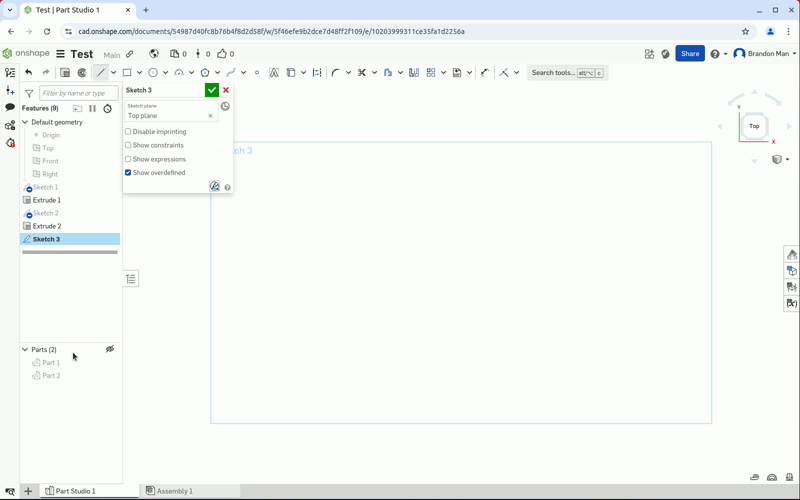
mouse_move(440, 309)
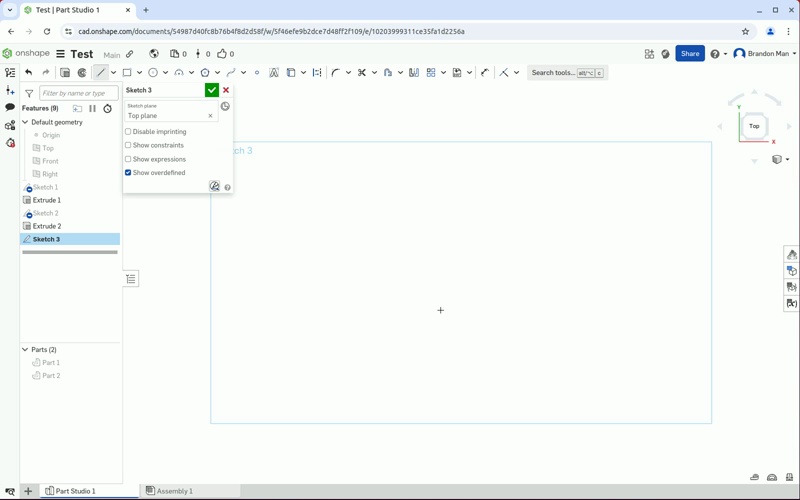
click(440, 309)
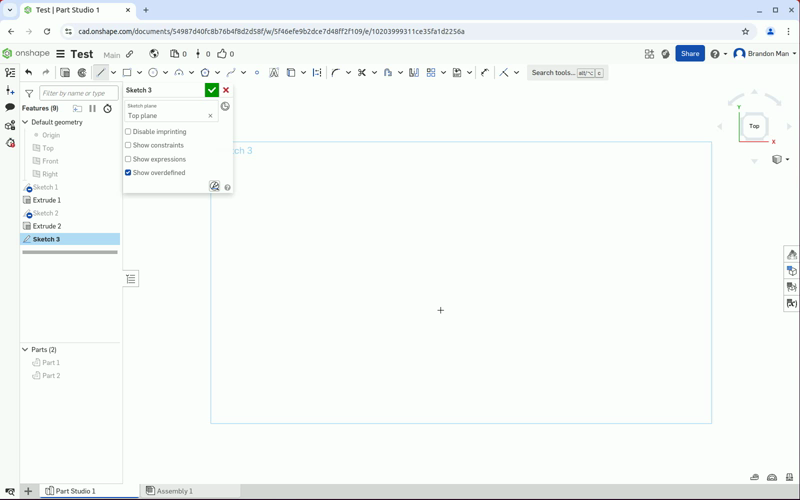
key_up(shift)
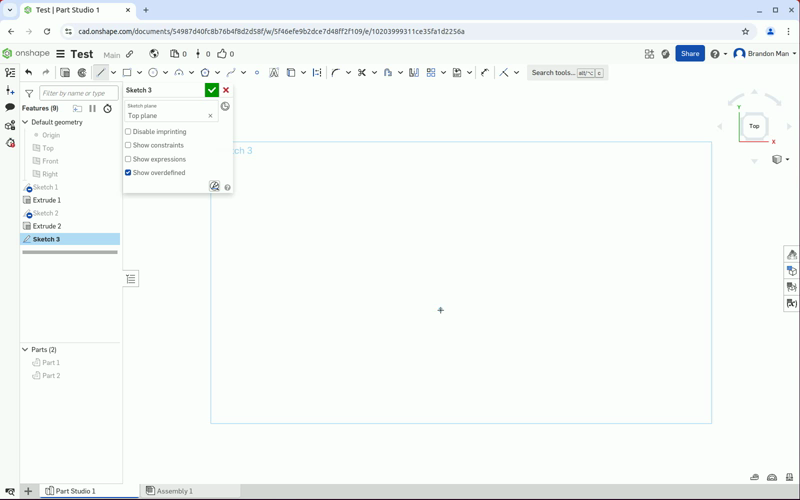
key_down(shift)
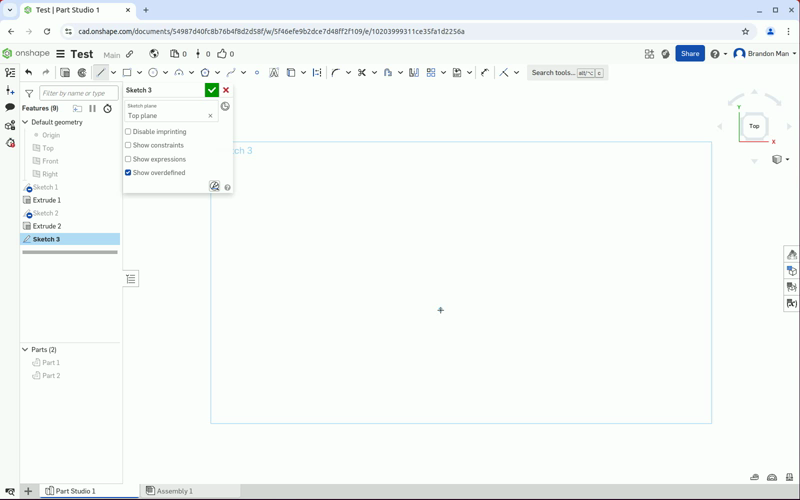
mouse_move(470, 309)
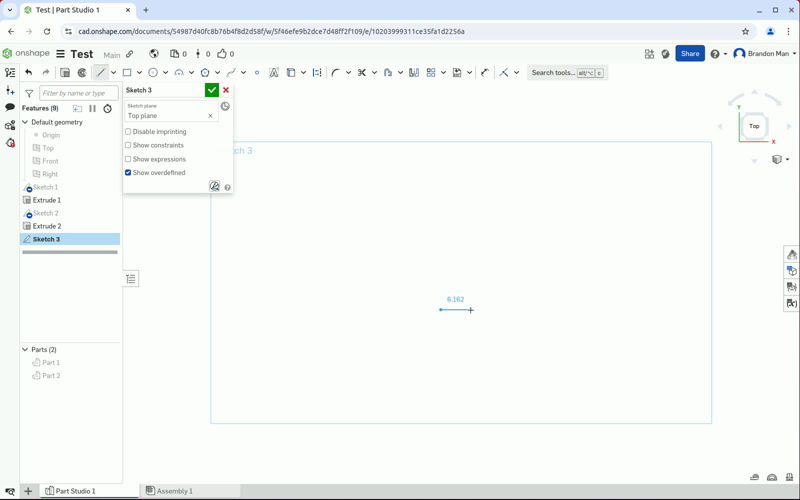
mouse_move(481, 309)
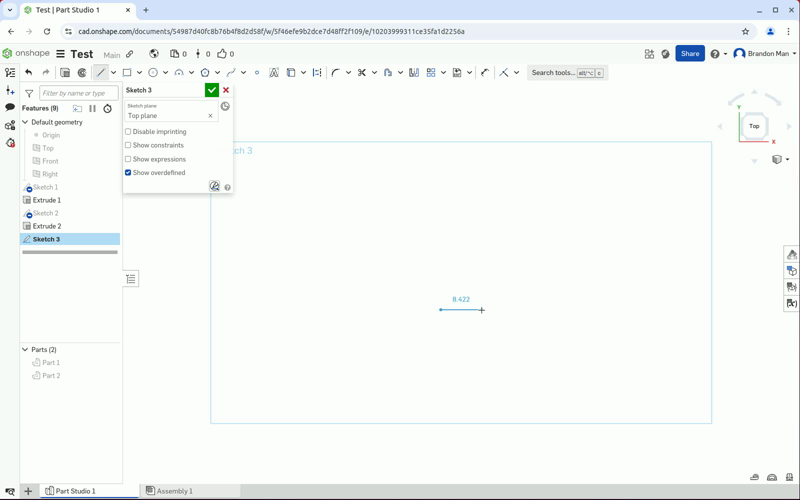
click(481, 309)
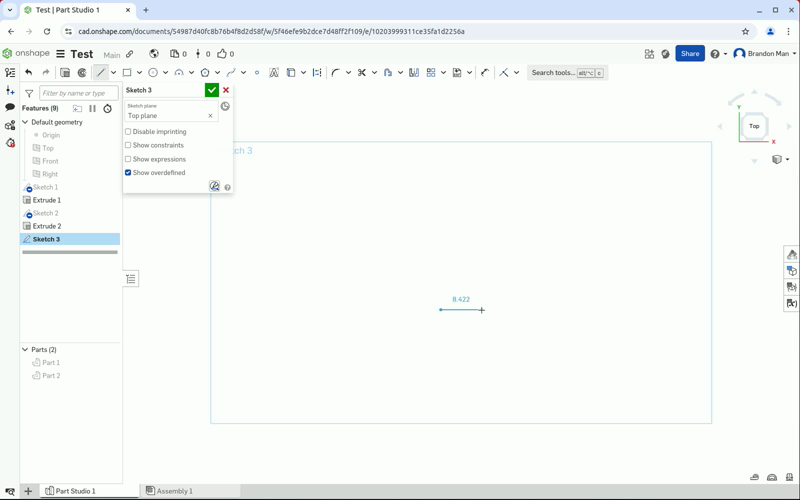
key_up(shift)
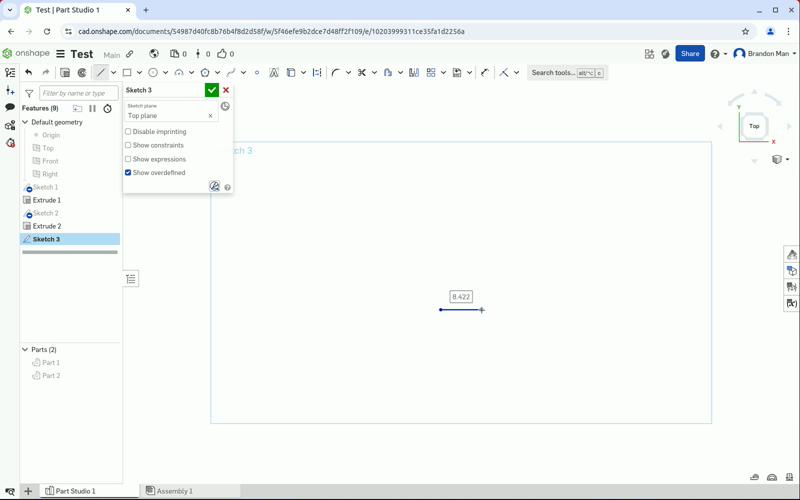
key(esc)
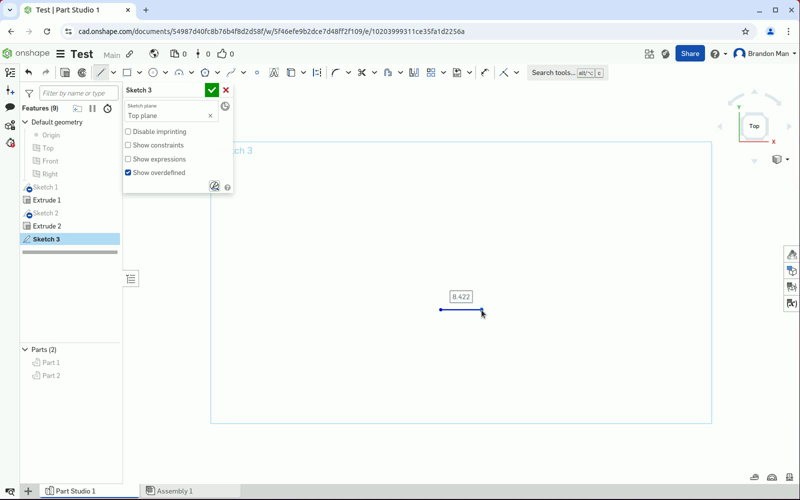
key(a)
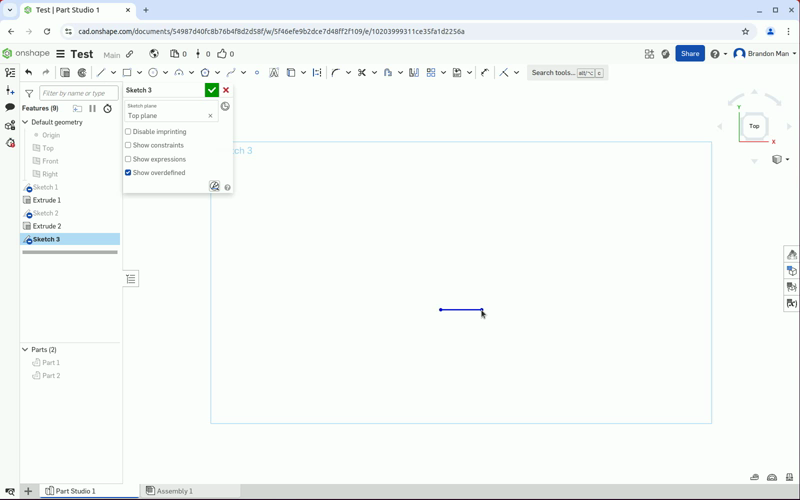
mouse_move(481, 309)
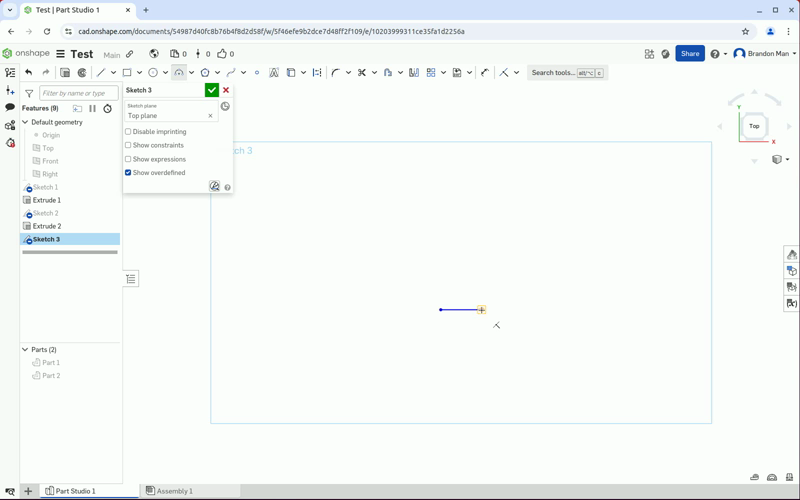
click(481, 309)
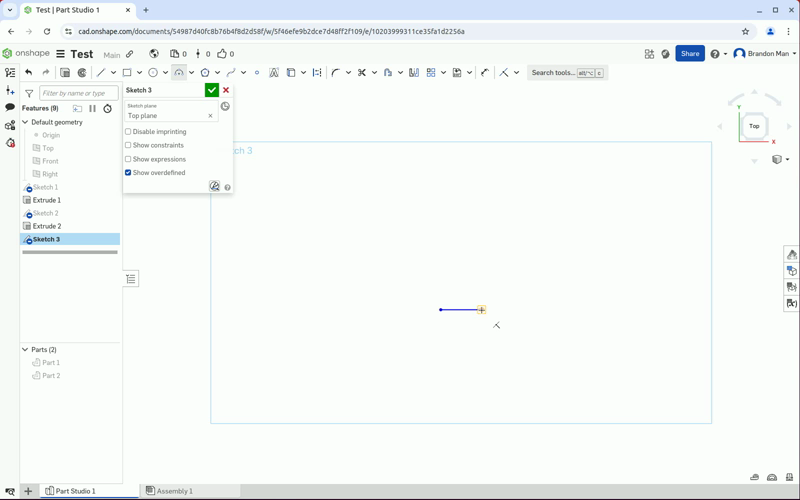
key_down(shift)
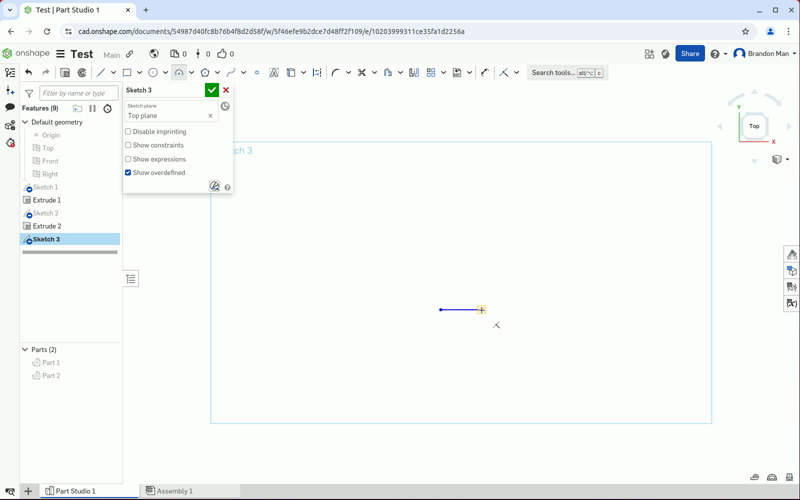
mouse_move(481, 255)
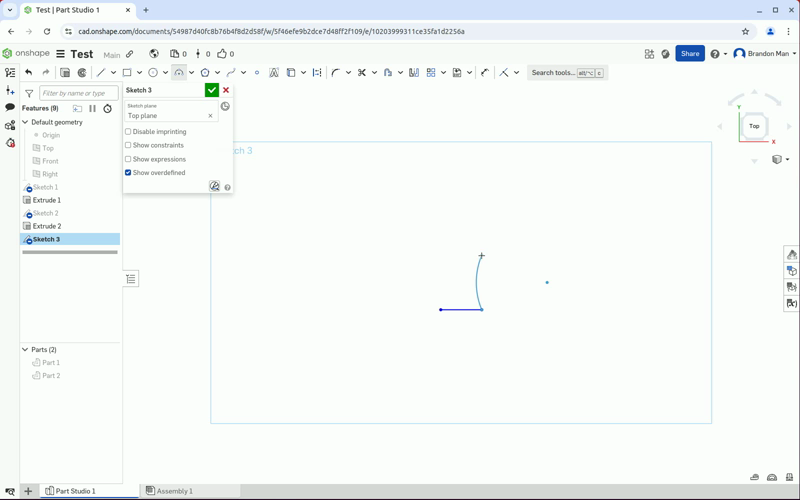
click(481, 255)
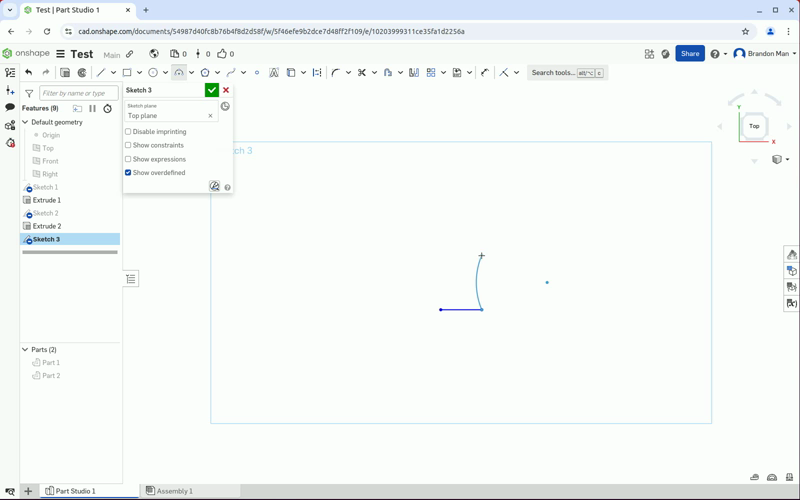
mouse_move(495, 282)
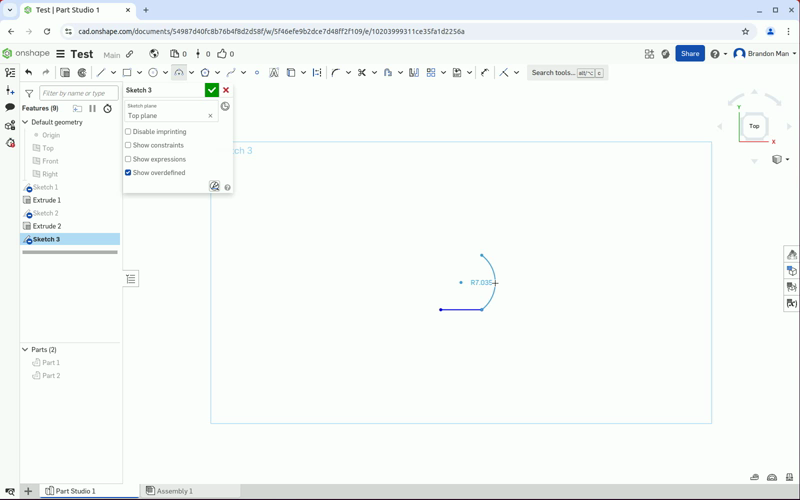
click(495, 282)
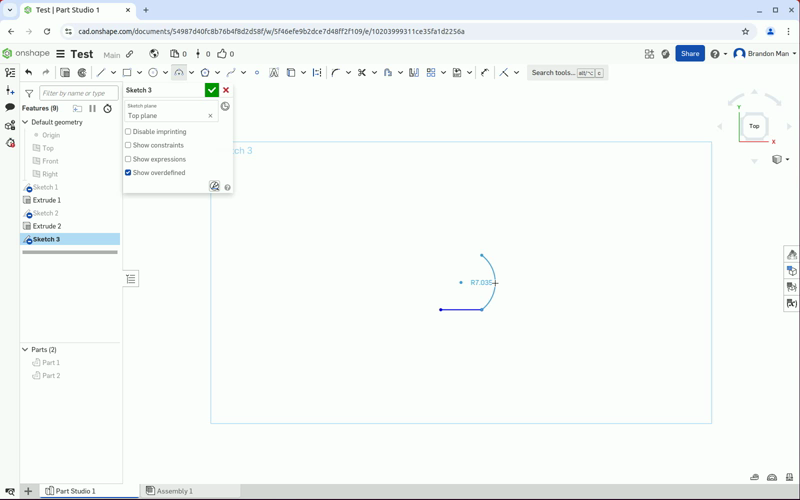
key_up(shift)
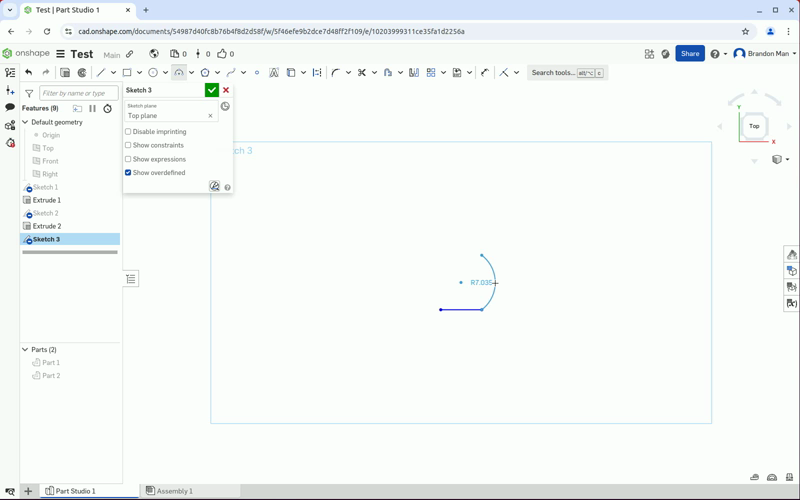
key(esc)
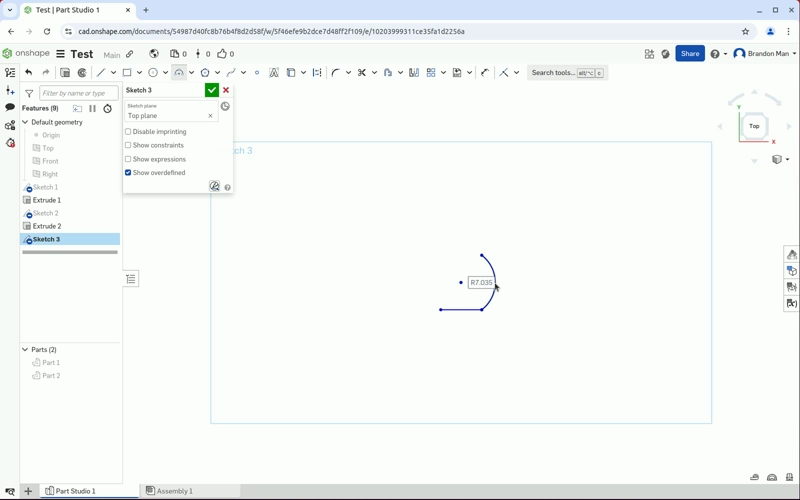
key(l)
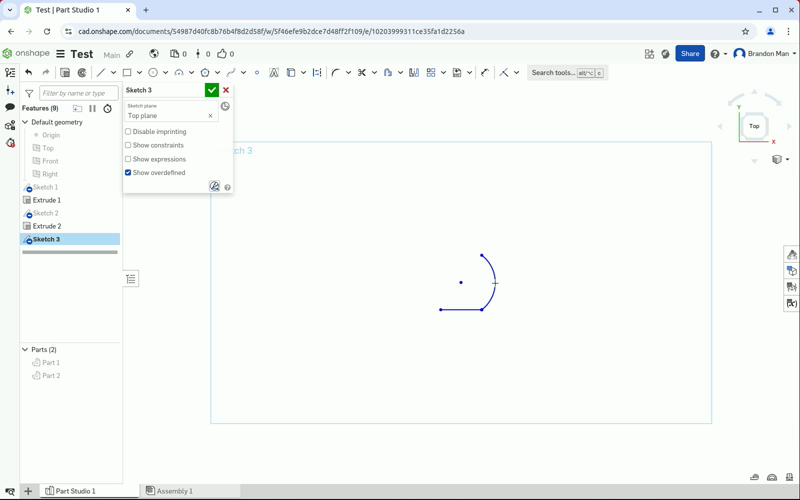
mouse_move(481, 255)
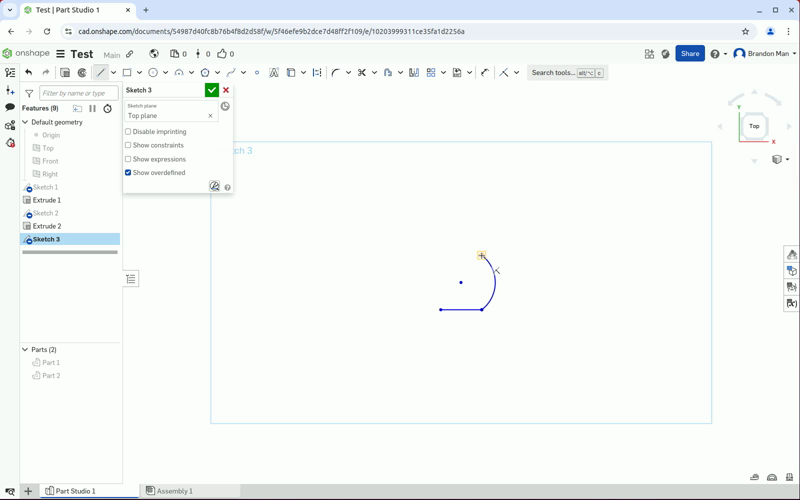
click(481, 255)
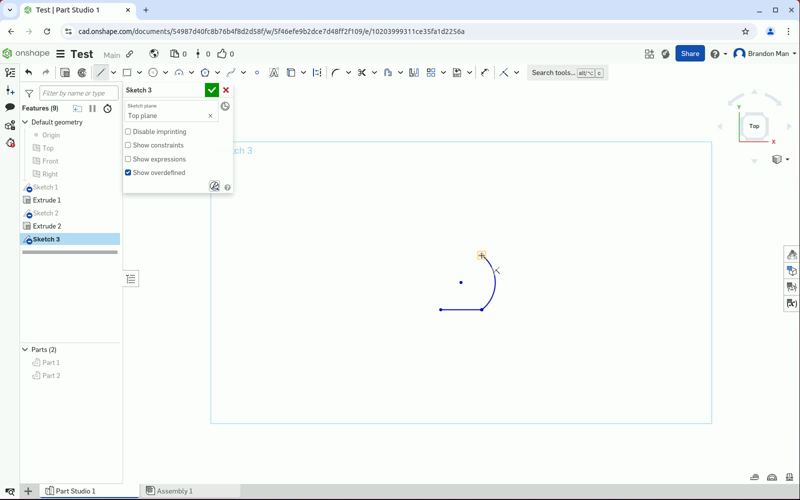
key_down(shift)
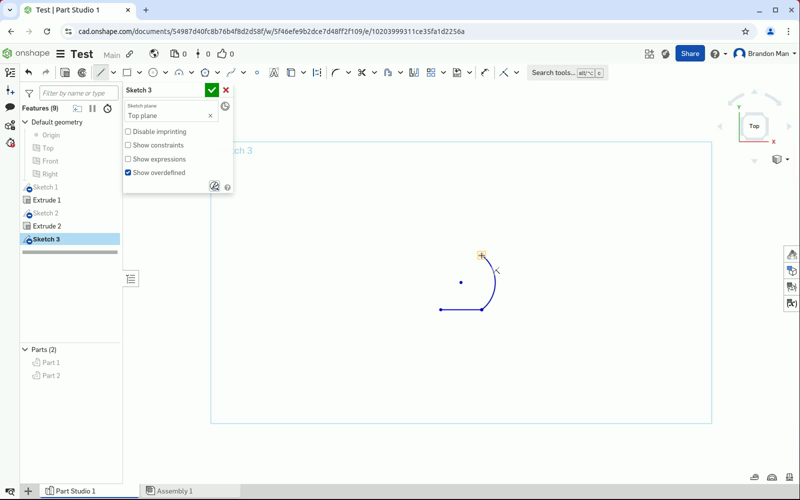
mouse_move(511, 255)
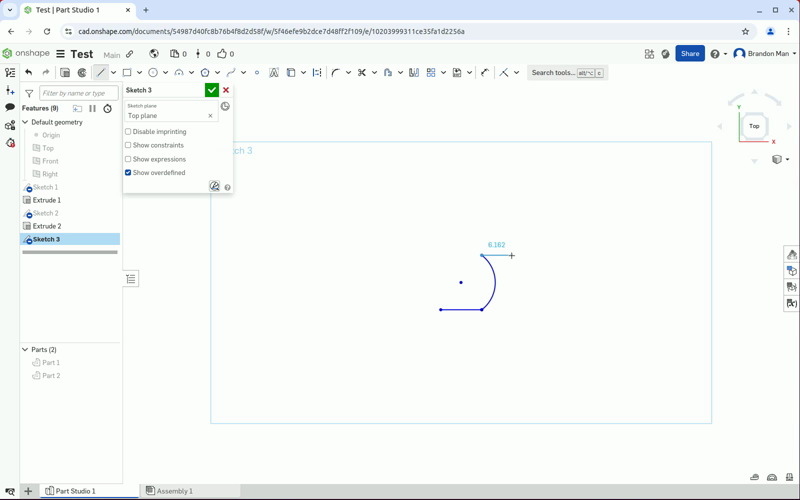
mouse_move(440, 255)
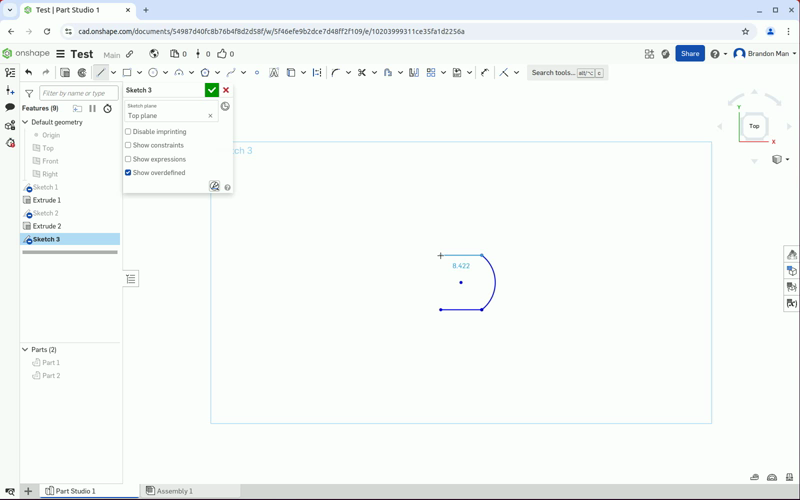
click(440, 255)
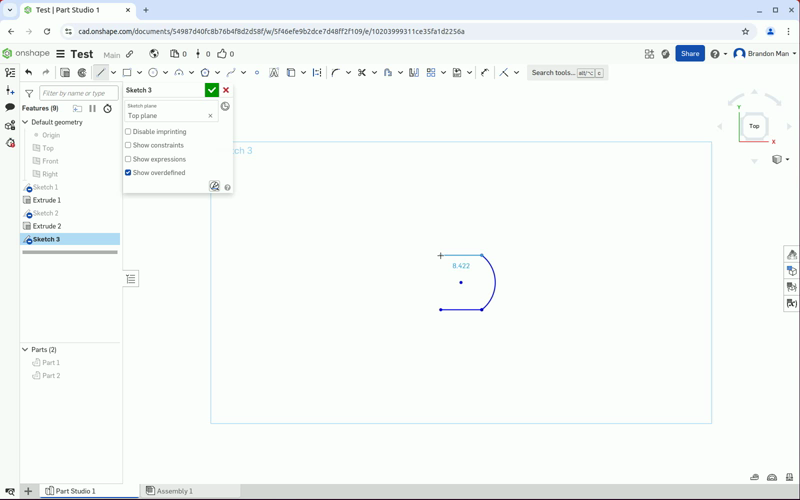
key_up(shift)
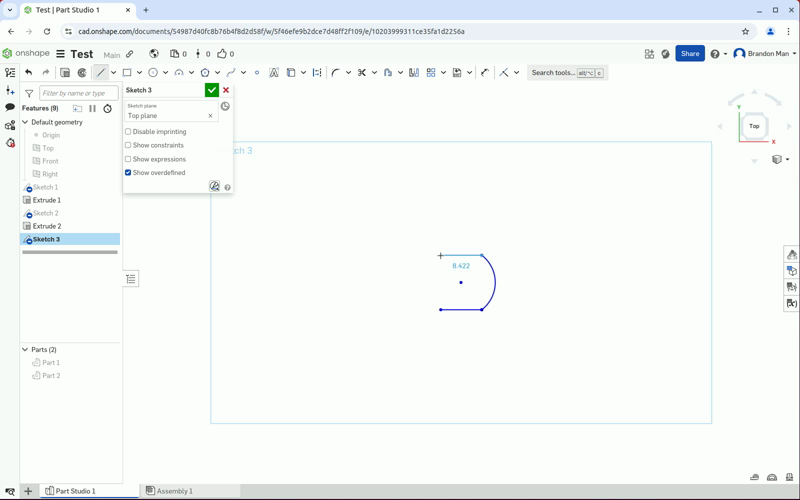
key(esc)
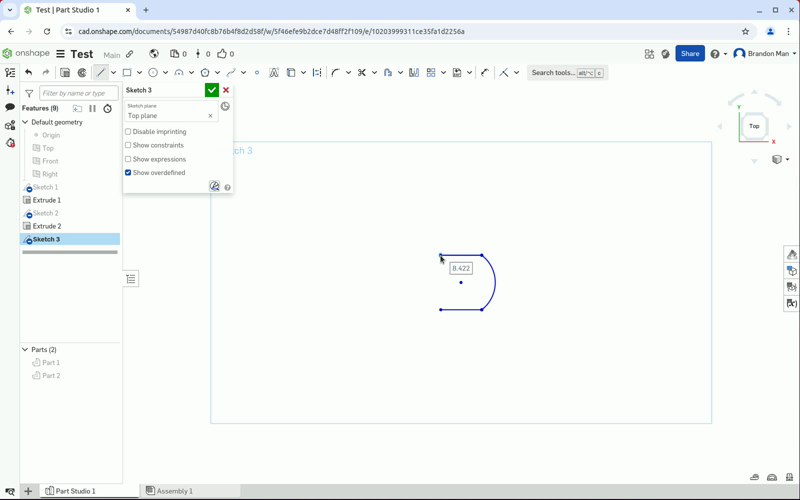
key(a)
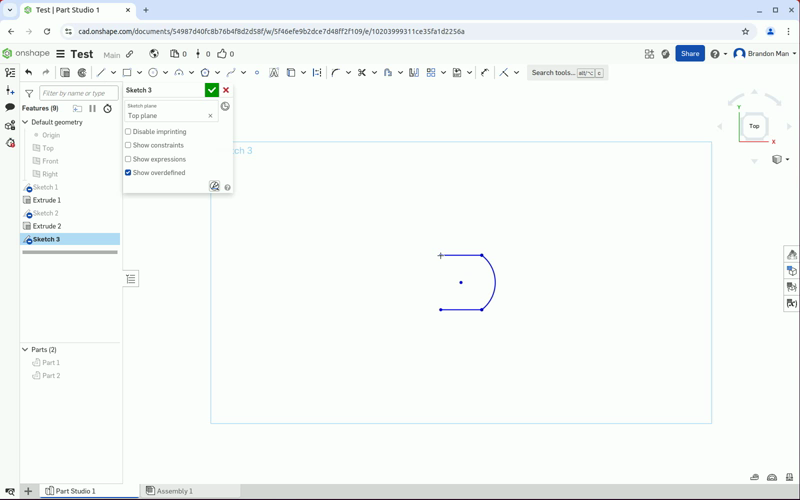
mouse_move(440, 255)
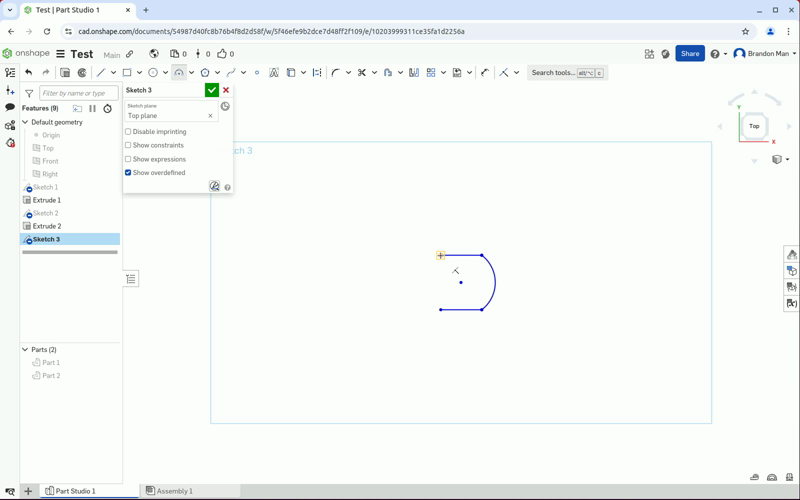
click(440, 255)
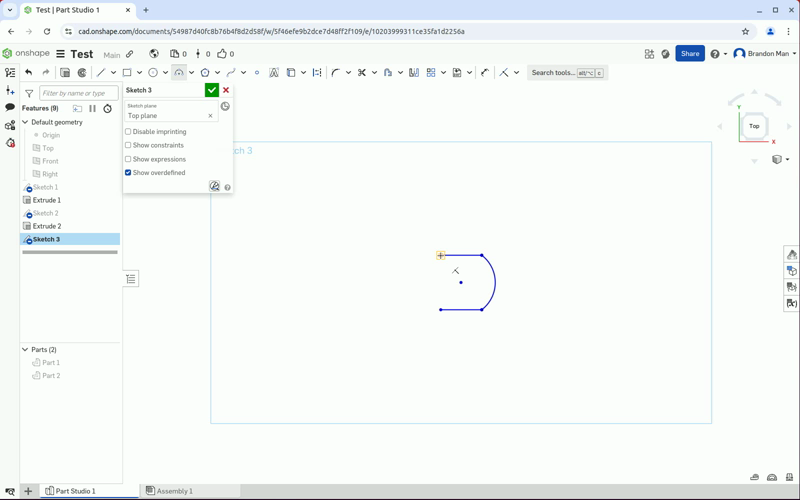
mouse_move(440, 309)
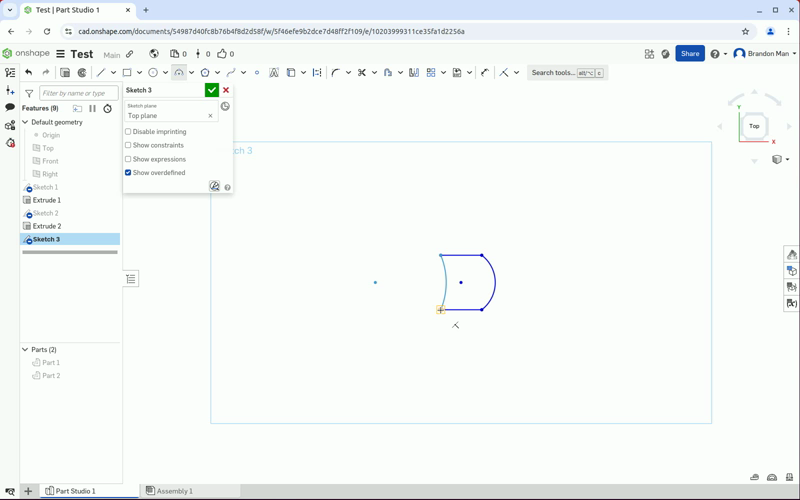
click(440, 309)
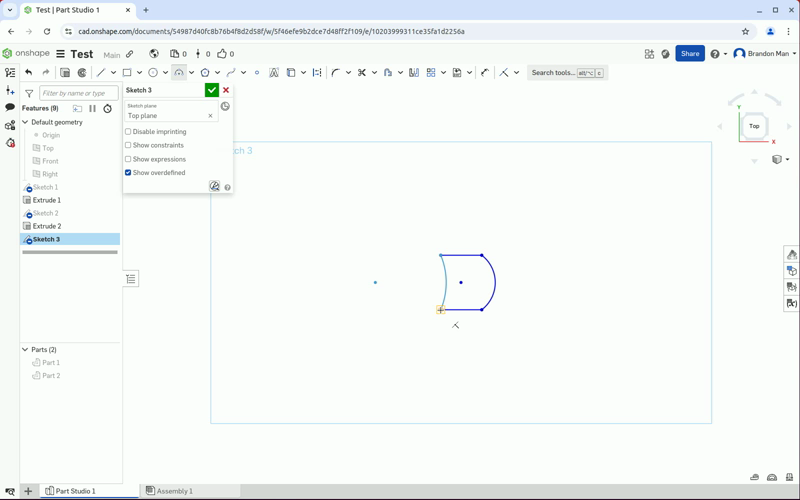
key_down(shift)
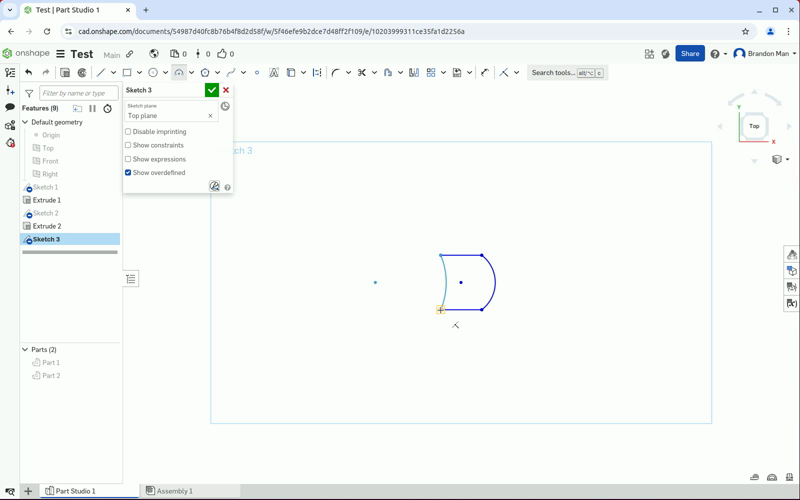
mouse_move(427, 282)
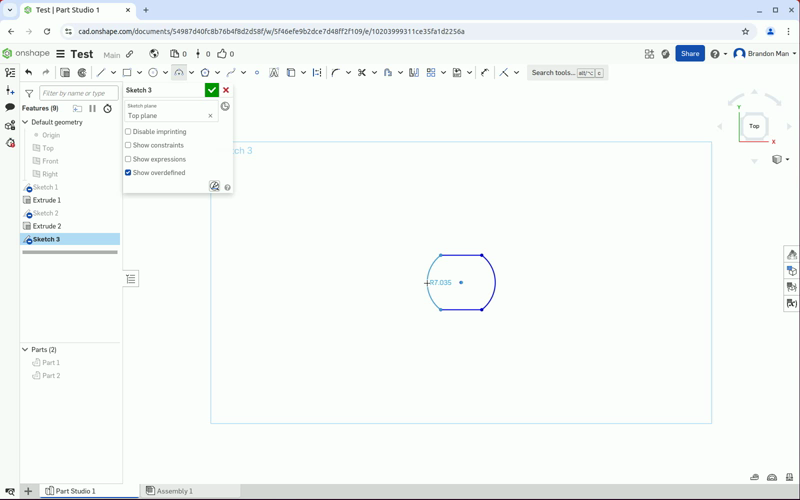
click(427, 282)
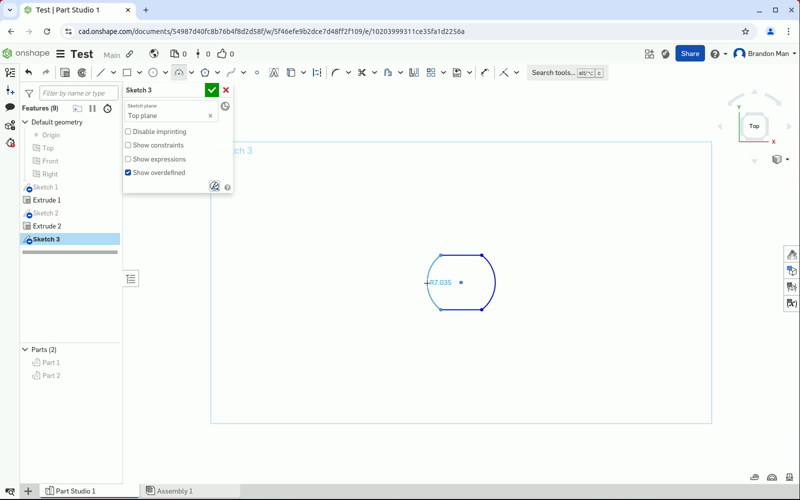
key_up(shift)
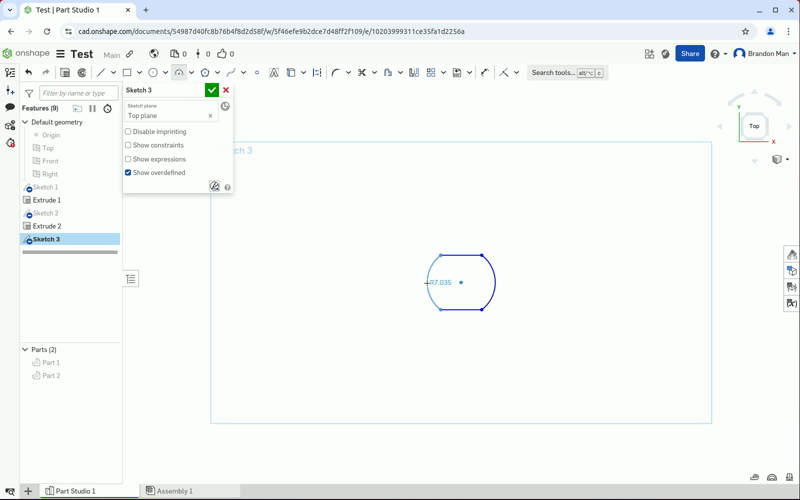
key(esc)
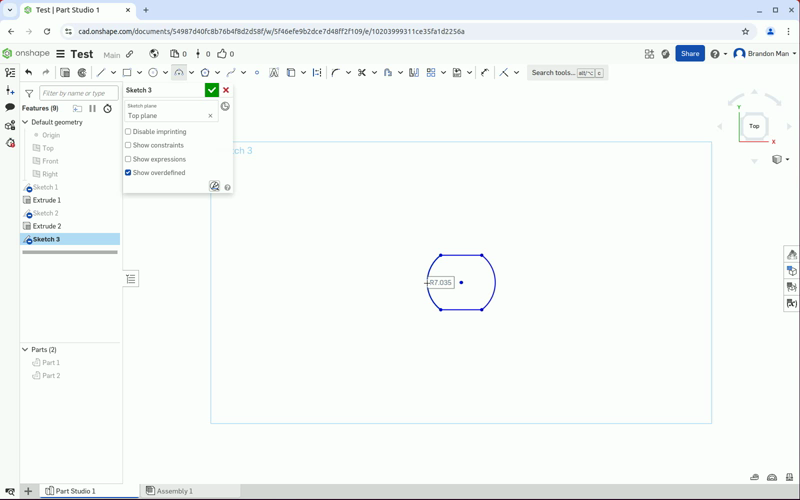
key(l)
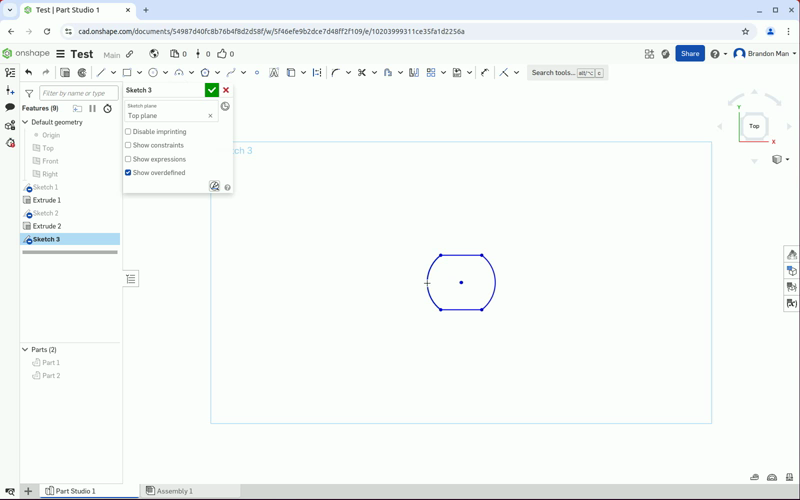
key_down(shift)
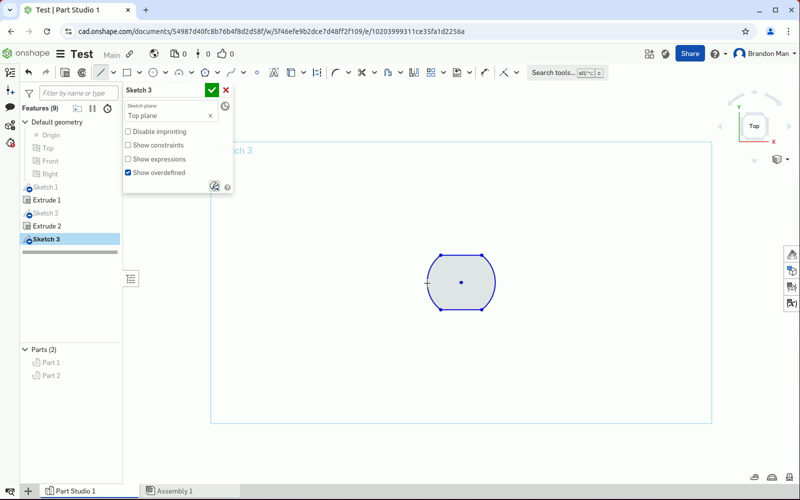
mouse_move(442, 304)
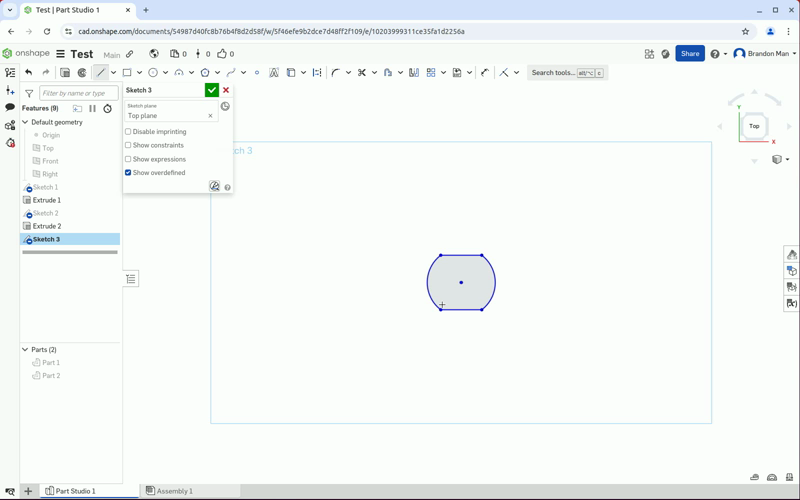
click(442, 304)
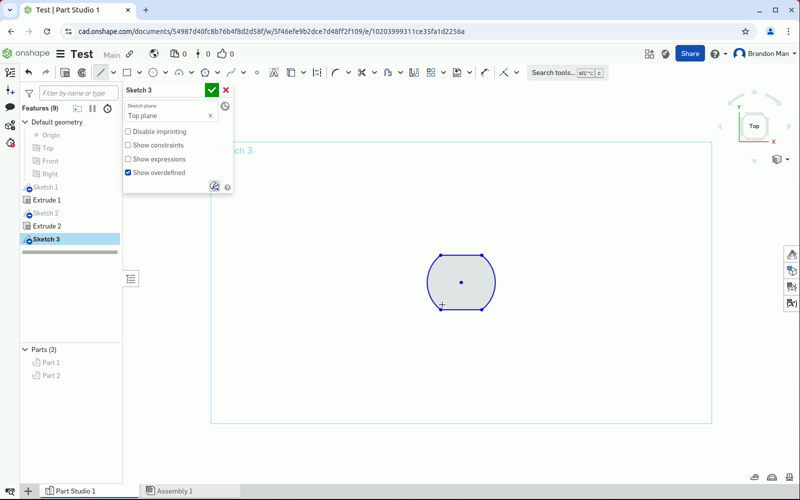
key_up(shift)
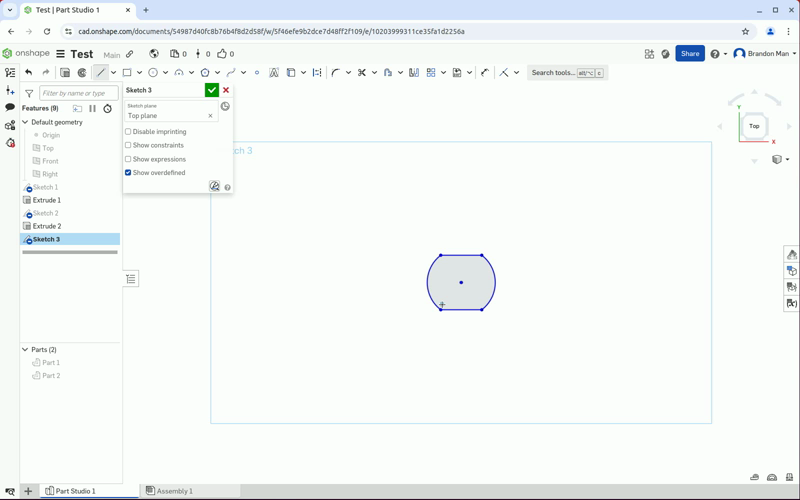
key_down(shift)
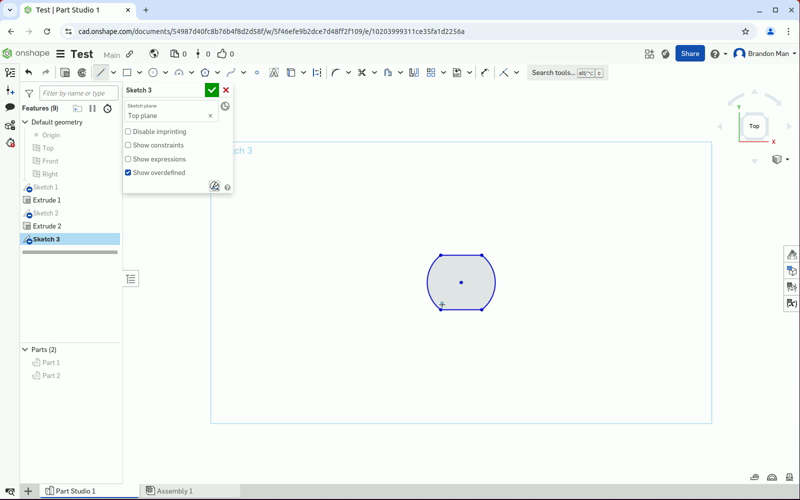
mouse_move(472, 304)
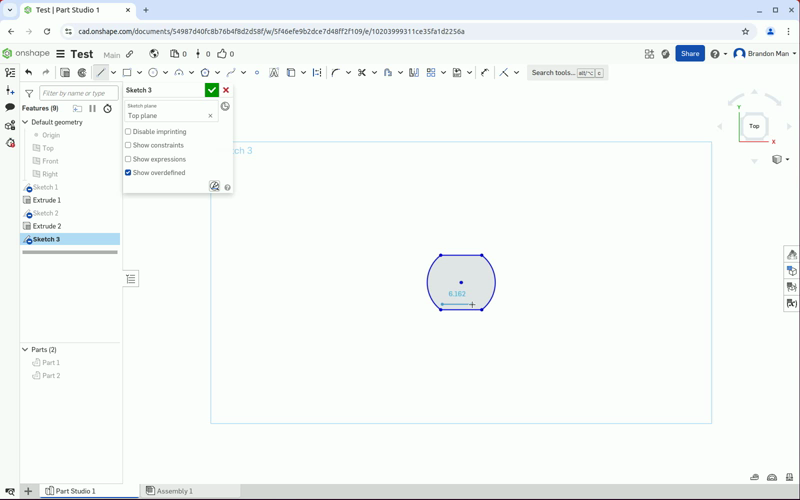
mouse_move(480, 304)
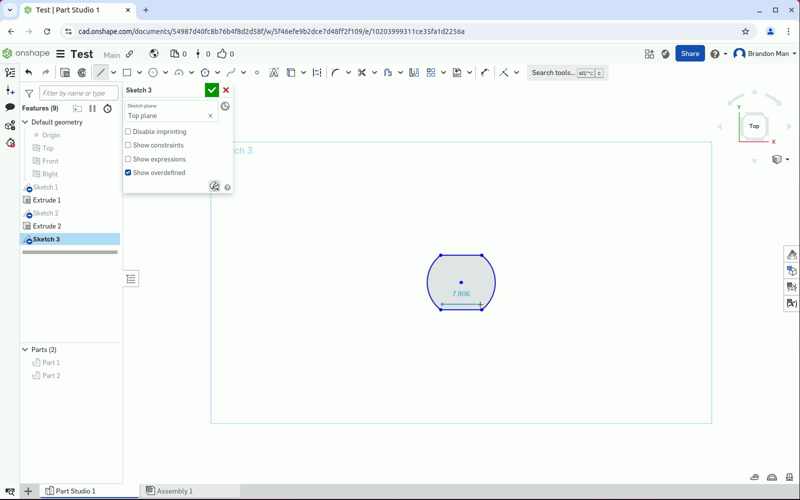
click(480, 304)
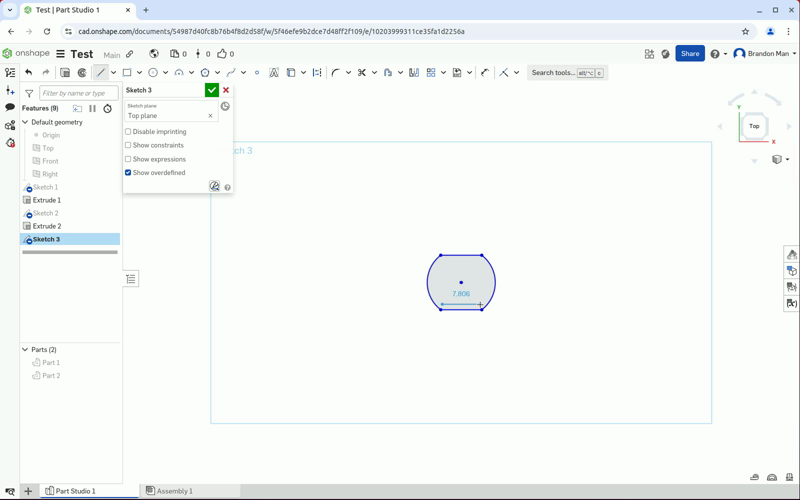
key_up(shift)
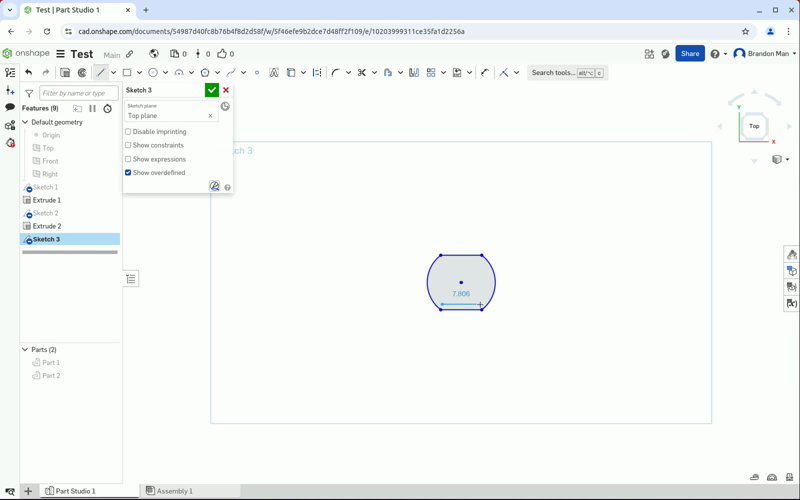
key(esc)
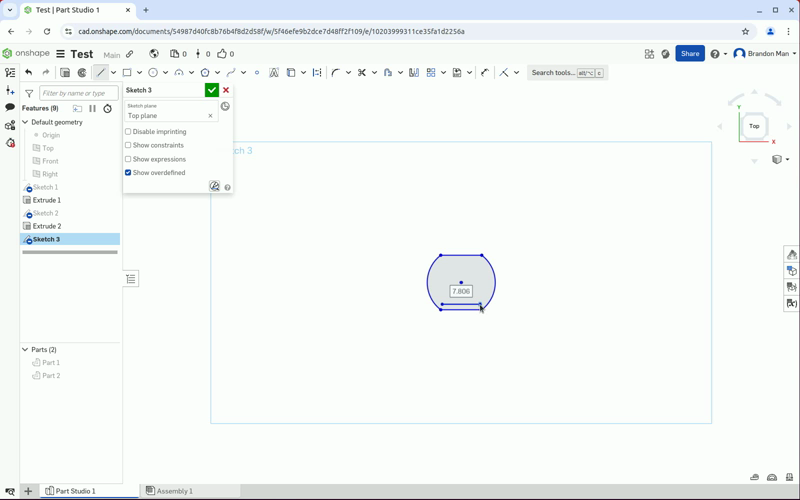
key(a)
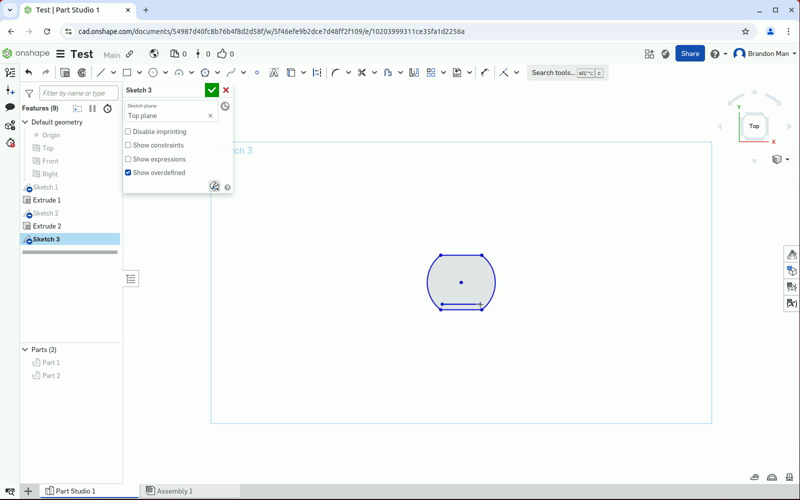
mouse_move(480, 304)
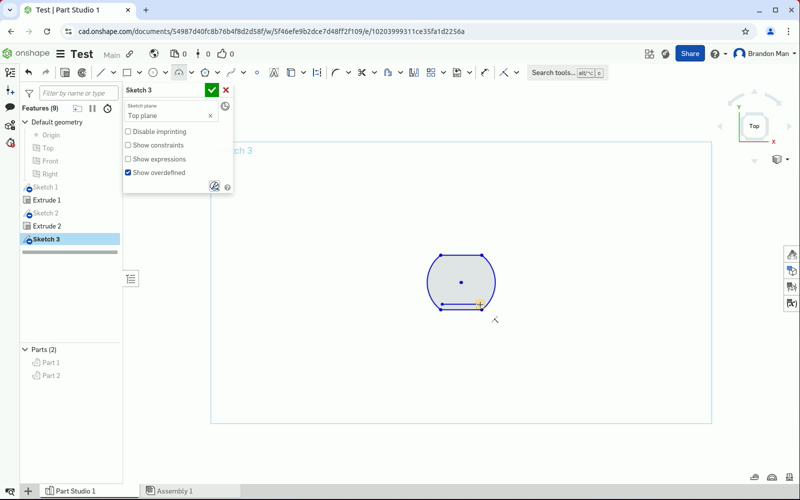
click(480, 304)
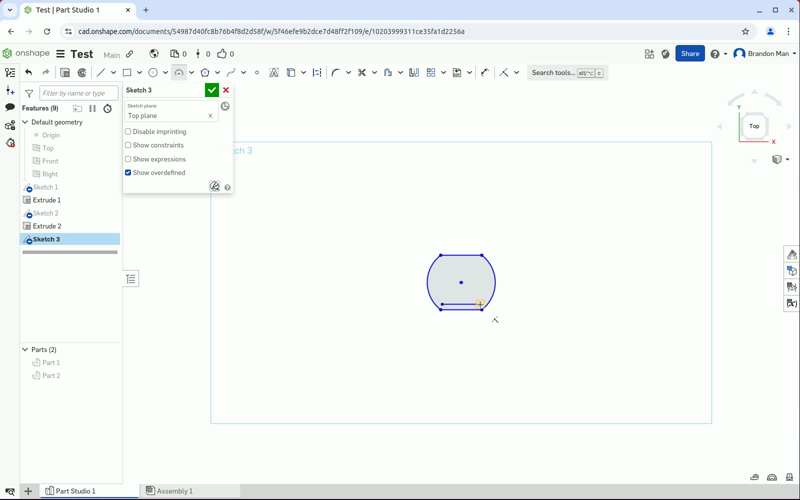
key_down(shift)
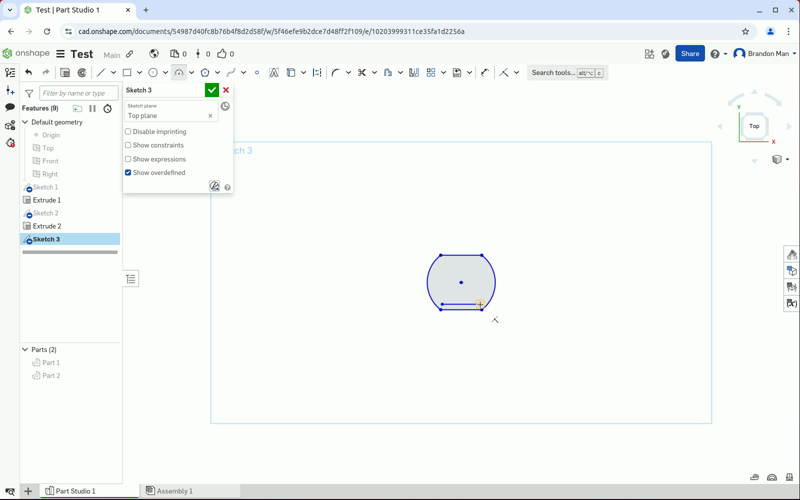
mouse_move(480, 260)
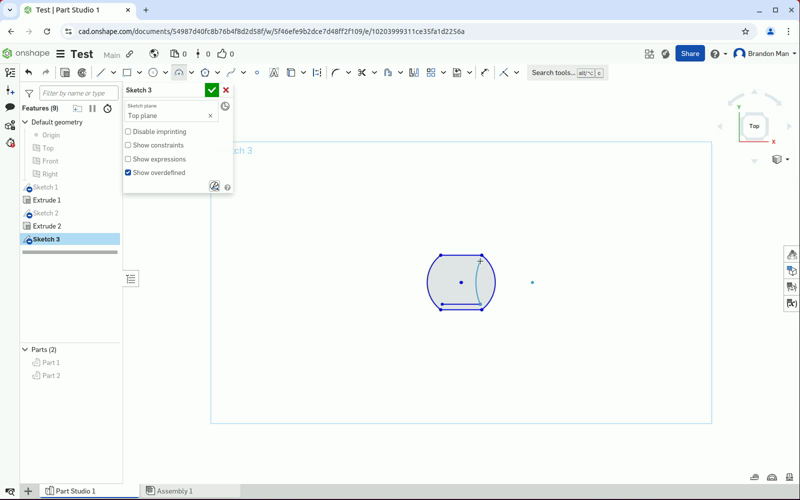
click(480, 260)
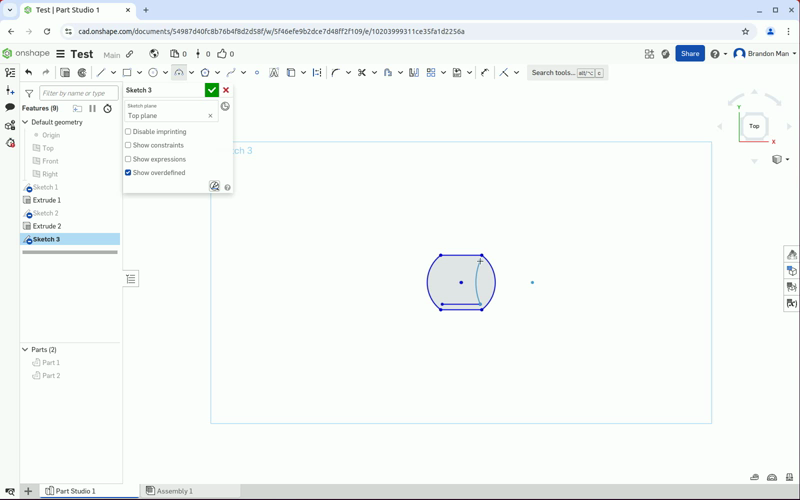
mouse_move(489, 282)
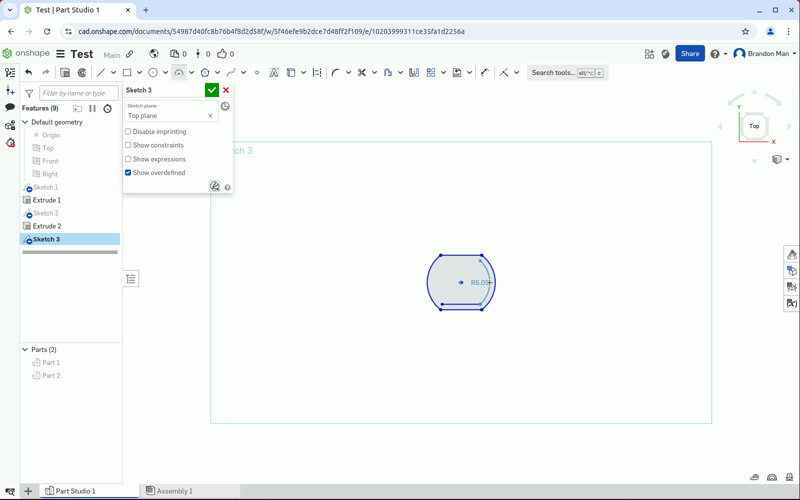
click(489, 282)
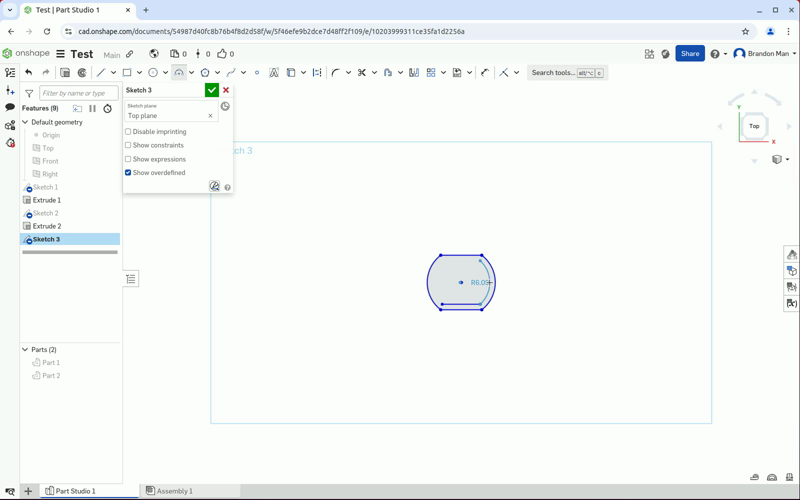
key_up(shift)
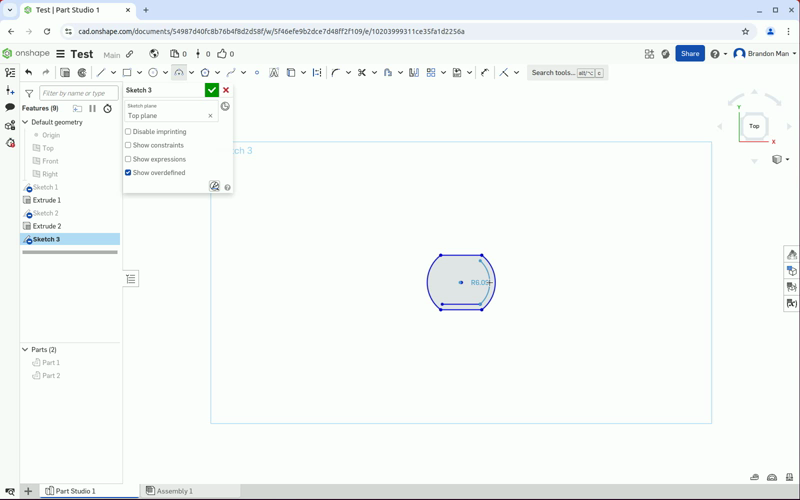
key(esc)
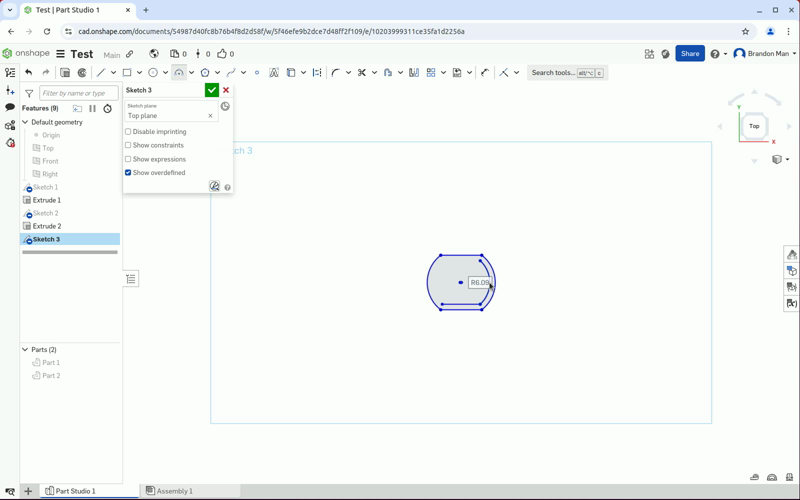
key(l)
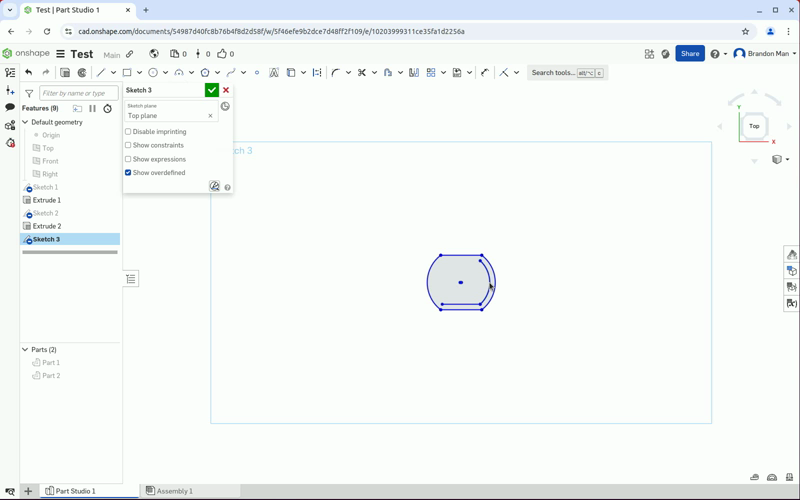
mouse_move(480, 260)
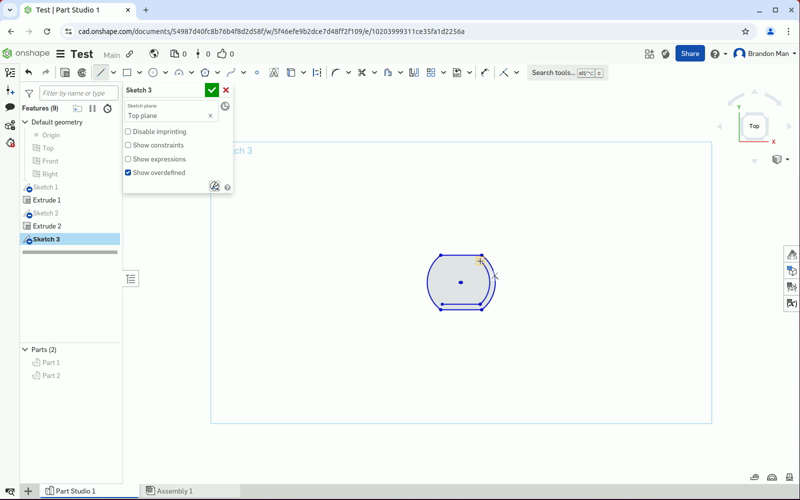
click(480, 260)
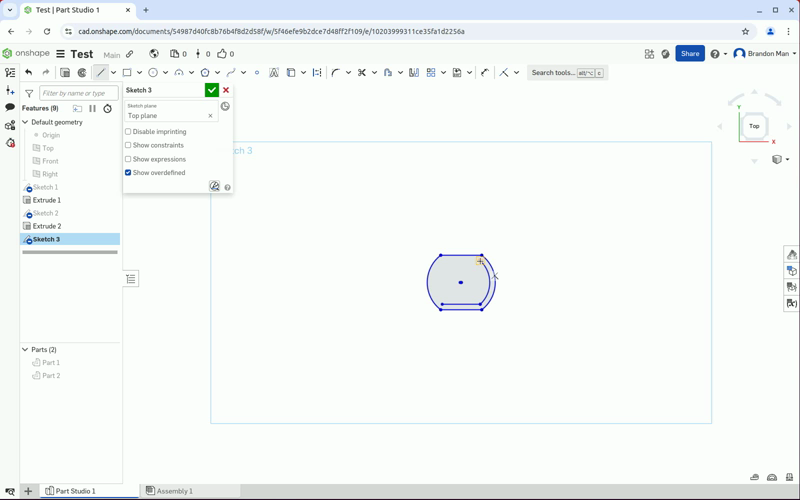
key_down(shift)
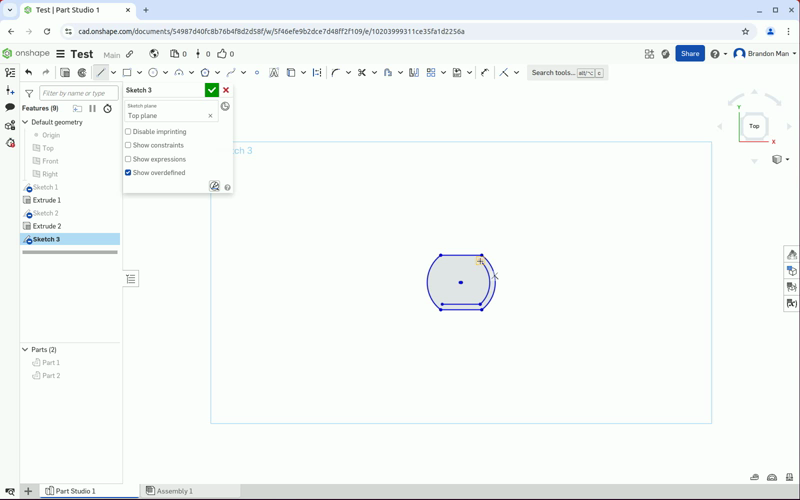
mouse_move(510, 260)
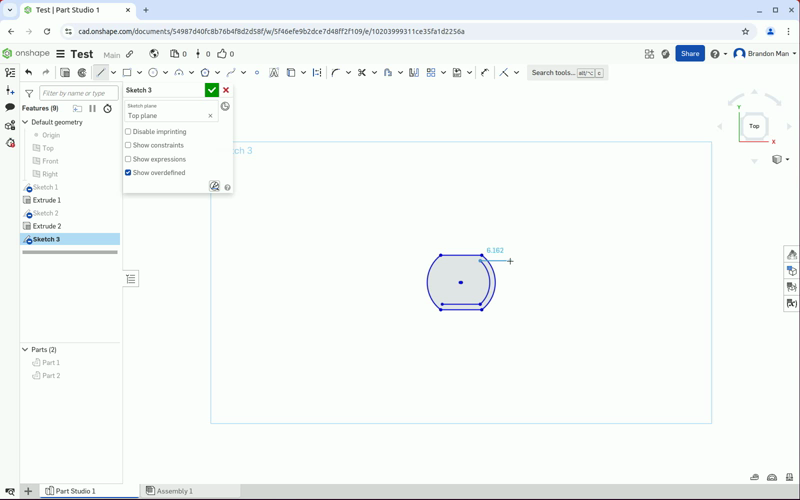
mouse_move(461, 260)
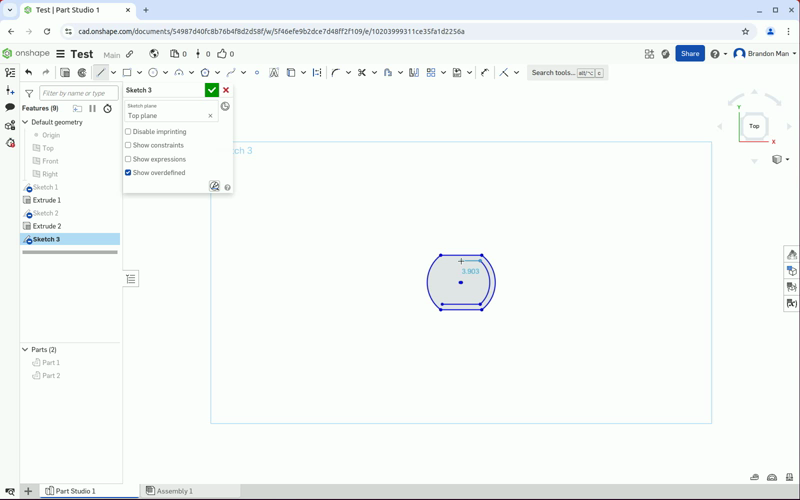
click(461, 260)
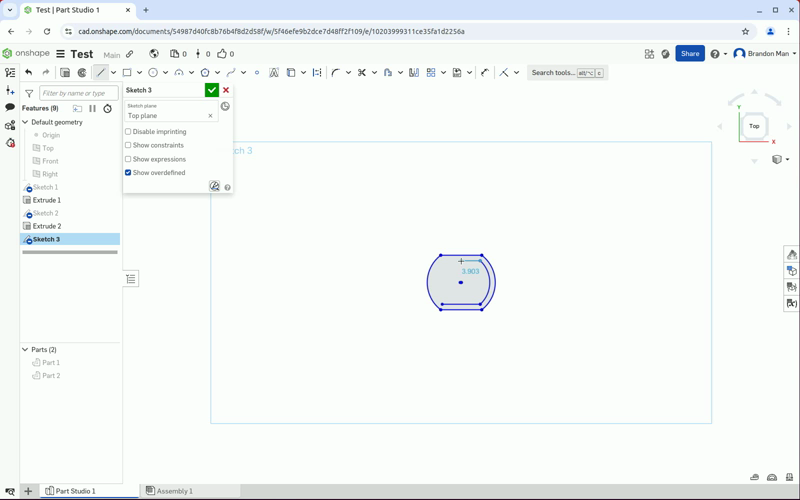
key_up(shift)
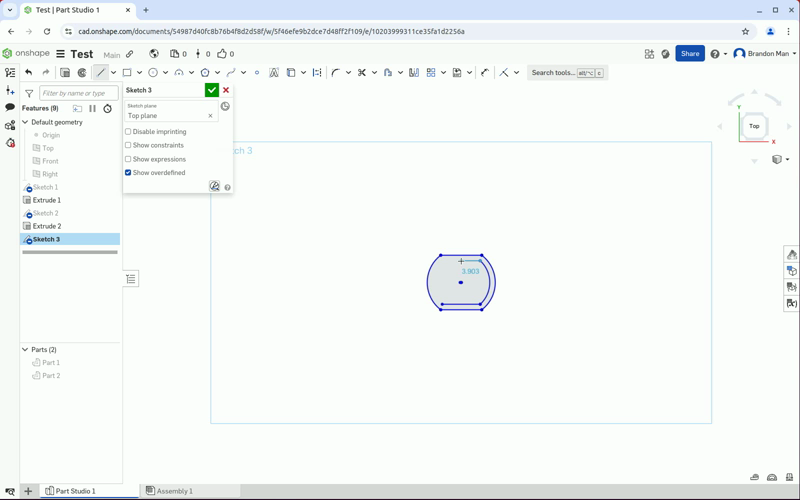
key_down(shift)
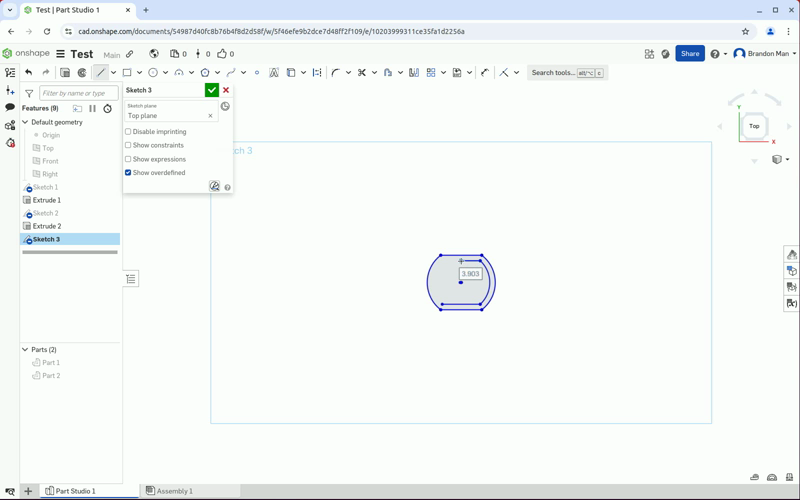
mouse_move(491, 260)
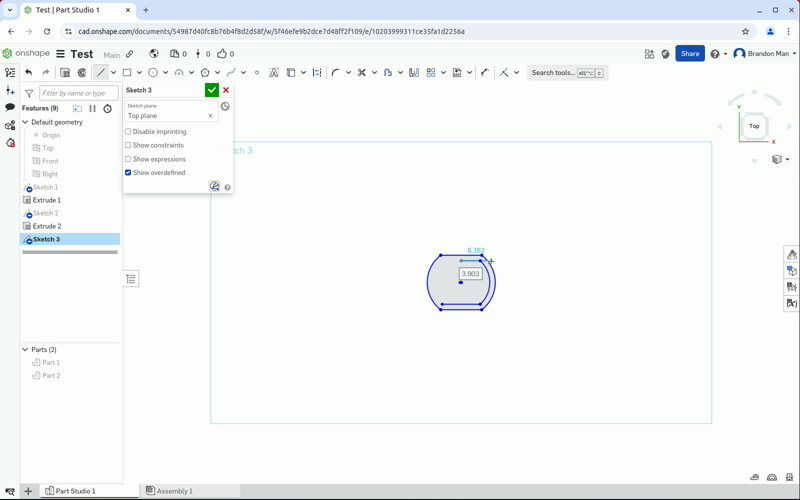
mouse_move(442, 260)
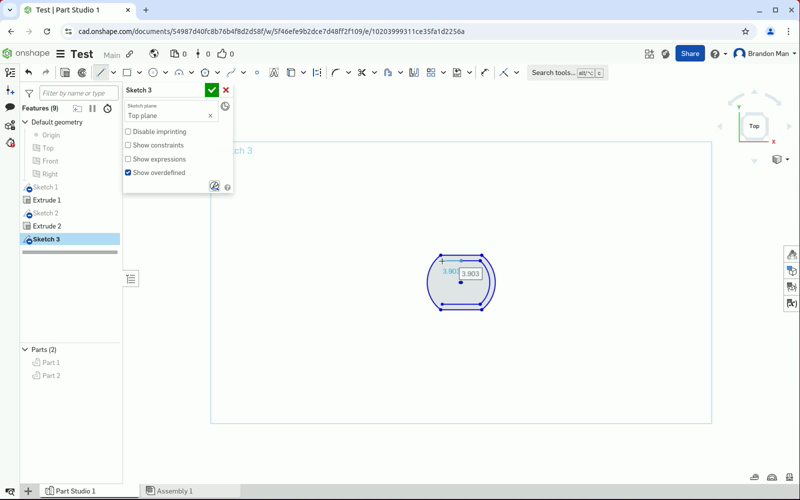
click(442, 260)
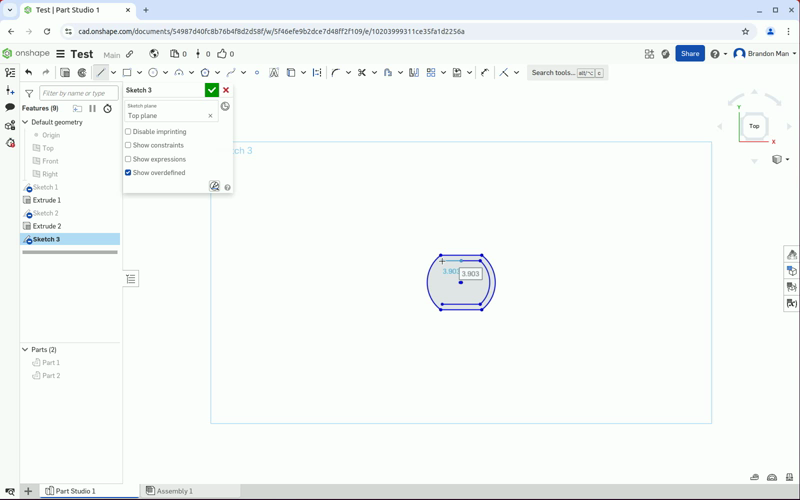
key_up(shift)
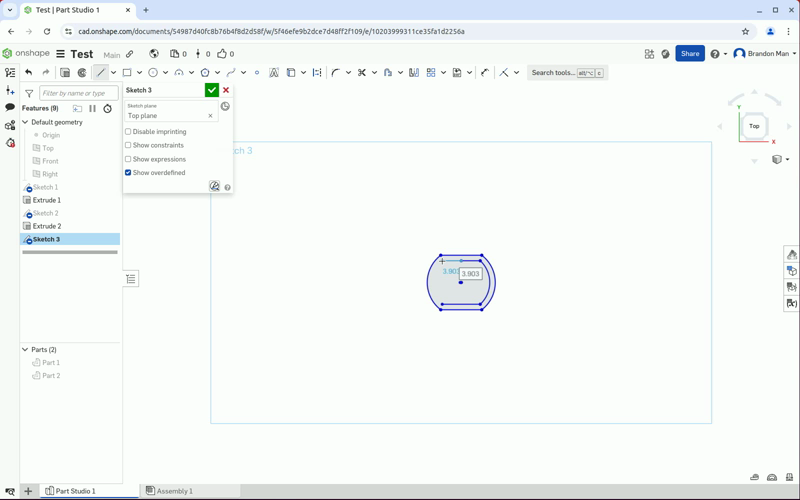
key(esc)
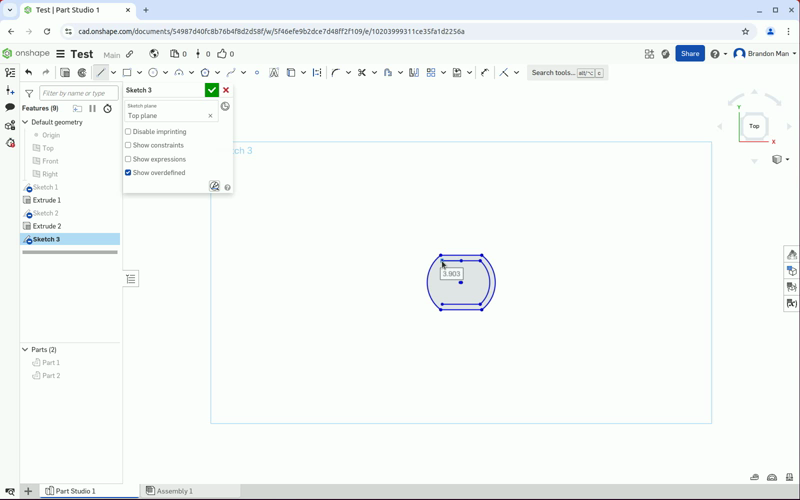
key(a)
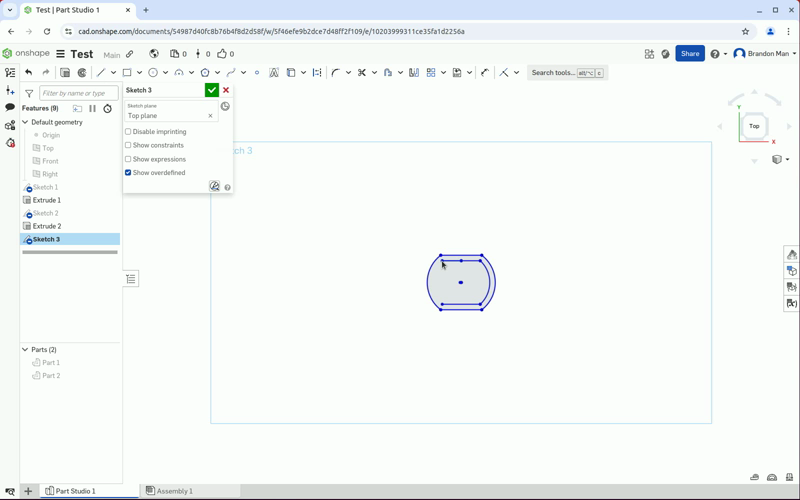
mouse_move(442, 260)
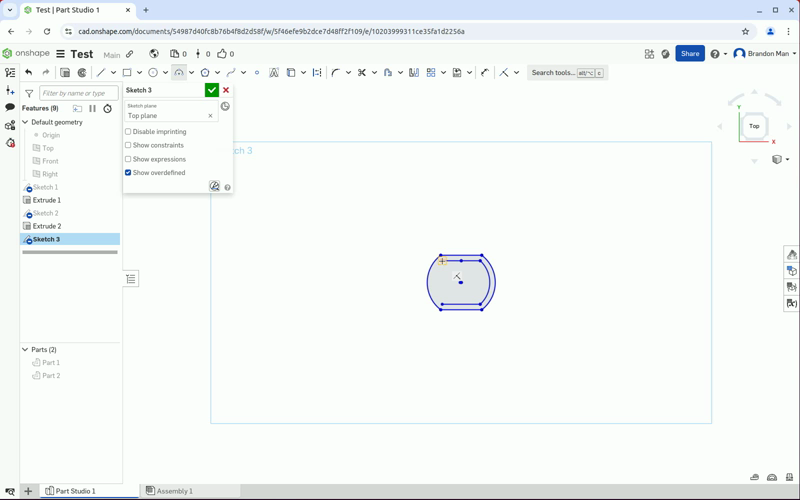
click(442, 260)
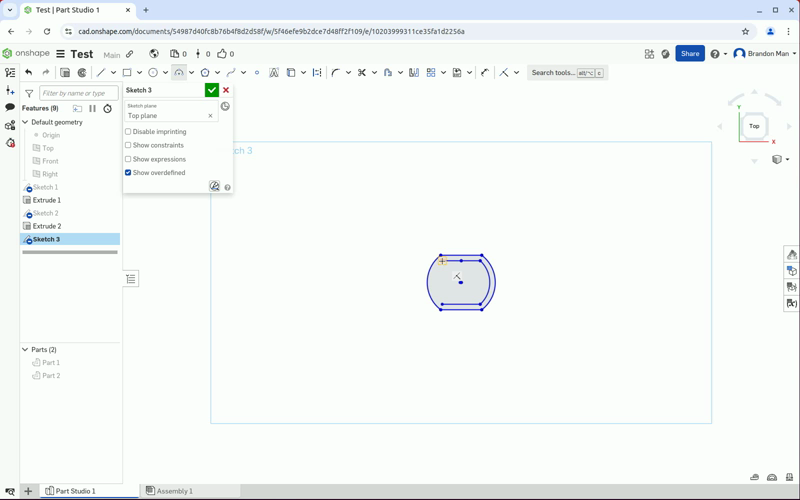
mouse_move(442, 304)
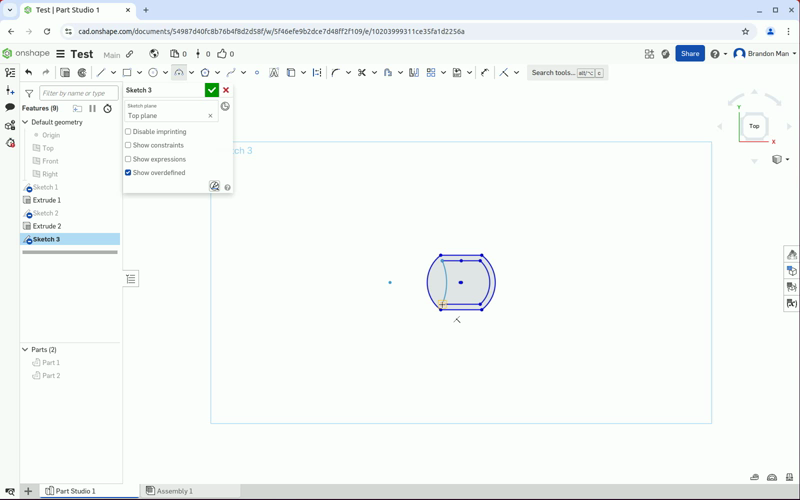
click(442, 304)
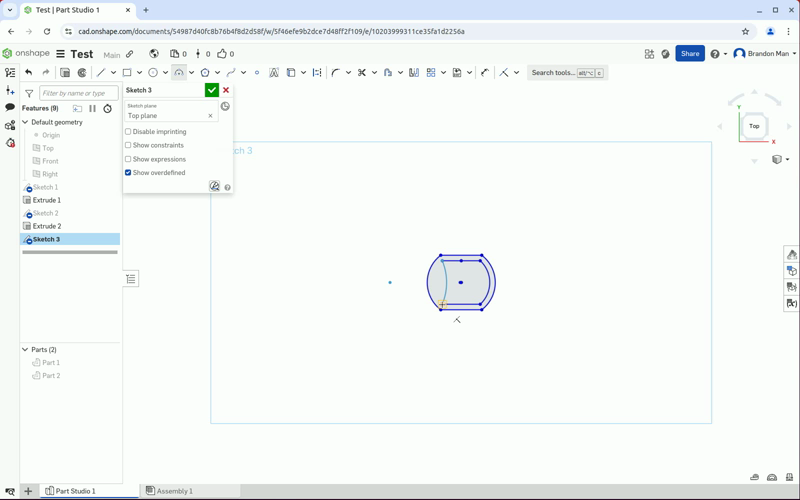
key_down(shift)
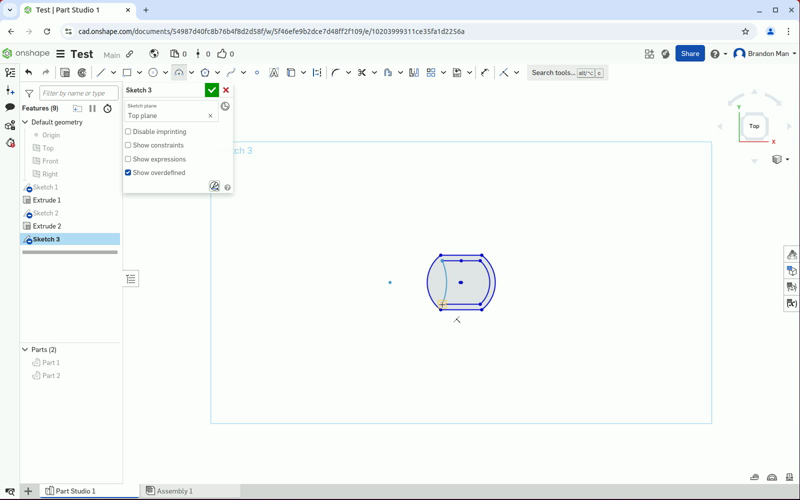
mouse_move(432, 282)
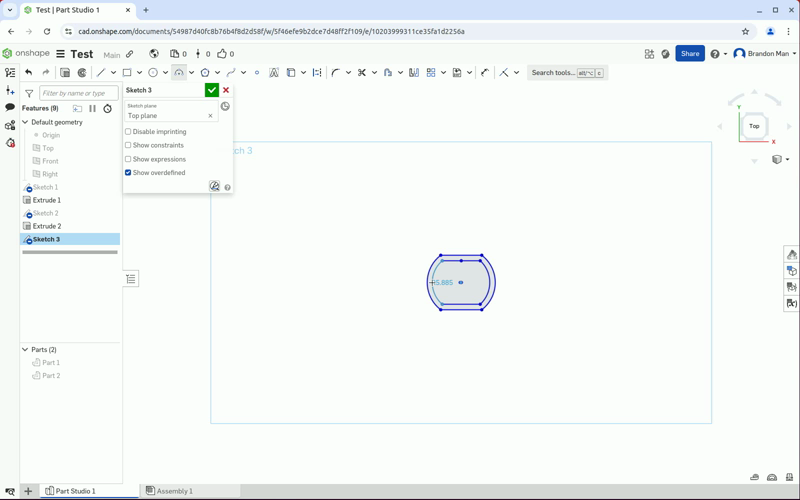
click(432, 282)
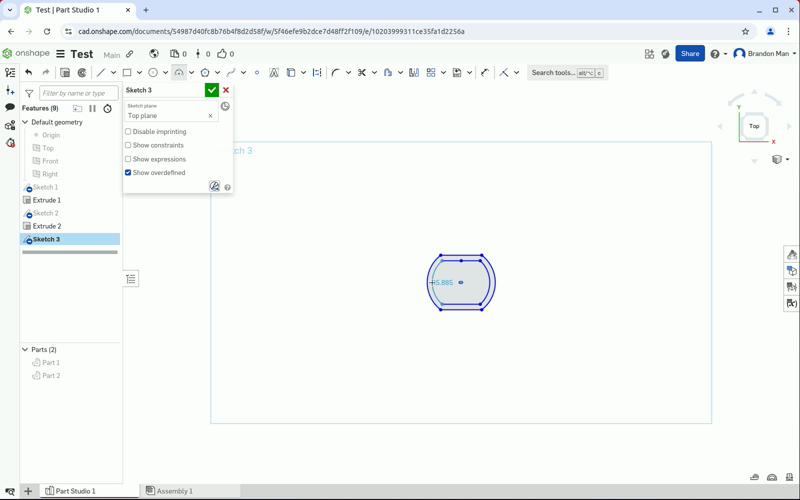
key_up(shift)
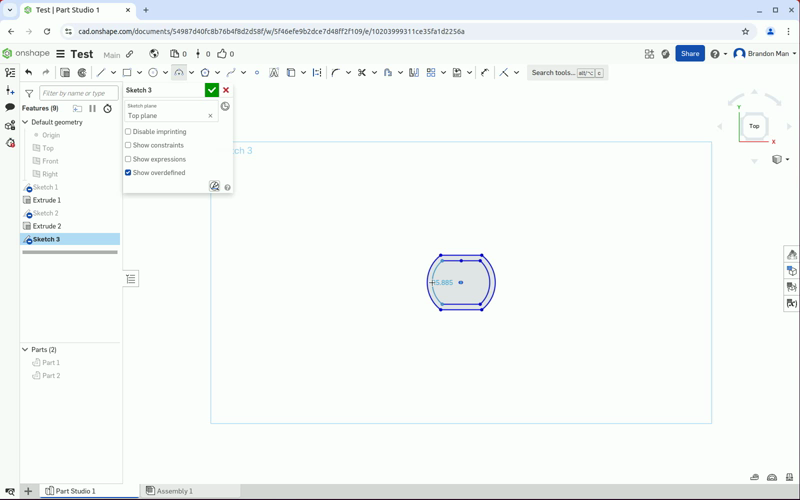
key(esc)
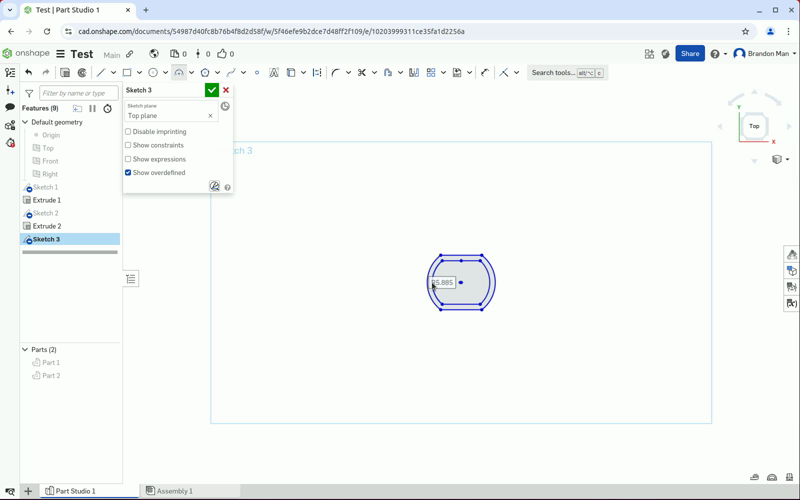
mouse_move(437, 301)
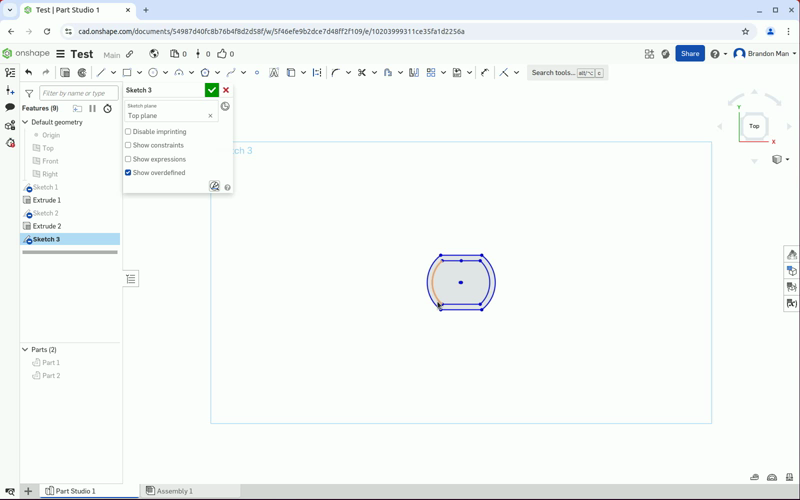
scroll(6)
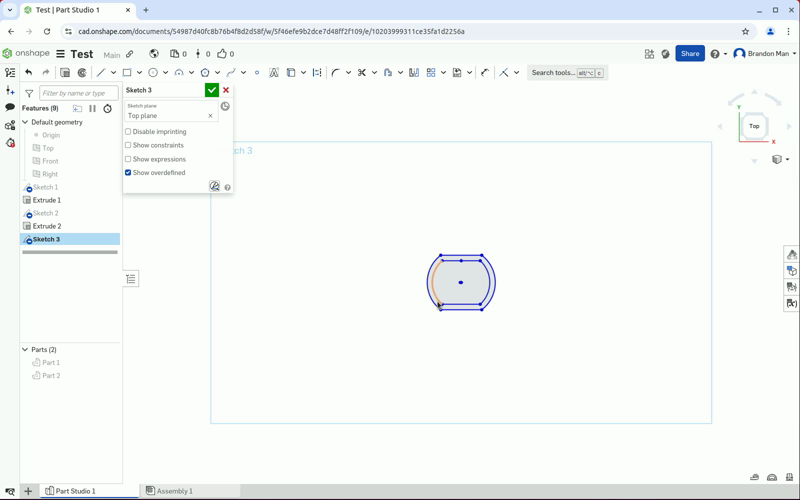
scroll(6)
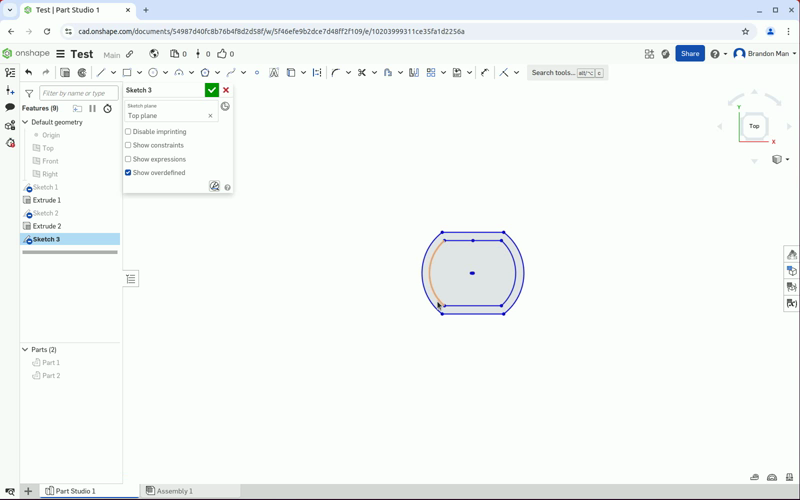
scroll(6)
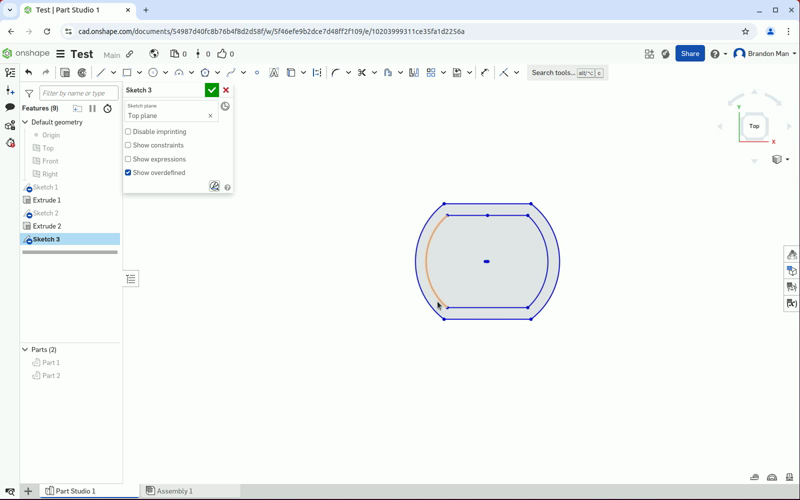
scroll(6)
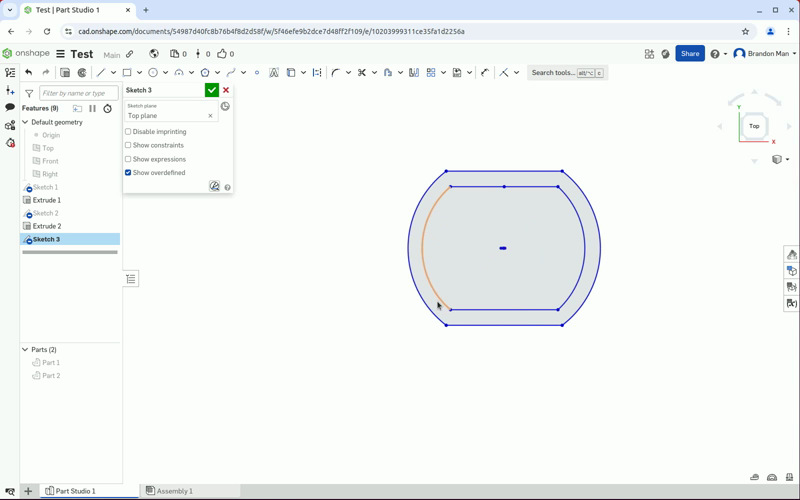
scroll(6)
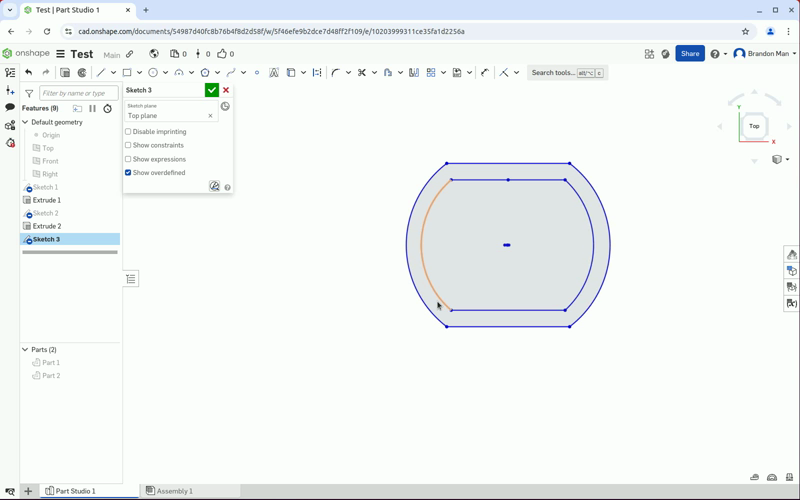
scroll(6)
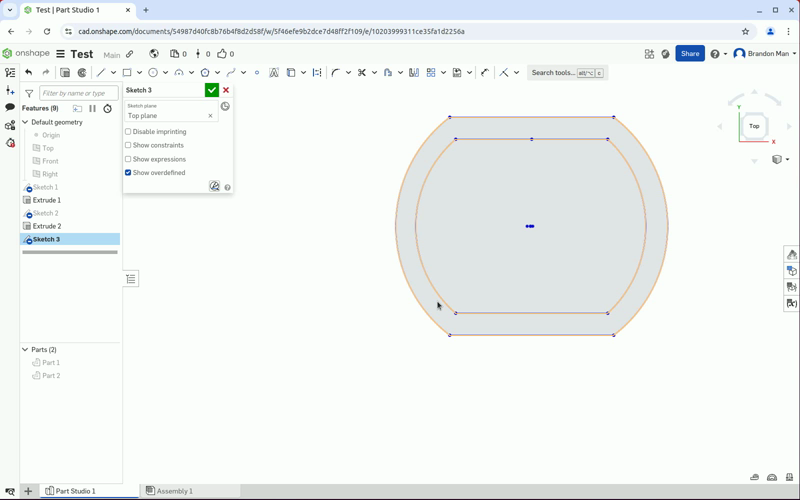
scroll(6)
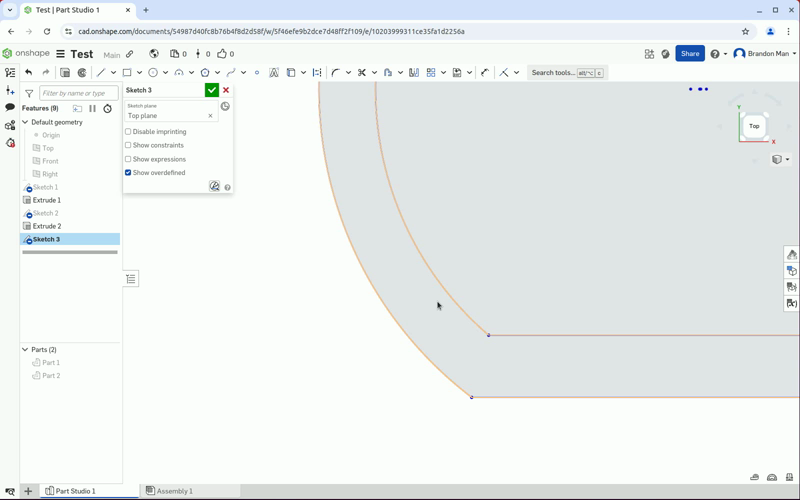
click(437, 301)
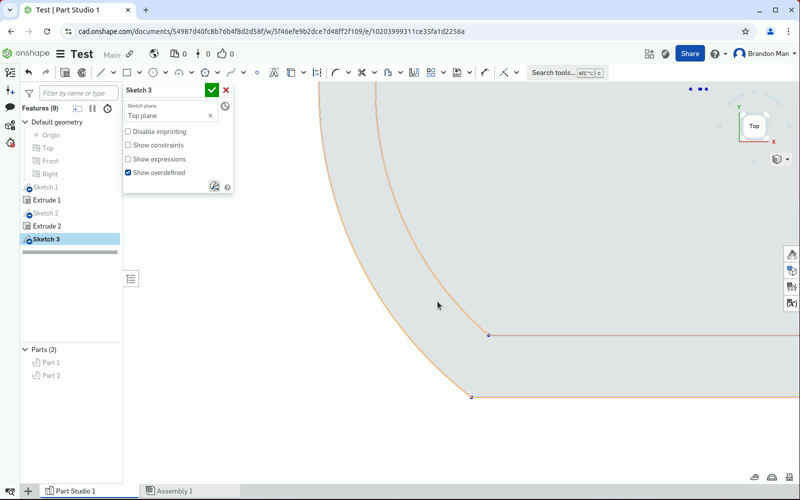
scroll(-6)
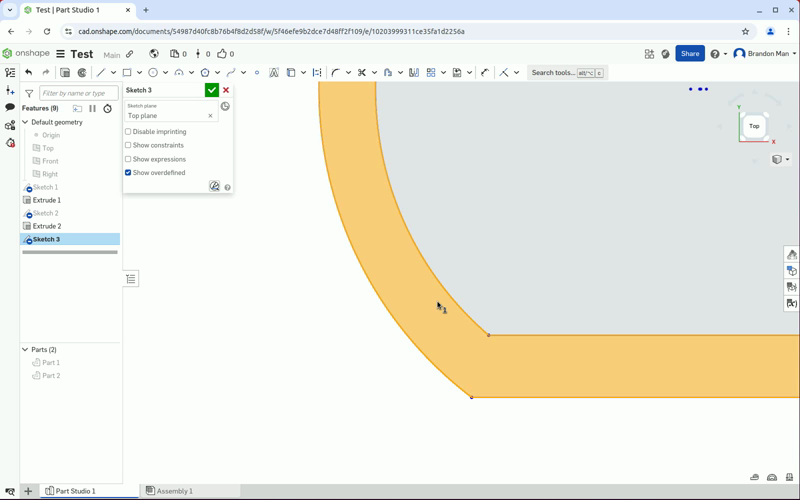
scroll(-6)
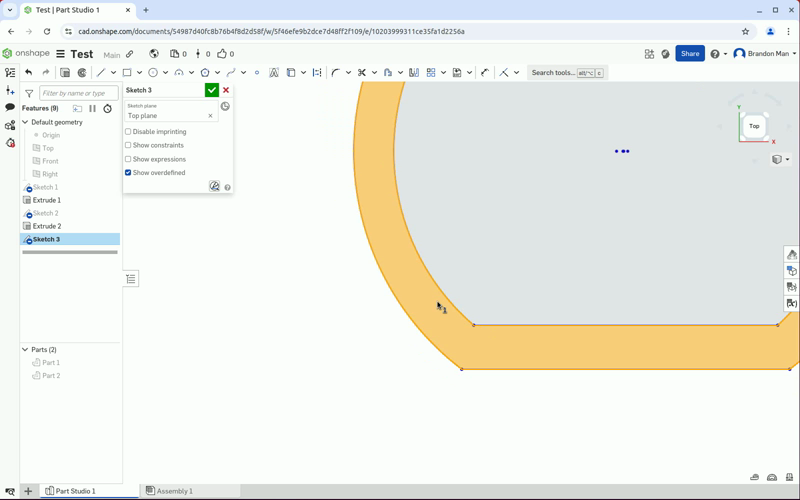
scroll(-6)
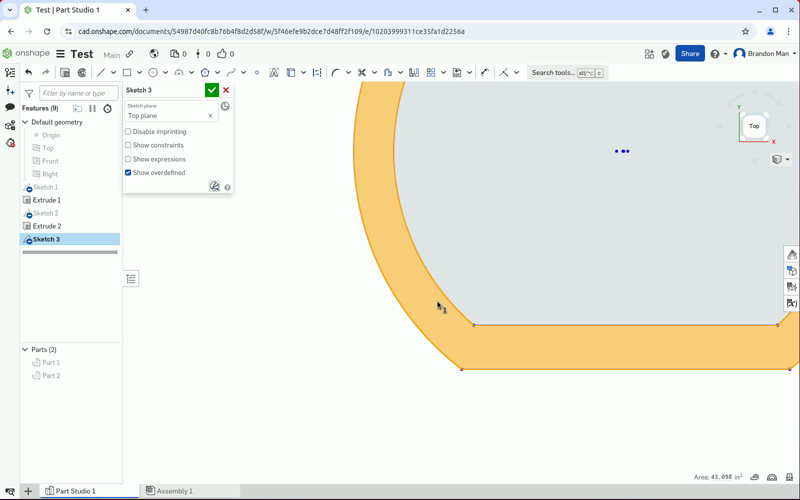
scroll(-6)
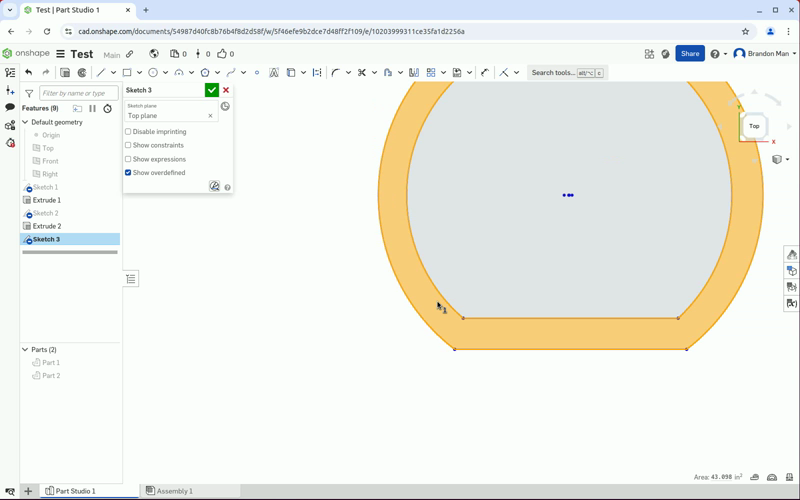
scroll(-6)
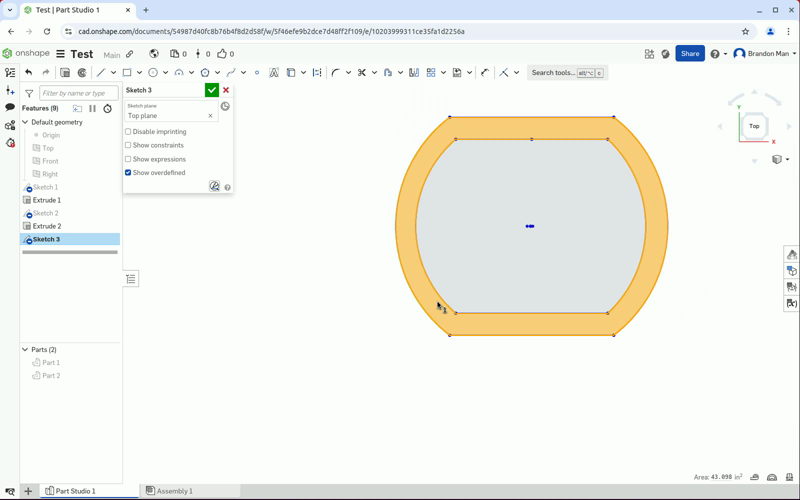
scroll(-6)
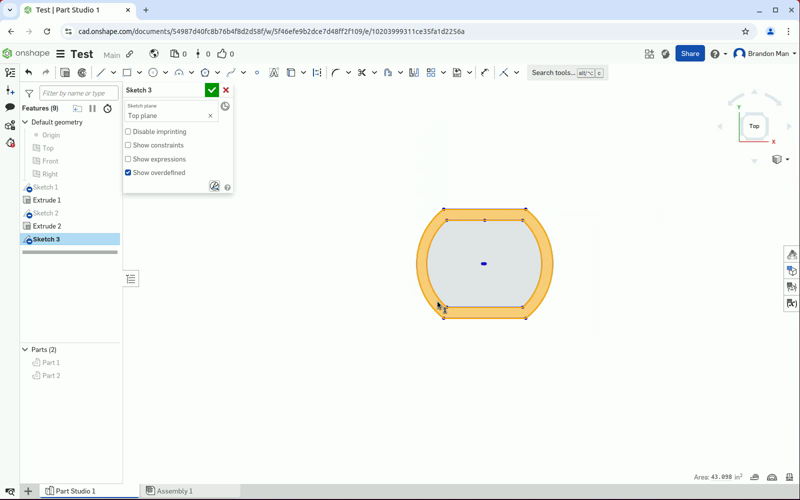
scroll(-6)
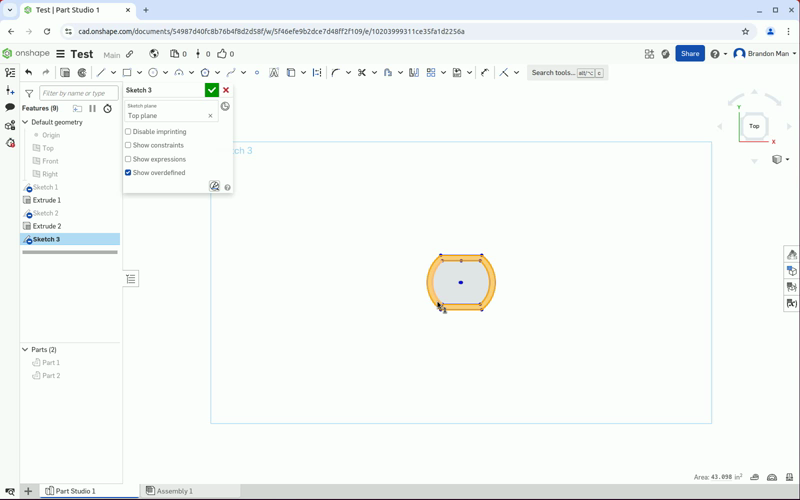
mouse_move(73, 352)
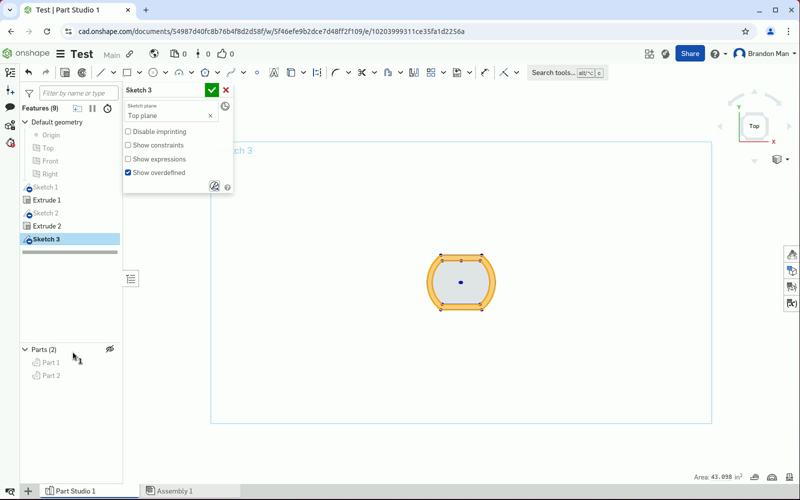
key(shift+y)
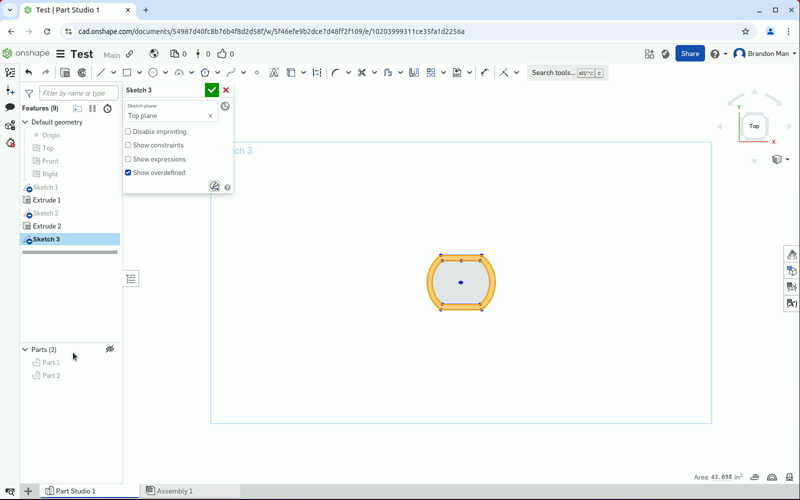
key(shift+e)
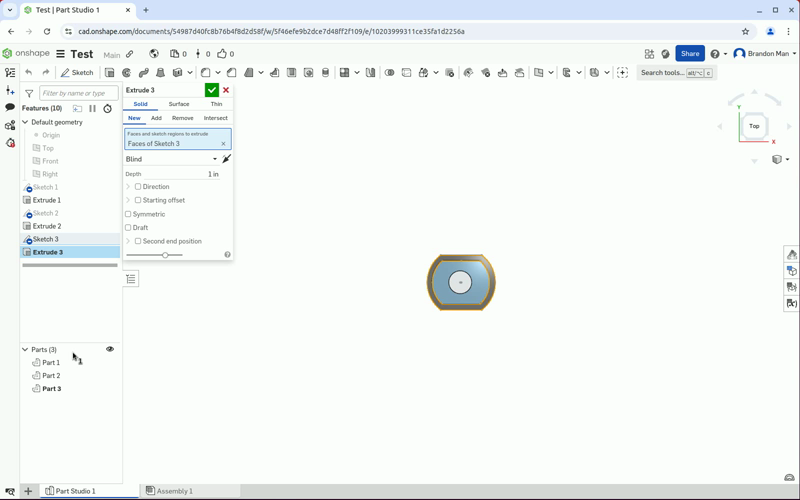
mouse_move(143, 106)
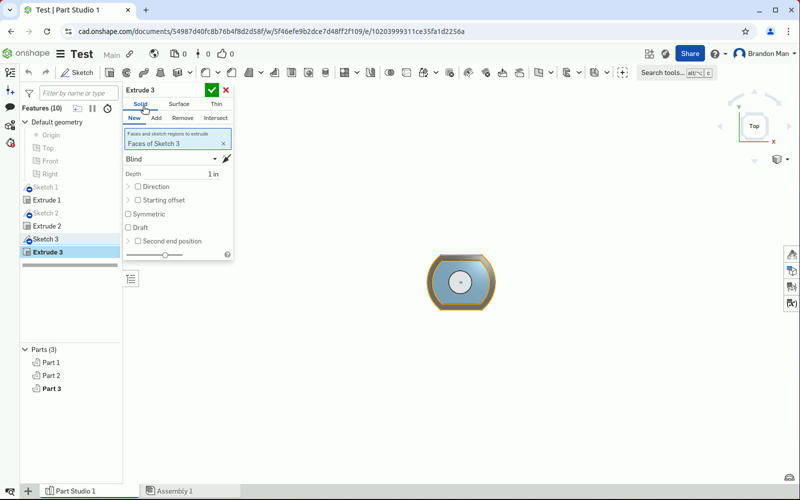
click(143, 106)
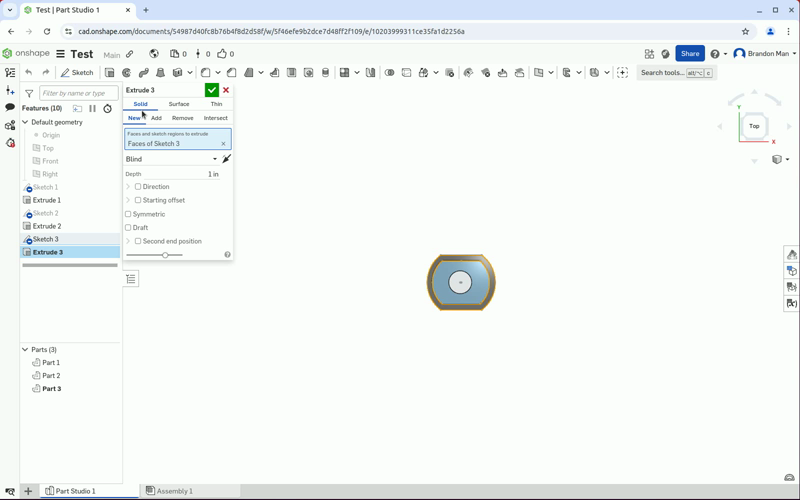
mouse_move(137, 120)
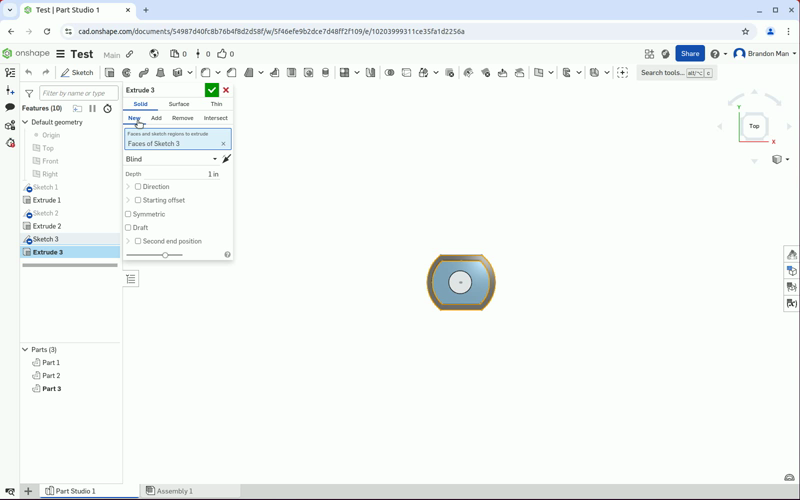
click(137, 120)
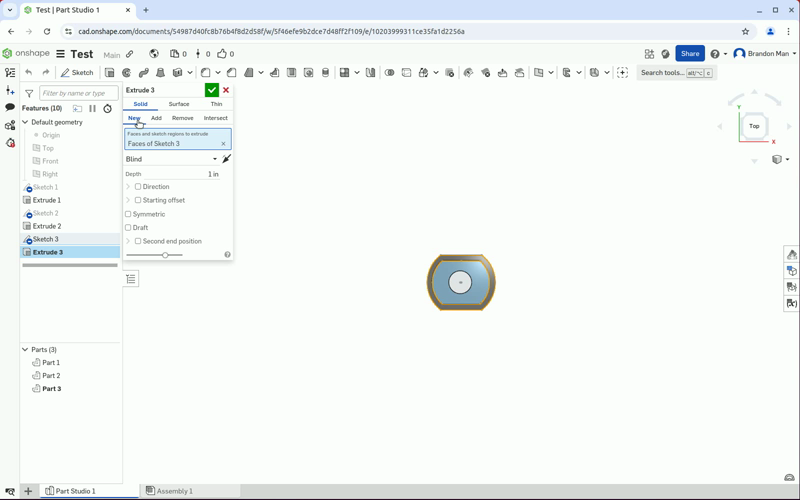
key(tab, 4)
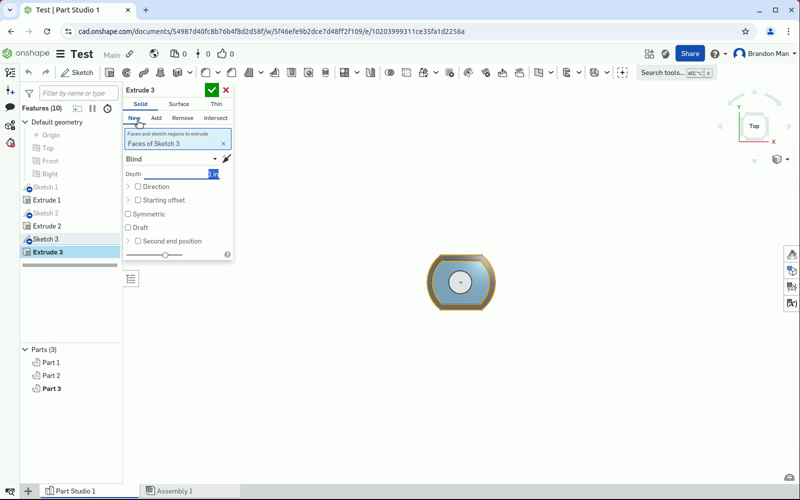
text(-21.905)
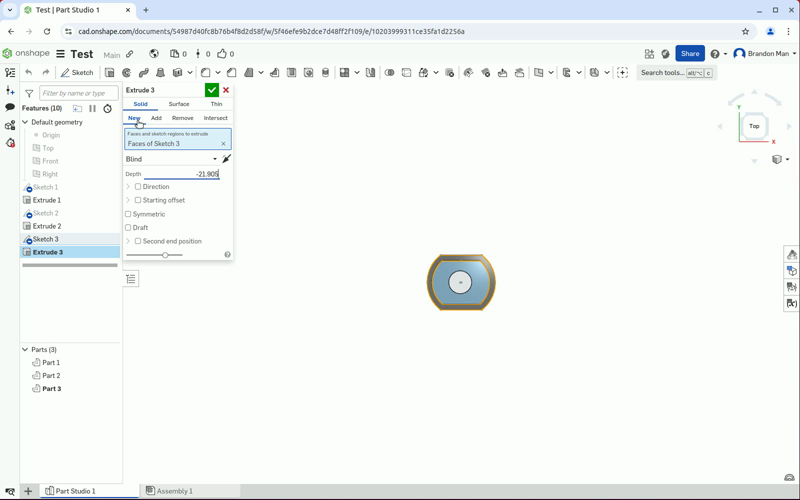
key(enter)
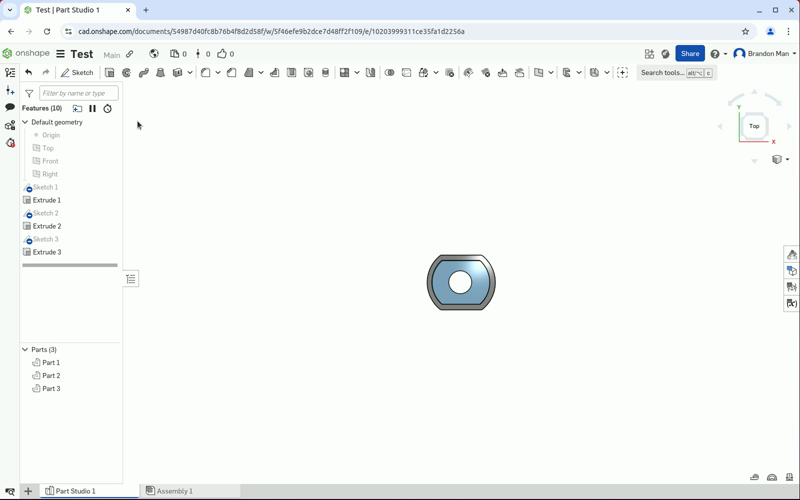
key(shift+h)
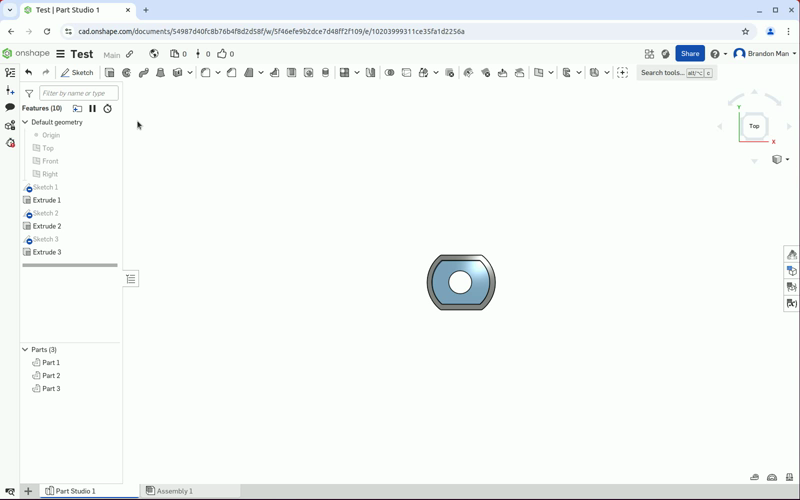
key(shift+h)
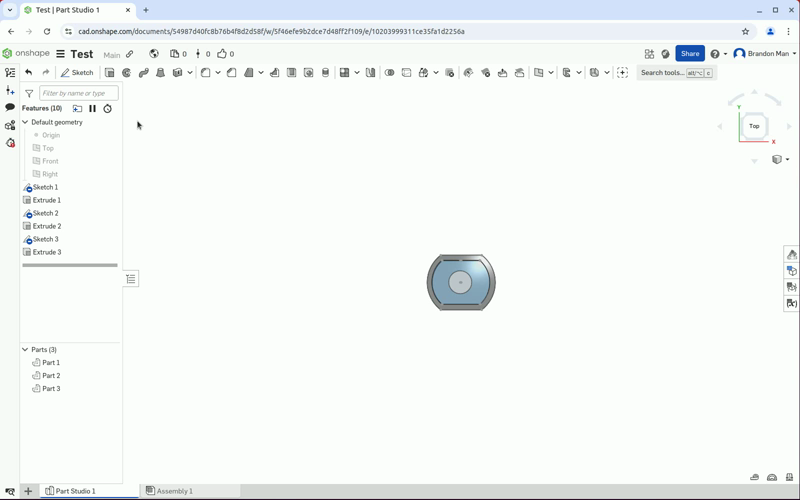
key(shift+7)
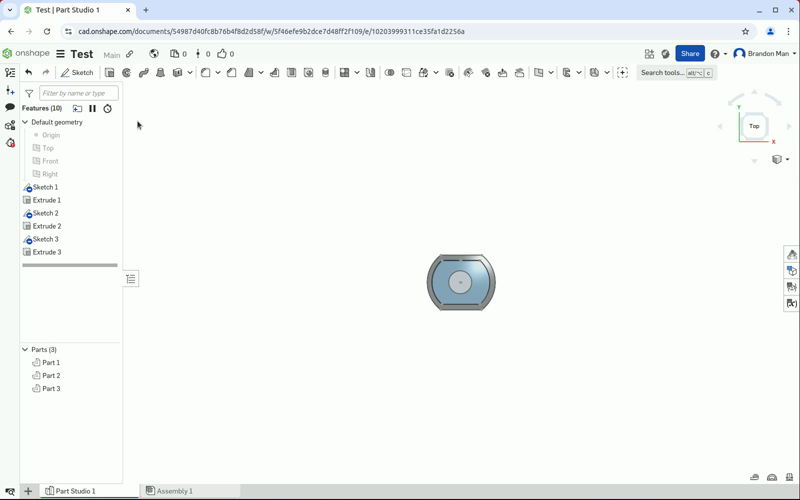
key(up, 3)
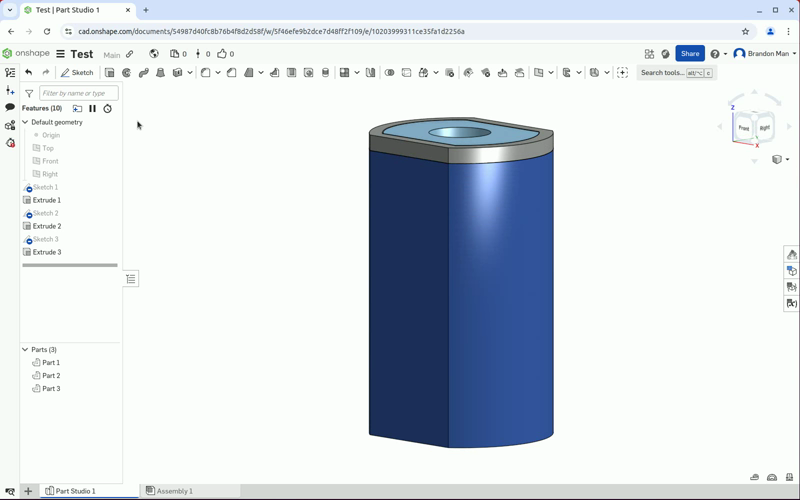
key(left, 3)
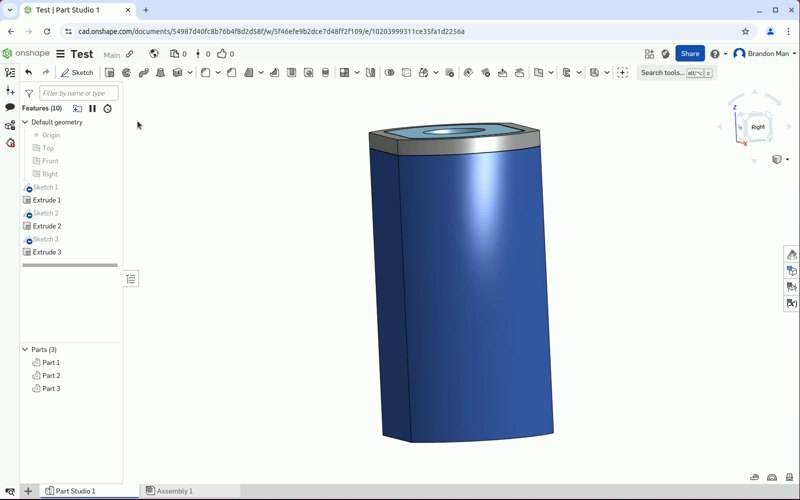
key(right, 3)
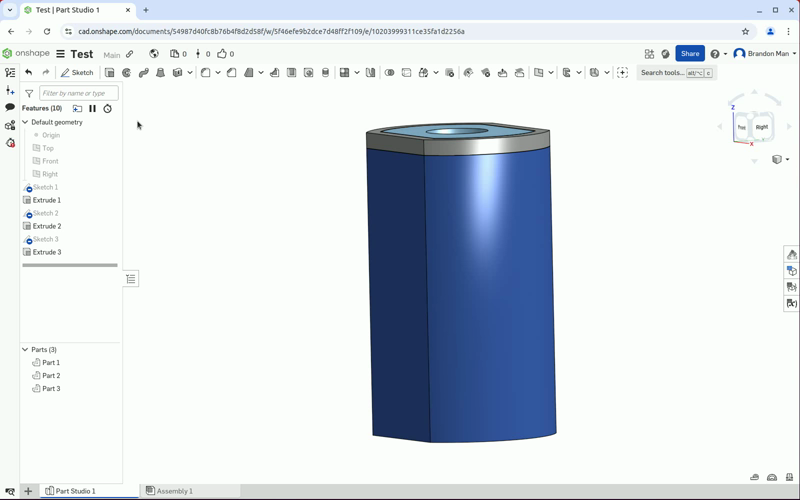
key(down, 3)
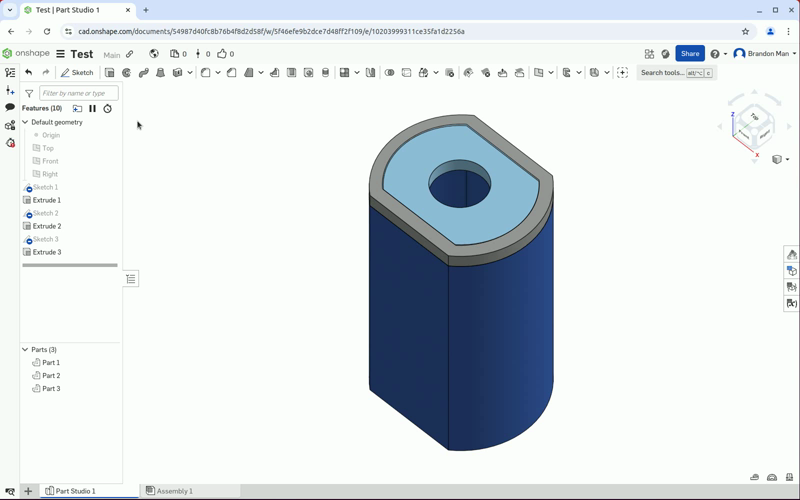
mouse_move(73, 189)
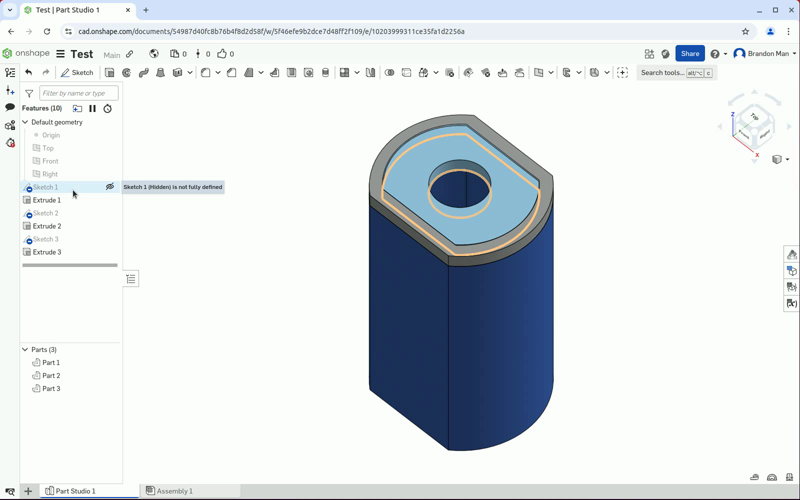
click(73, 189)